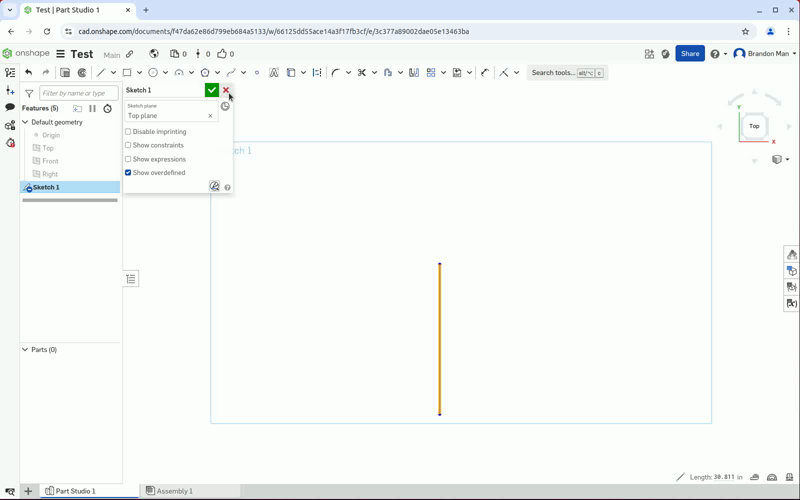
key(shift+h)
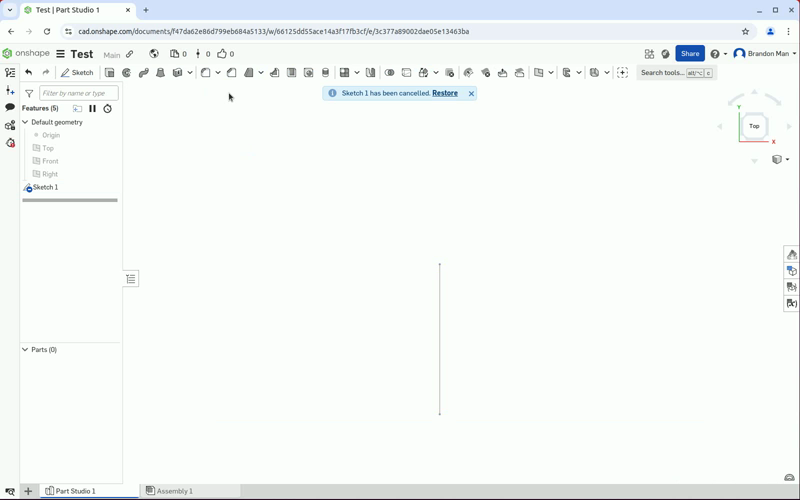
key(shift+s)
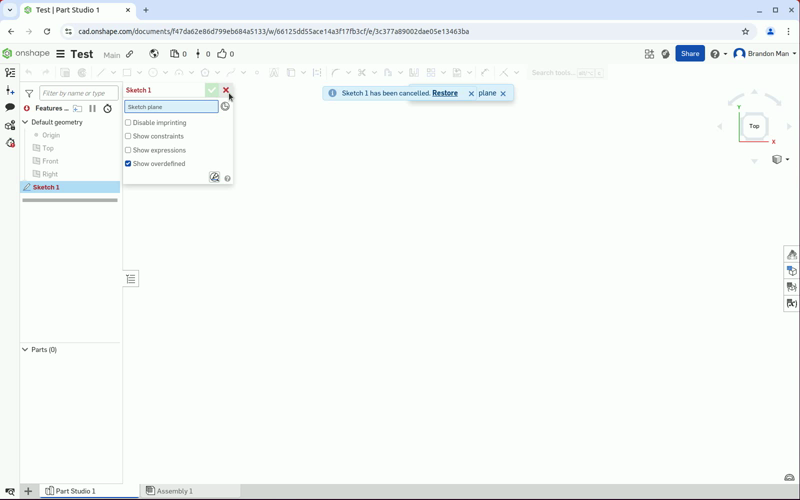
mouse_move(73, 150)
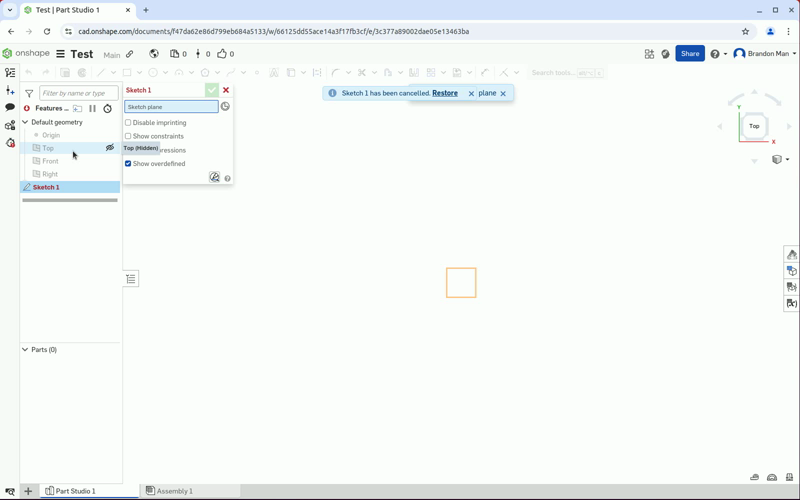
click(73, 150)
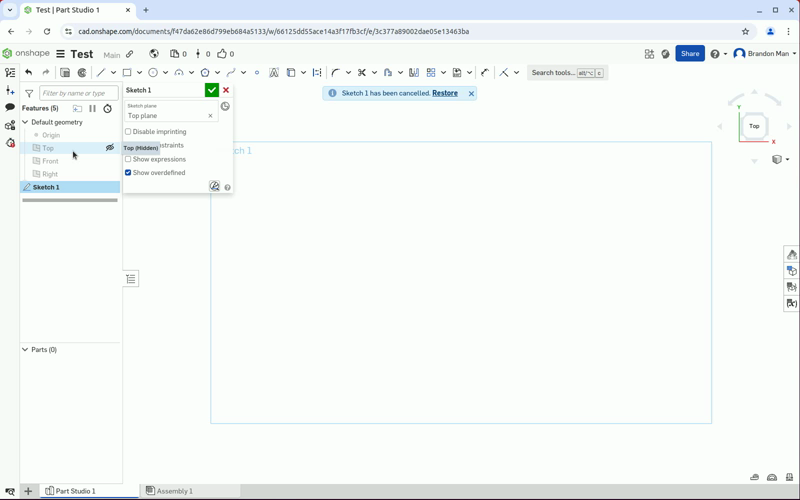
mouse_move(73, 352)
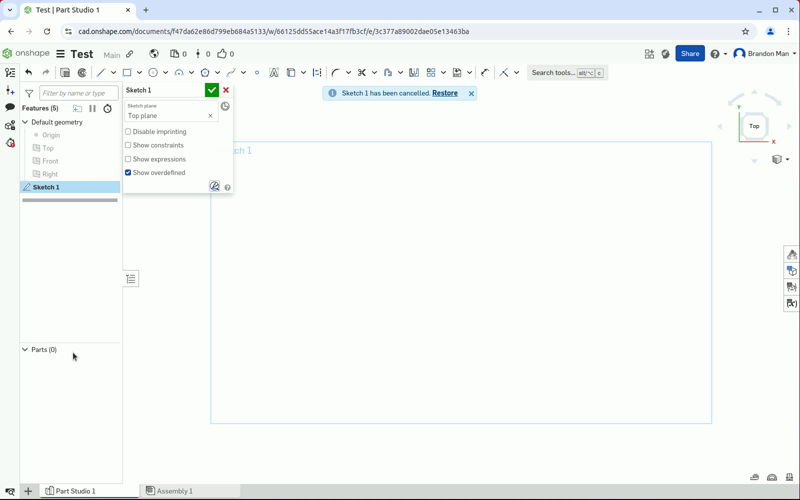
key(y)
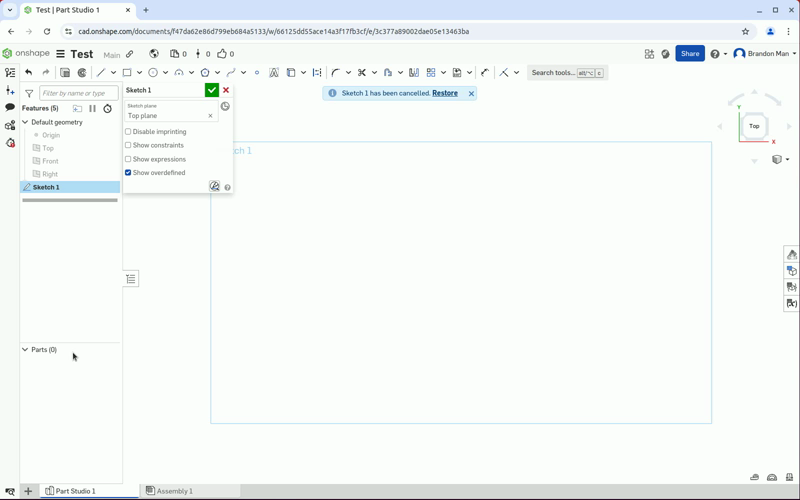
key(c)
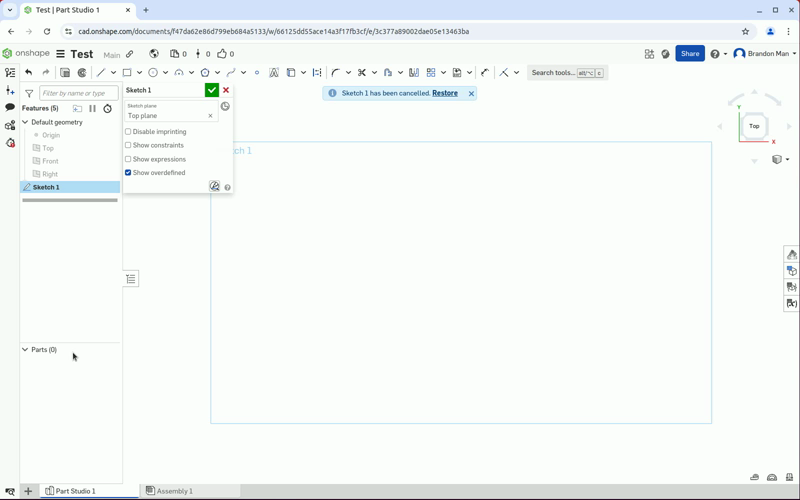
key_down(shift)
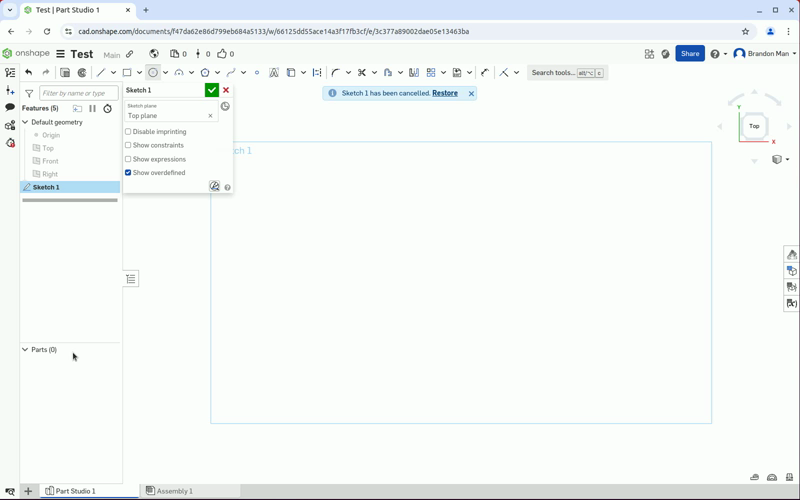
mouse_move(461, 282)
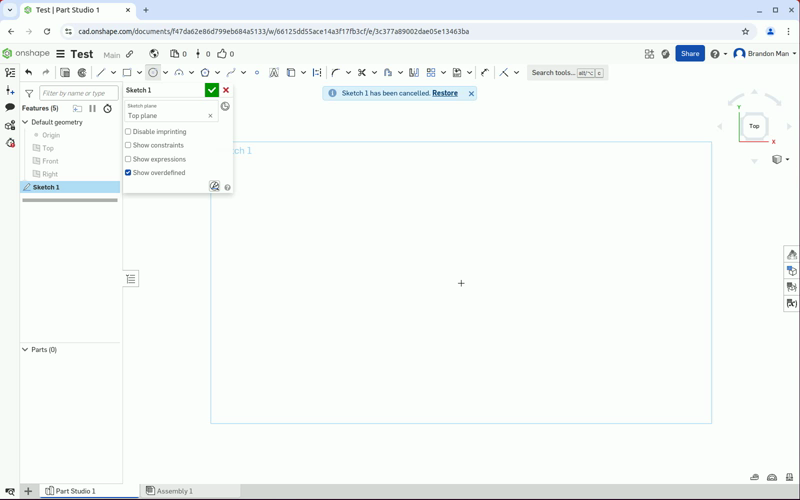
click(461, 282)
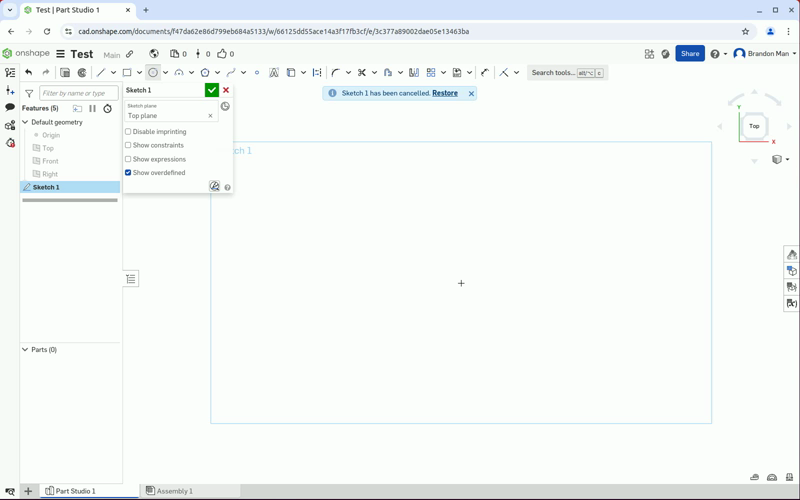
key_up(shift)
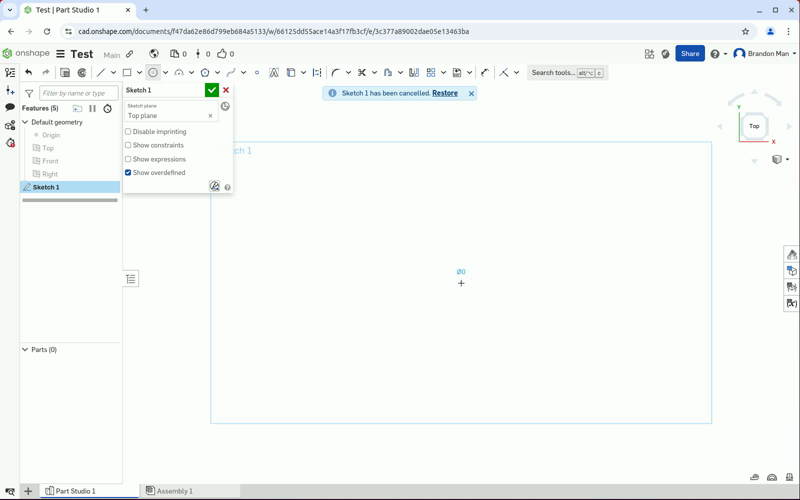
mouse_move(533, 282)
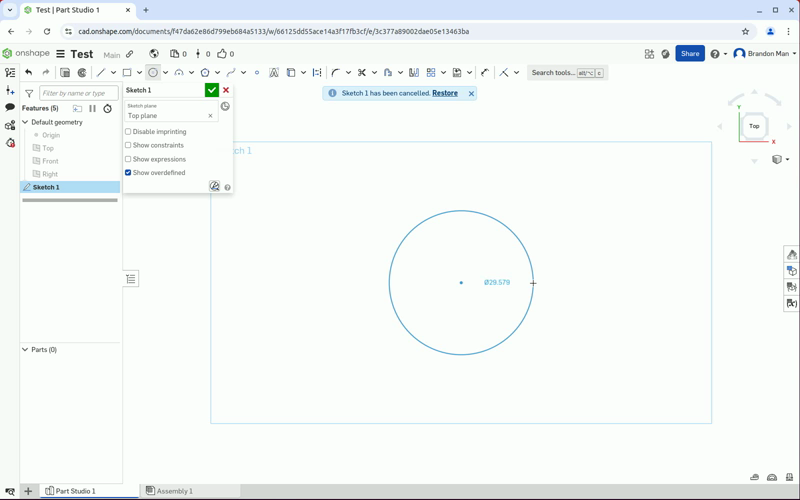
click(533, 282)
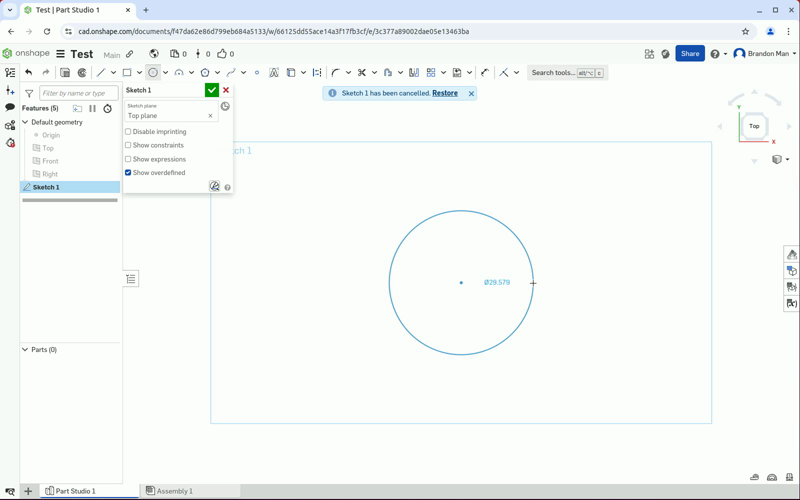
key(esc)
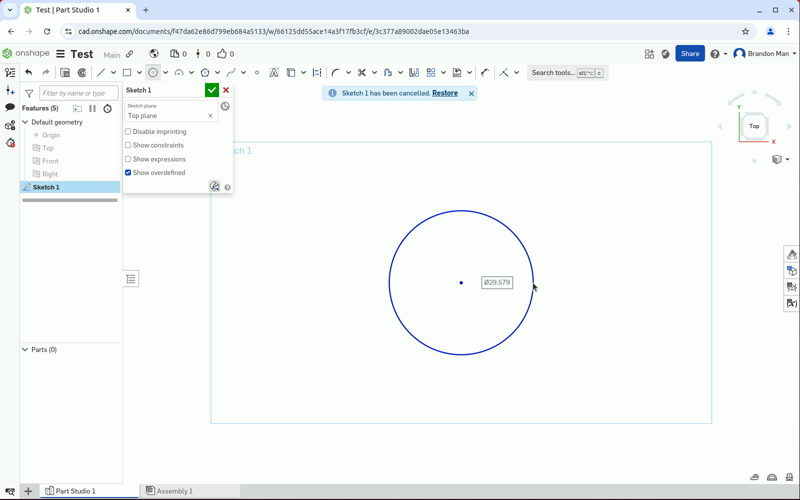
key(c)
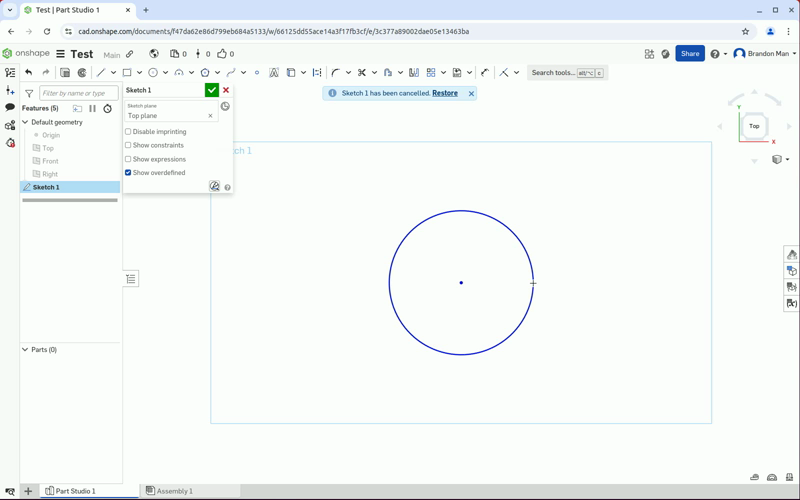
key_down(shift)
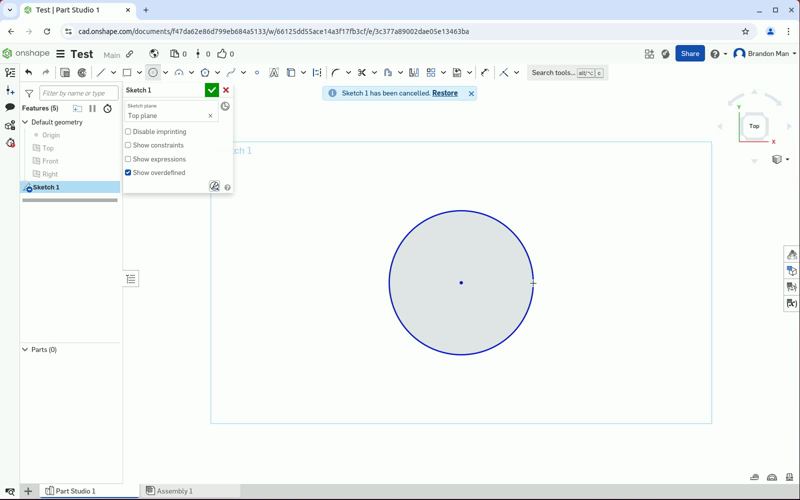
mouse_move(461, 282)
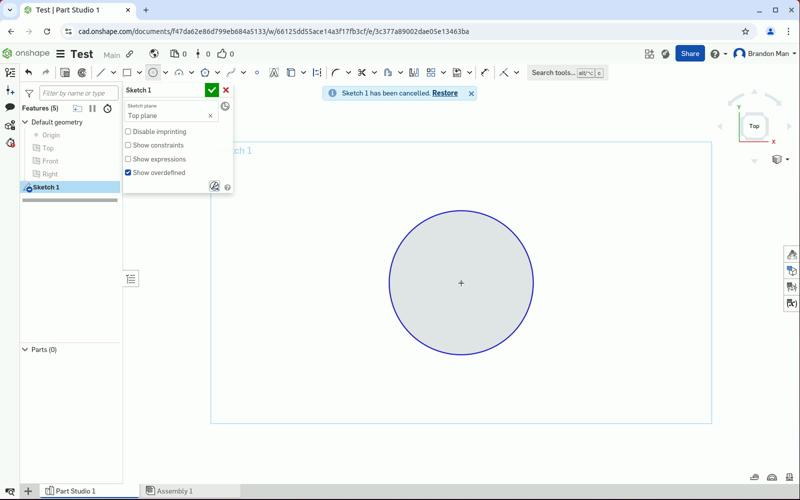
click(461, 282)
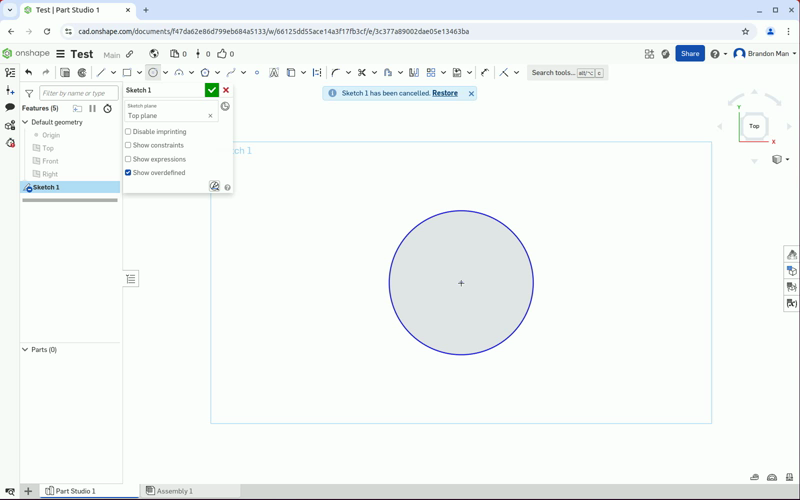
key_up(shift)
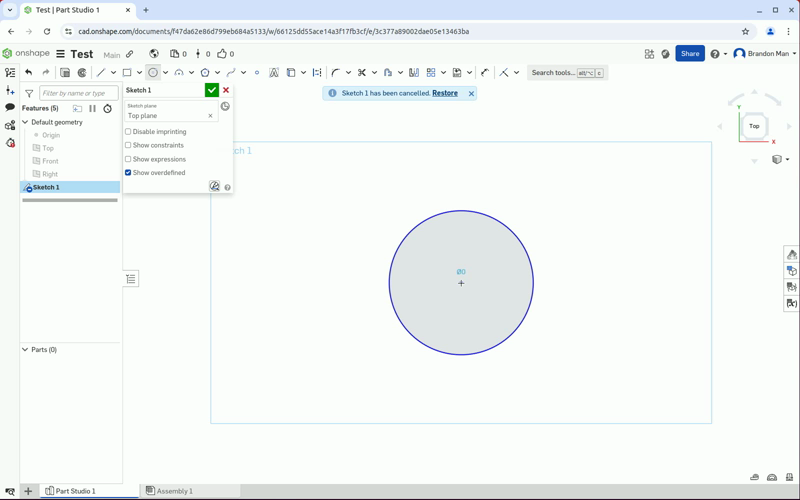
mouse_move(527, 282)
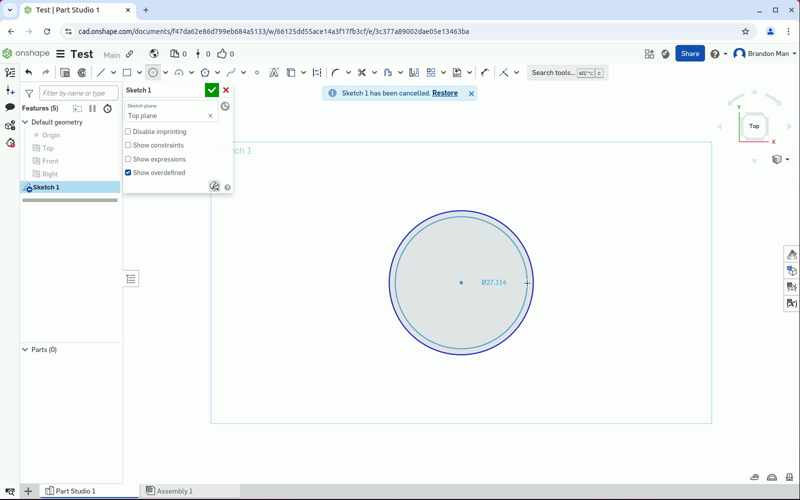
click(527, 282)
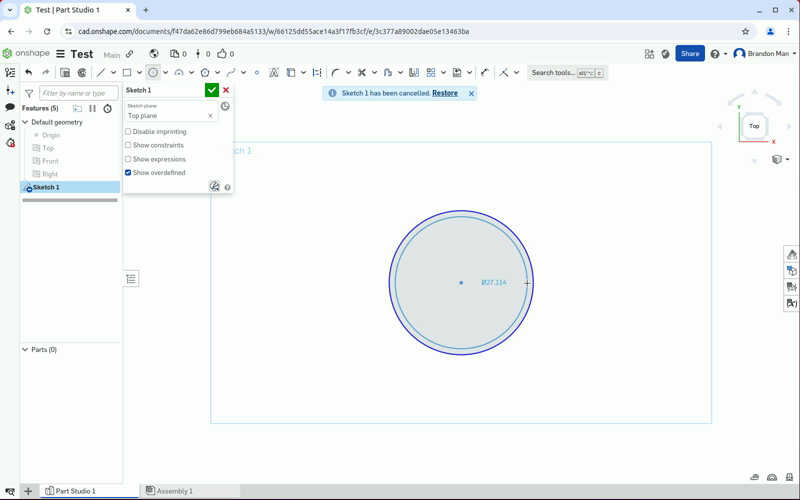
key(esc)
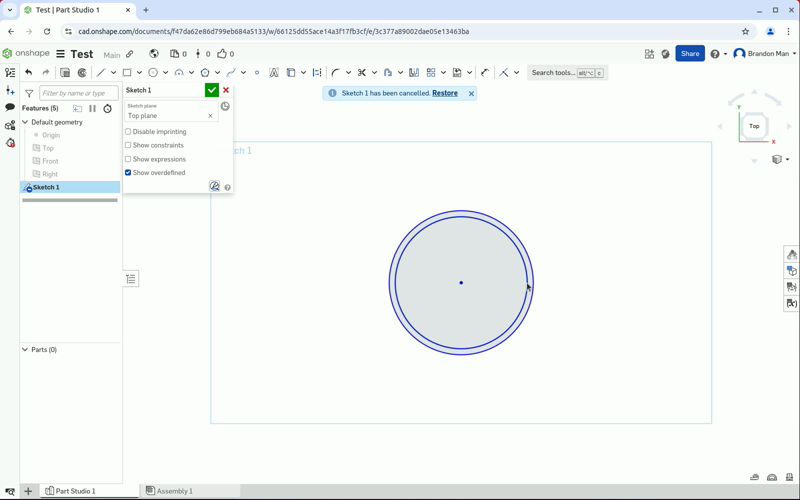
mouse_move(525, 259)
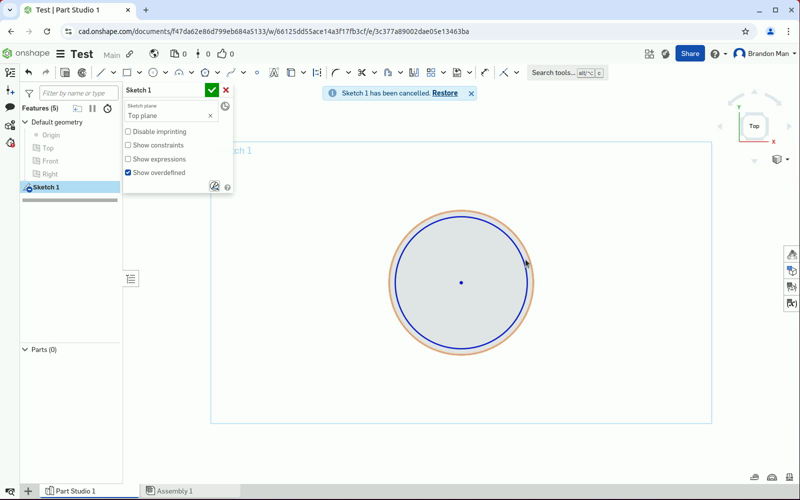
click(525, 259)
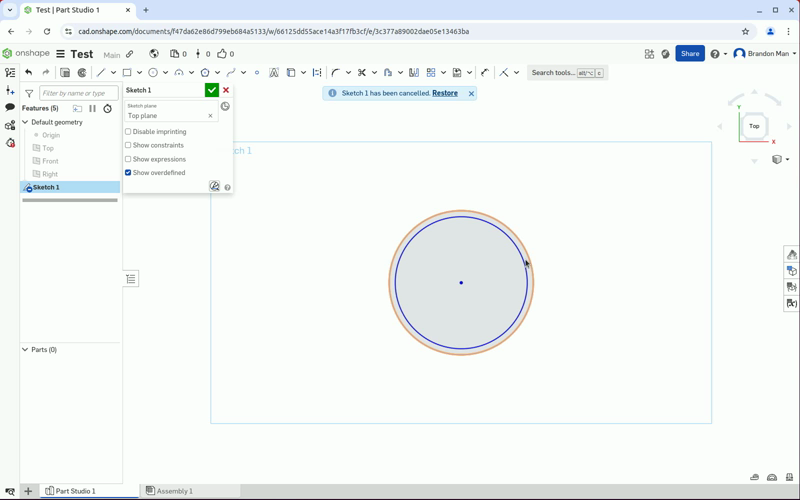
mouse_move(73, 352)
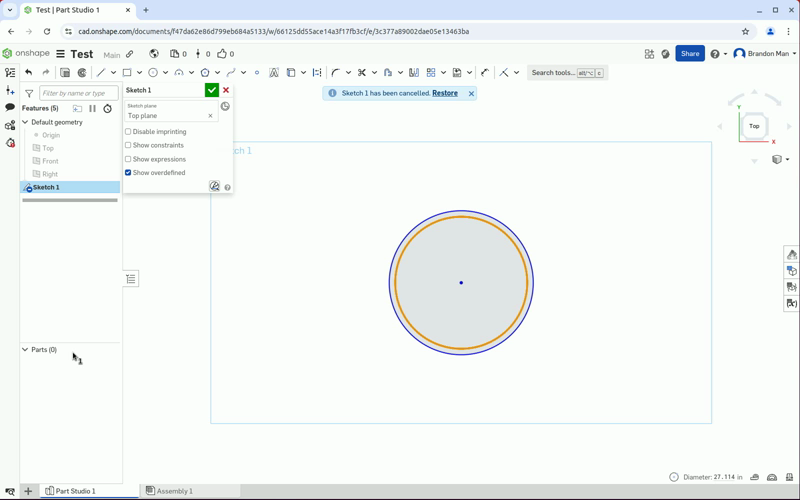
key(shift+y)
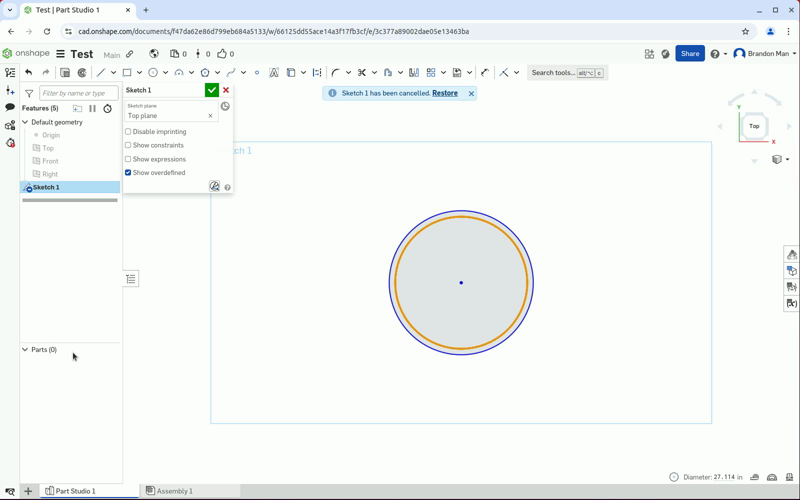
key(shift+e)
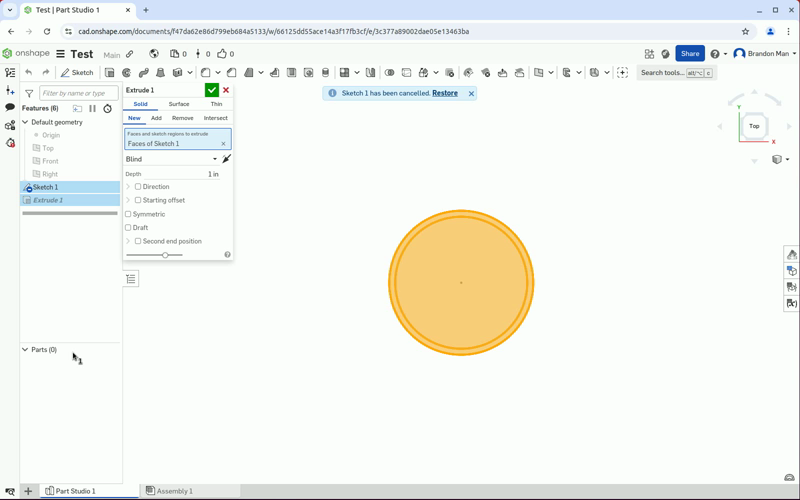
mouse_move(143, 106)
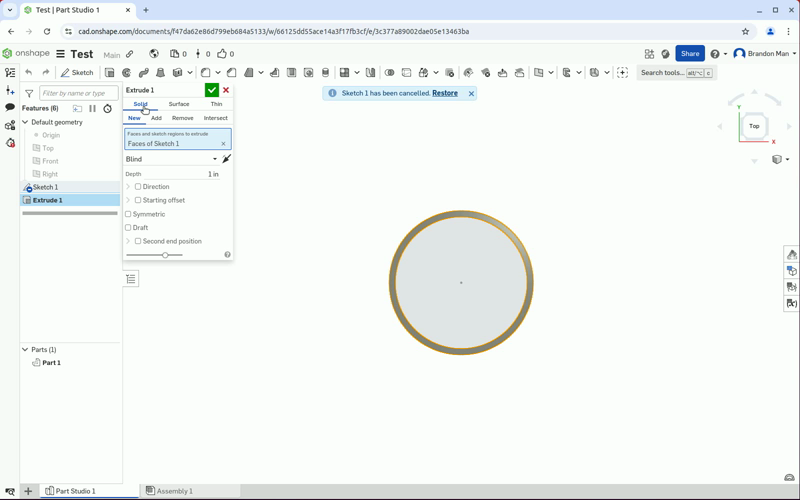
click(143, 106)
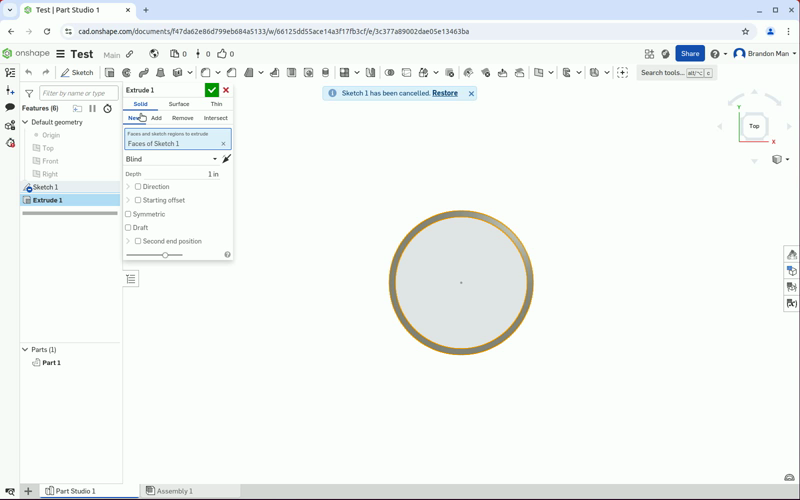
mouse_move(137, 120)
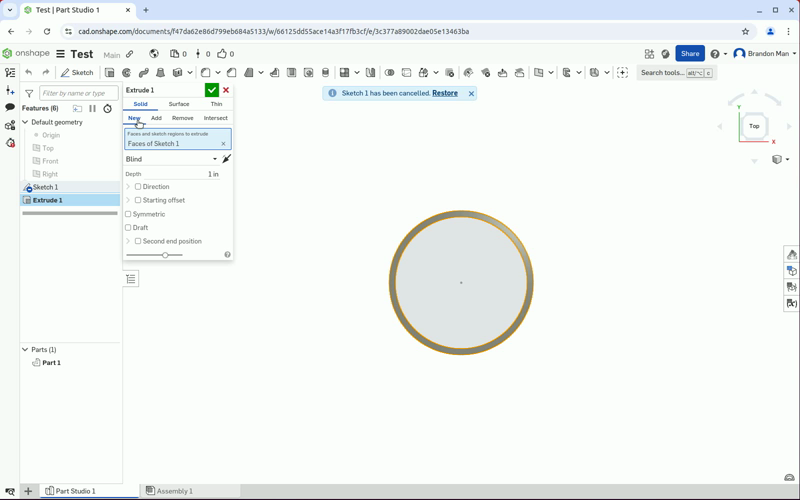
click(137, 120)
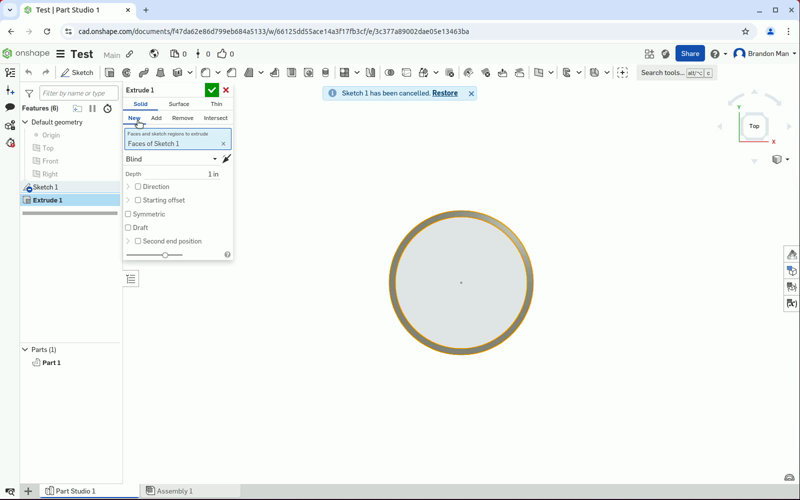
key(tab, 4)
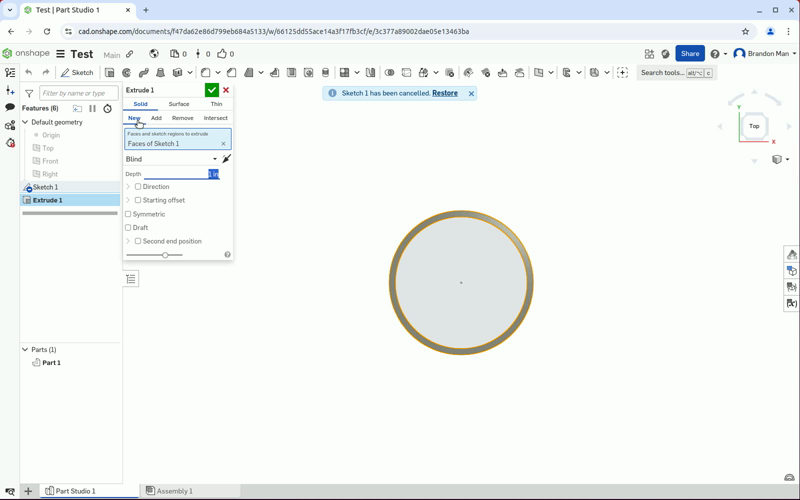
text(8.425)
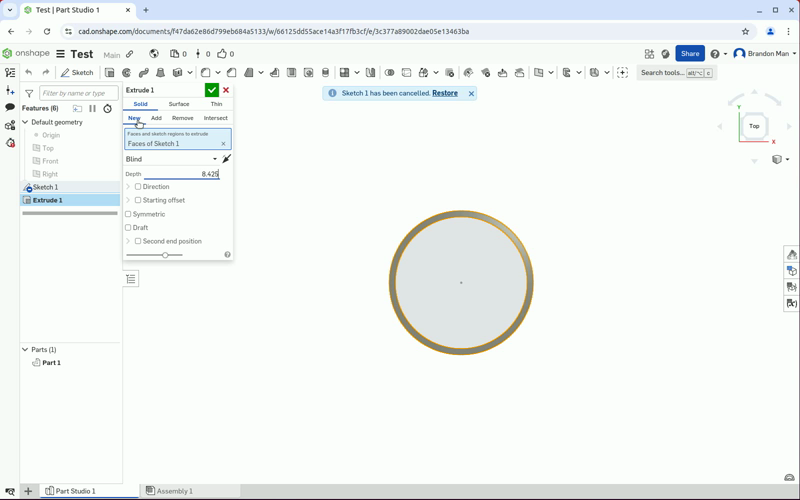
key(enter)
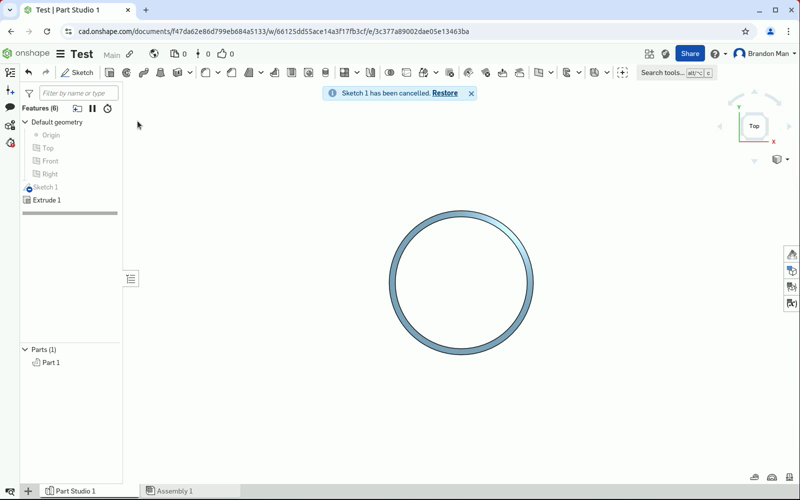
key(shift+h)
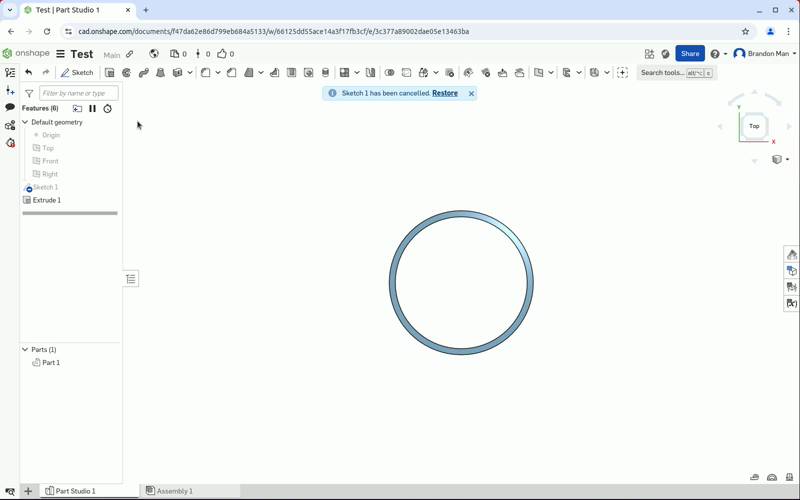
key(shift+h)
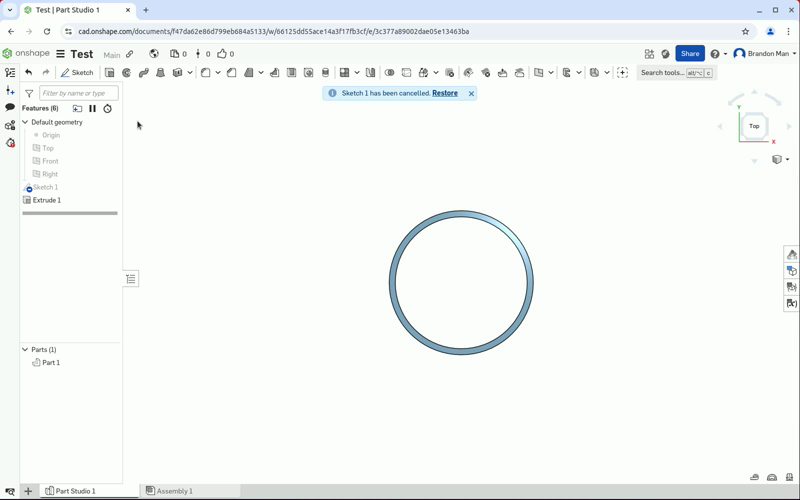
mouse_move(73, 189)
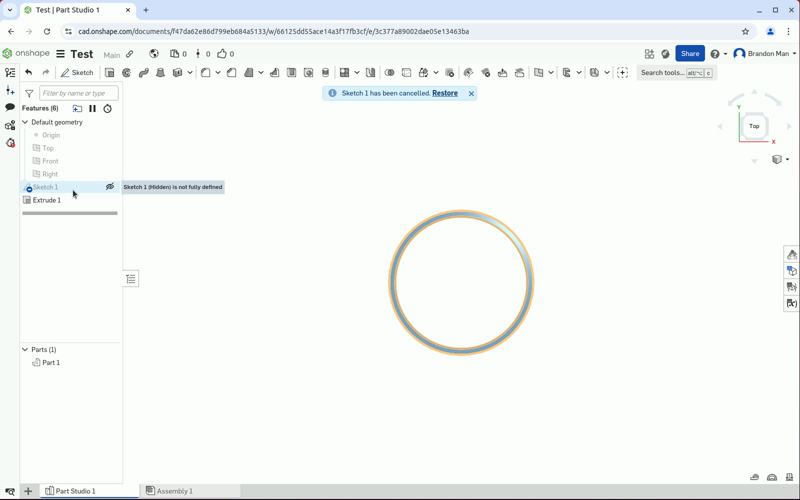
click(73, 189)
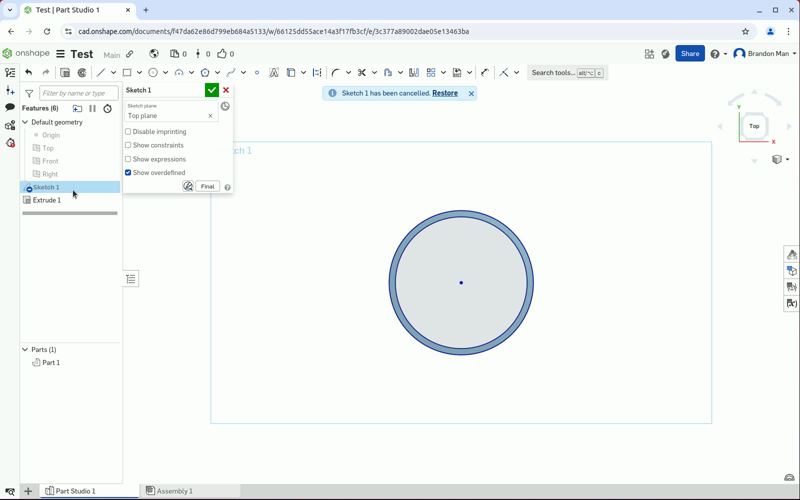
mouse_move(229, 92)
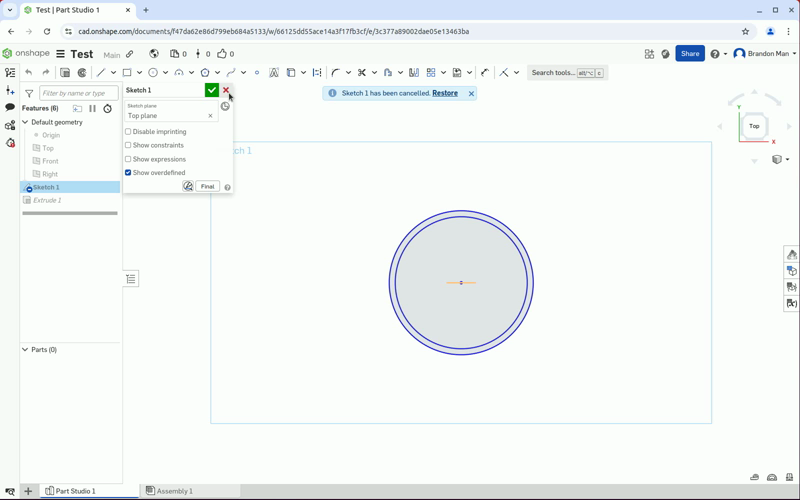
click(229, 92)
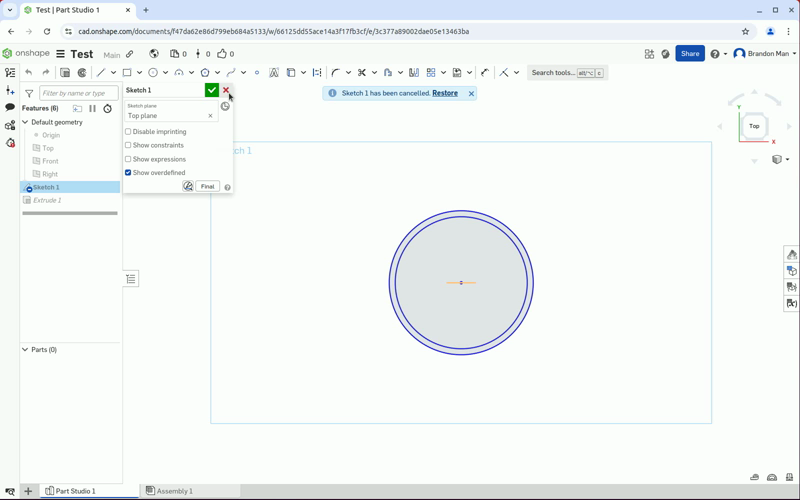
key(shift+s)
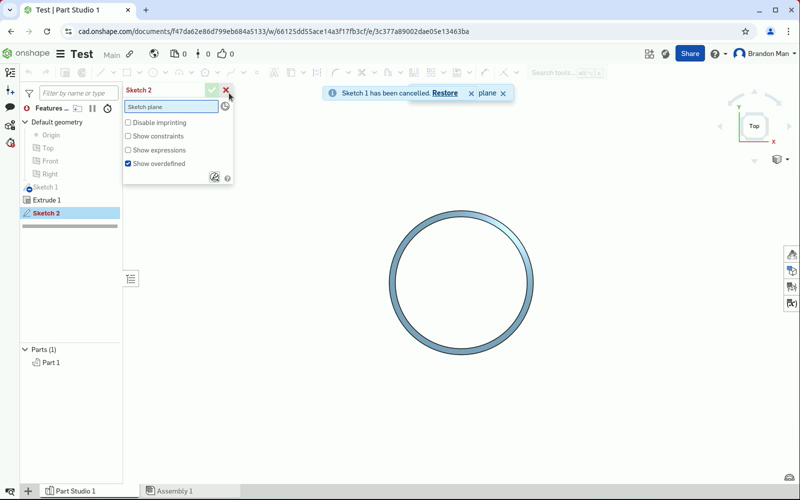
mouse_move(73, 150)
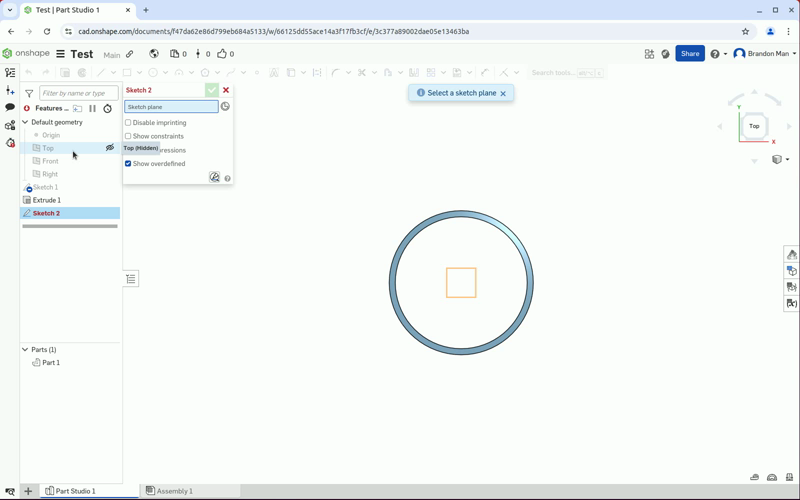
click(73, 150)
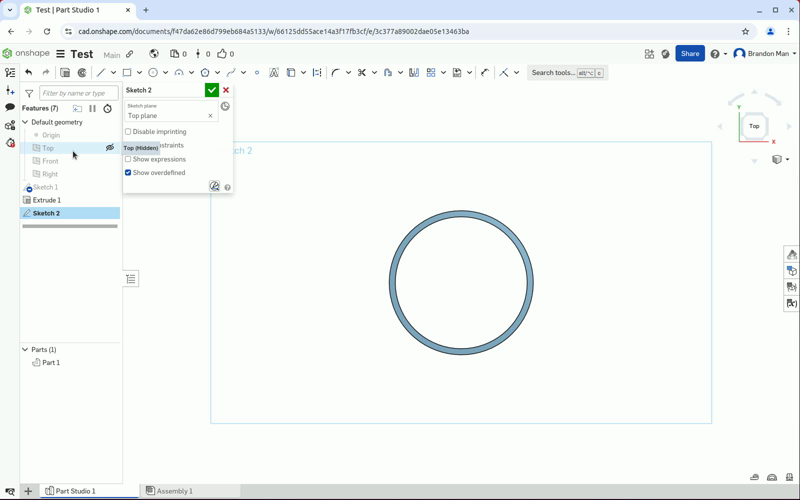
mouse_move(73, 352)
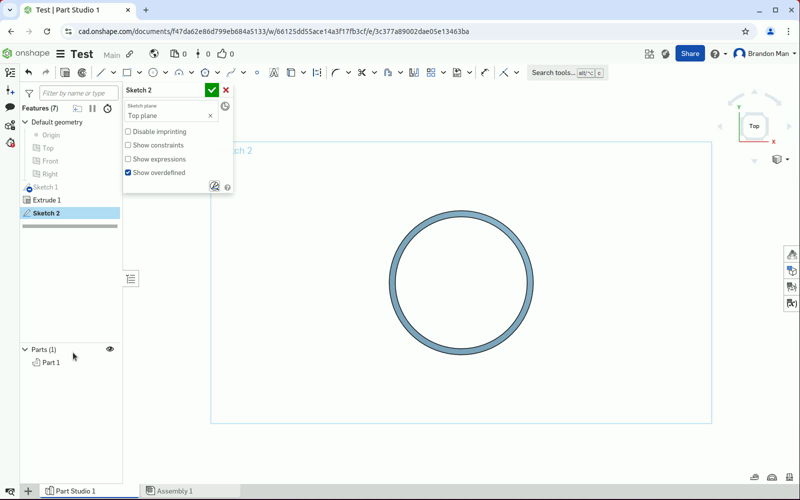
key(y)
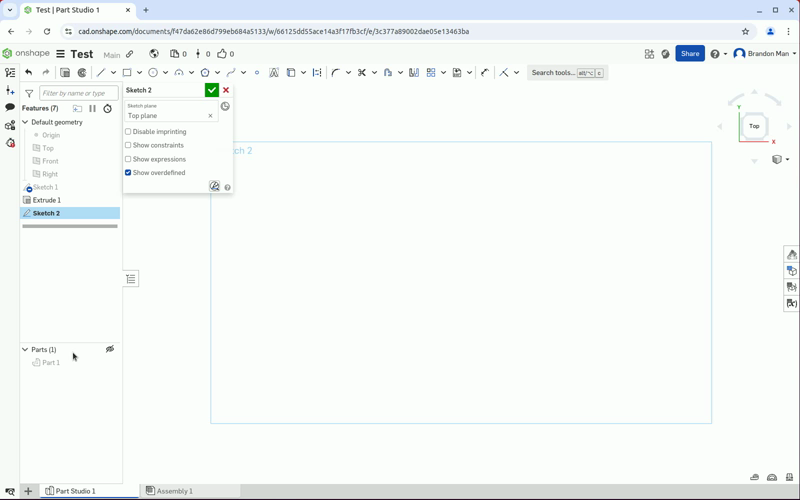
key(l)
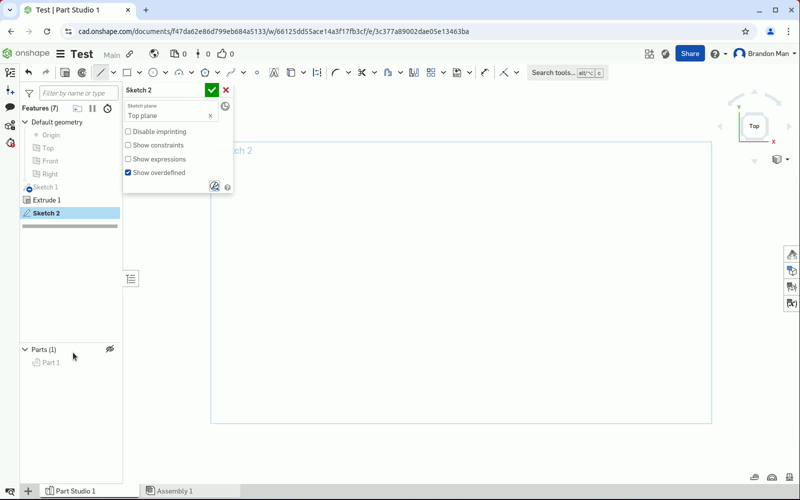
key_down(shift)
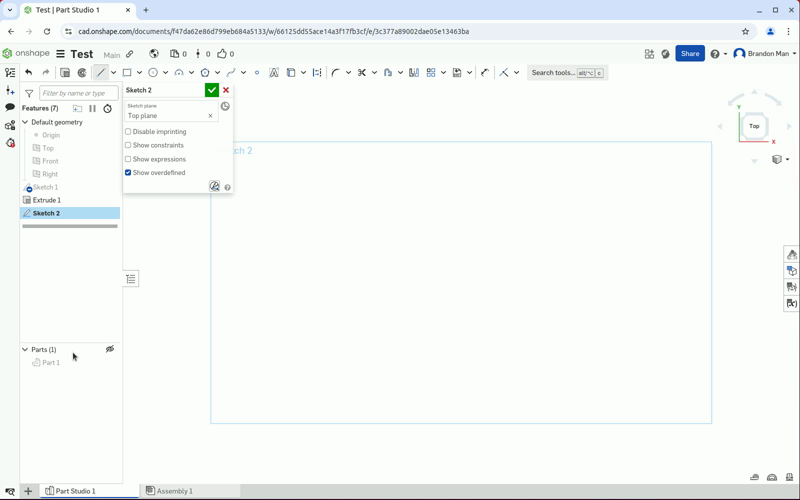
mouse_move(525, 313)
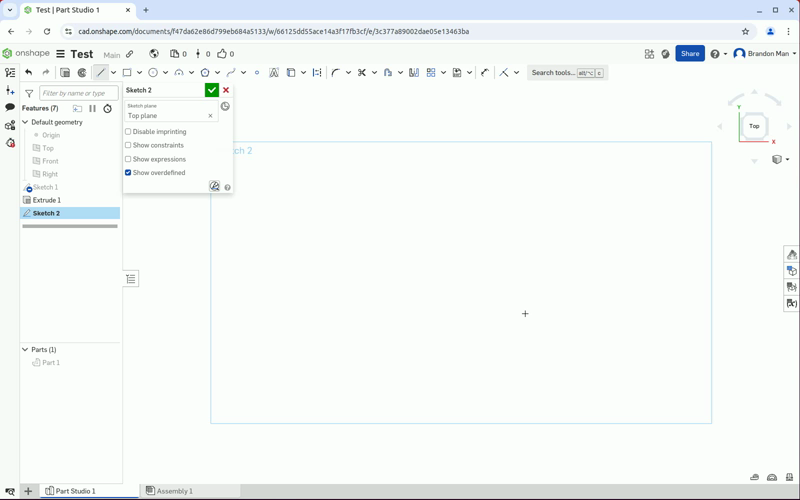
click(525, 313)
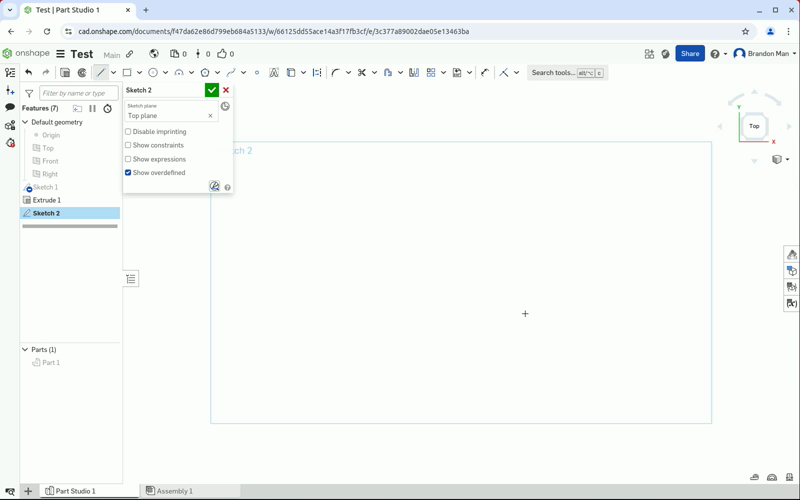
key_up(shift)
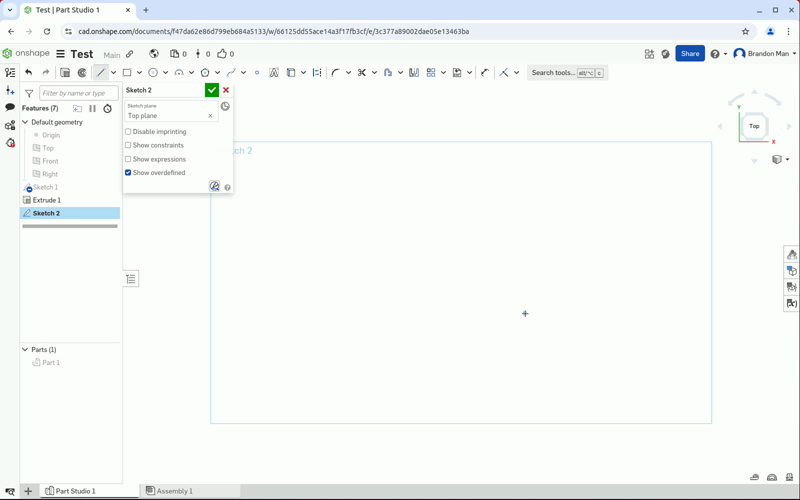
key_down(shift)
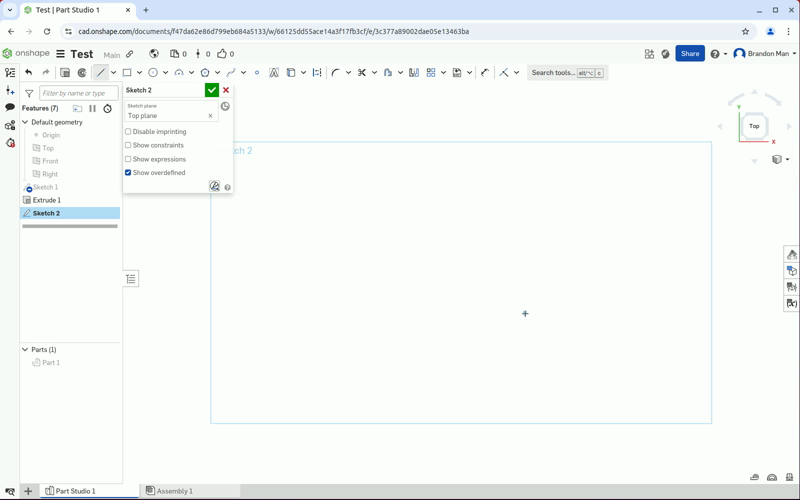
mouse_move(555, 313)
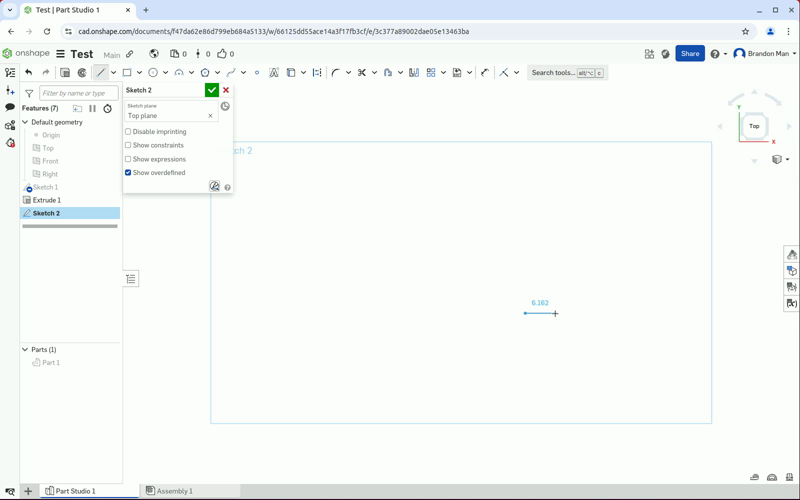
mouse_move(567, 313)
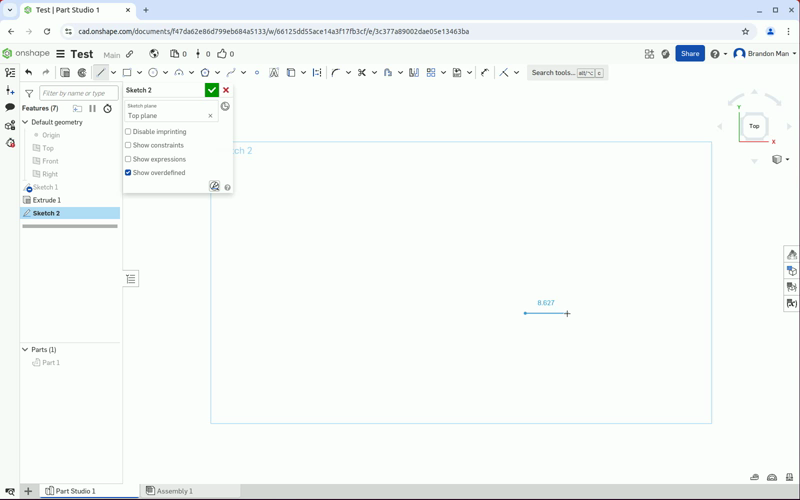
click(567, 313)
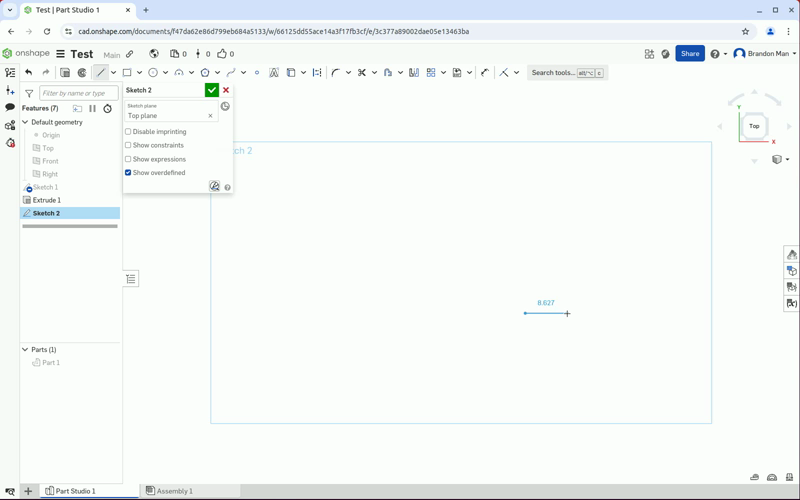
key_up(shift)
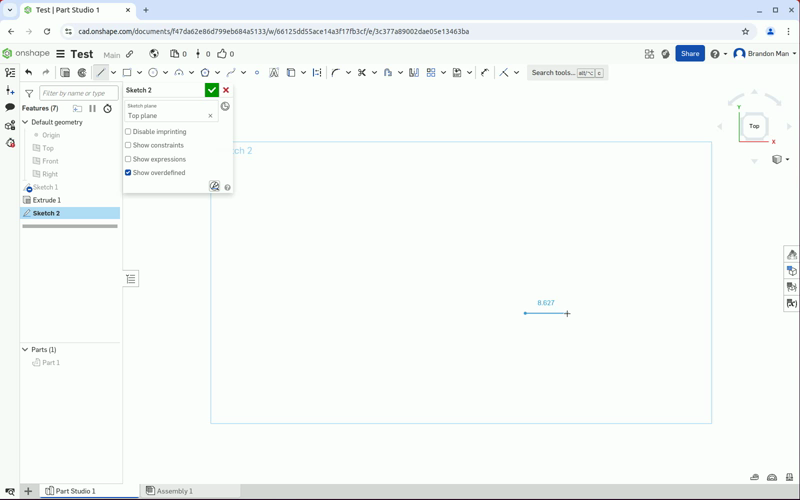
key_down(shift)
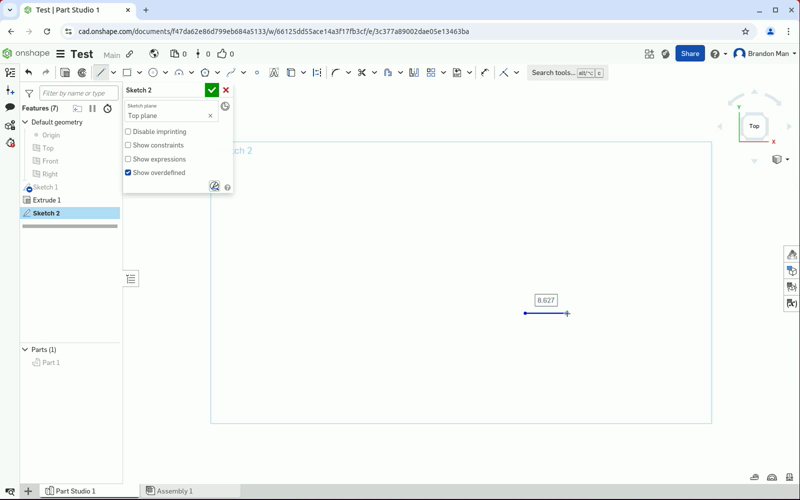
mouse_move(567, 252)
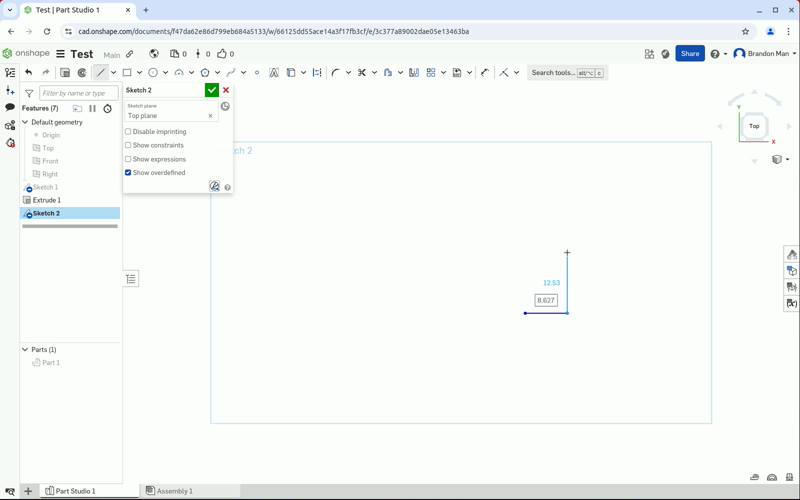
click(567, 252)
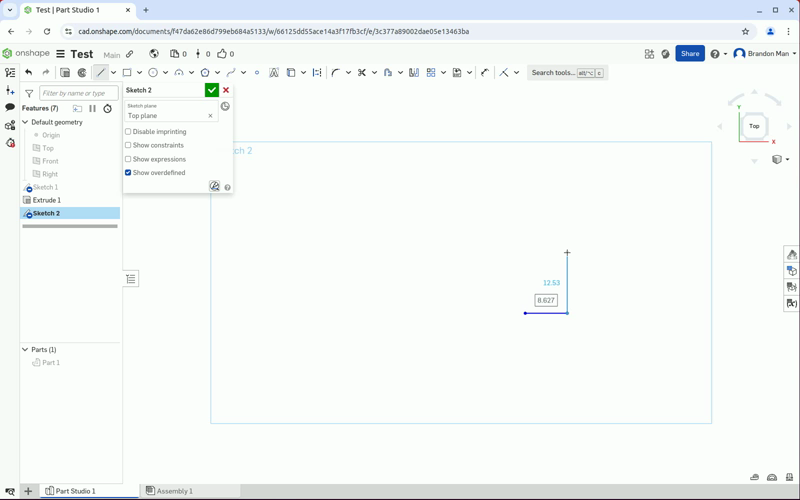
key_up(shift)
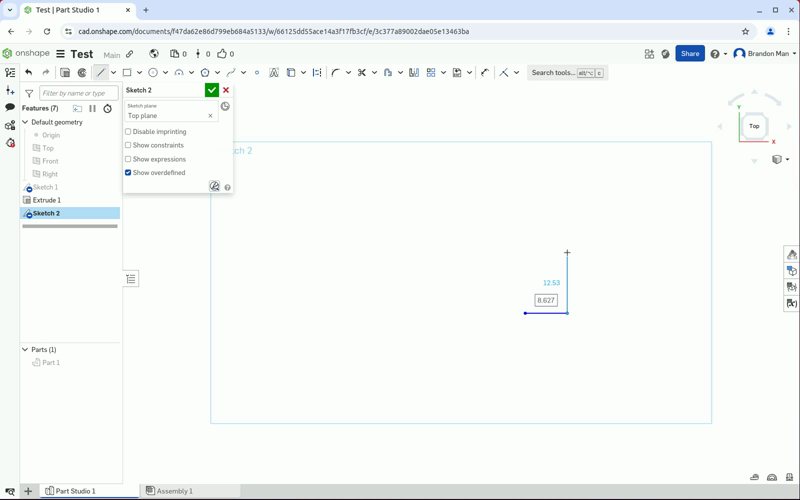
key_down(shift)
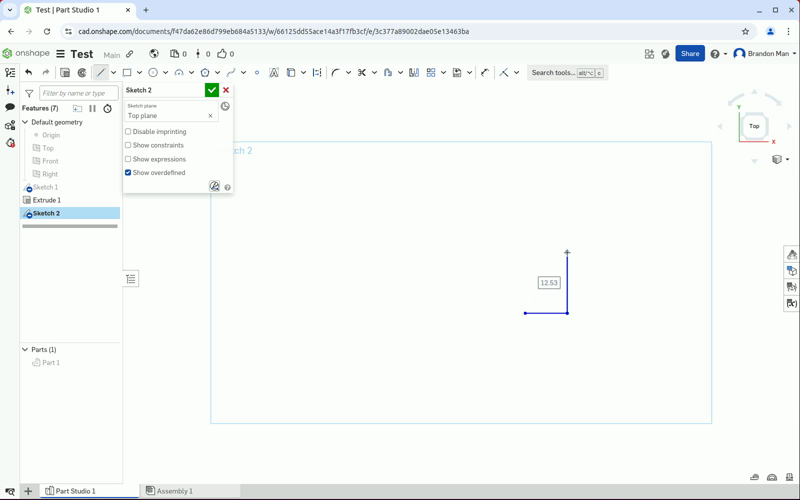
mouse_move(589, 252)
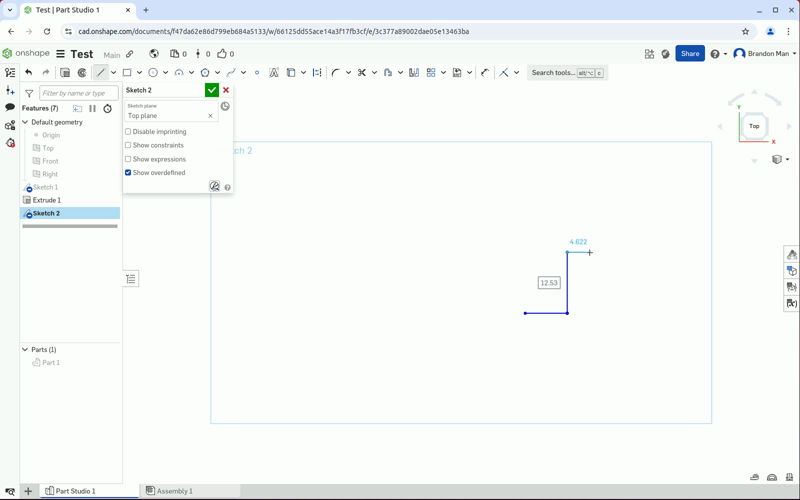
mouse_move(525, 252)
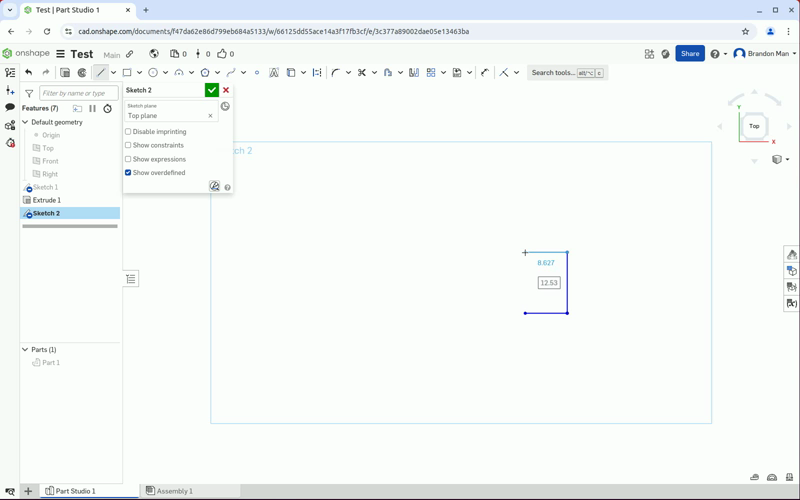
click(525, 252)
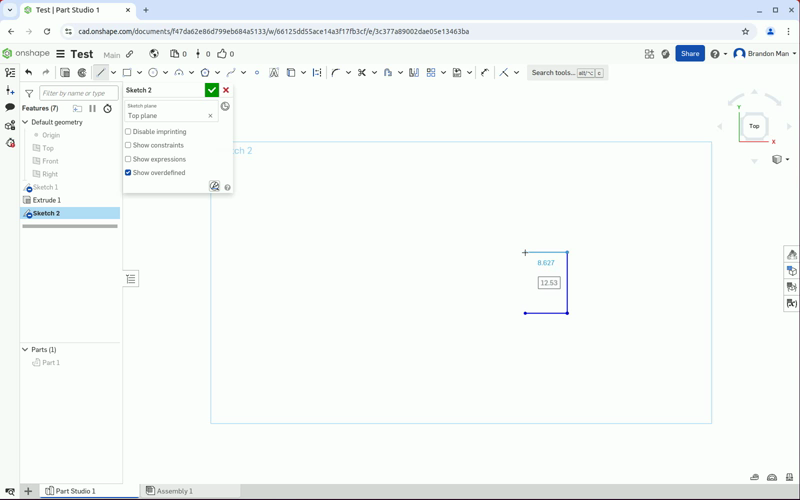
key_up(shift)
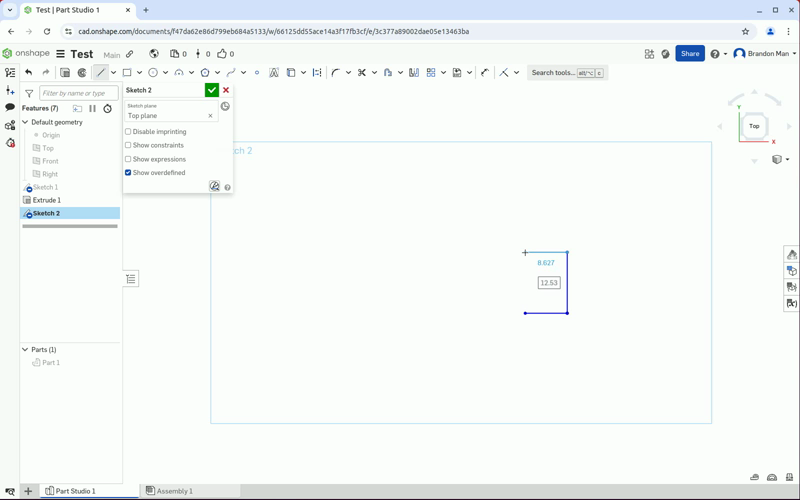
key(esc)
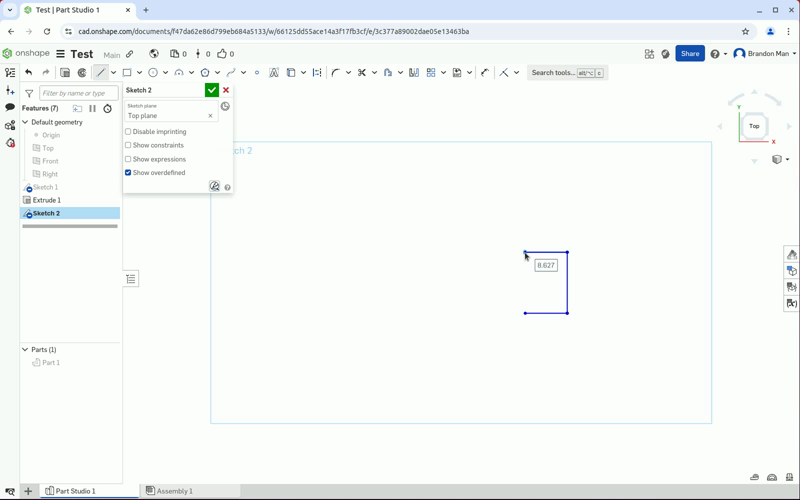
key(a)
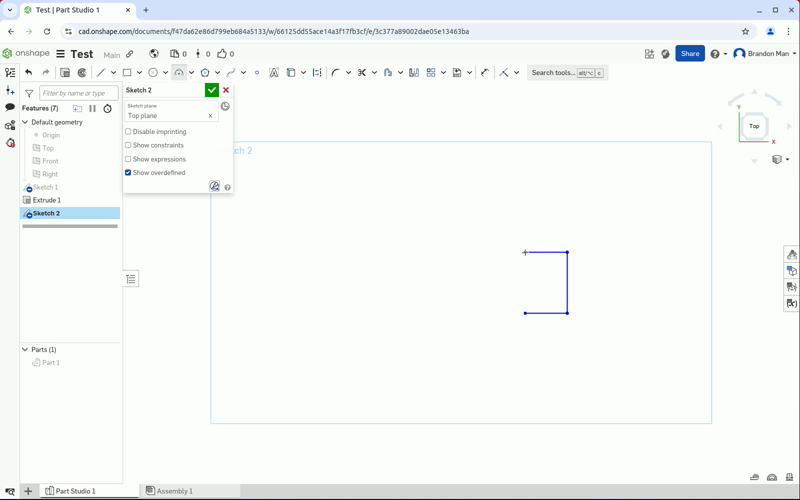
mouse_move(525, 252)
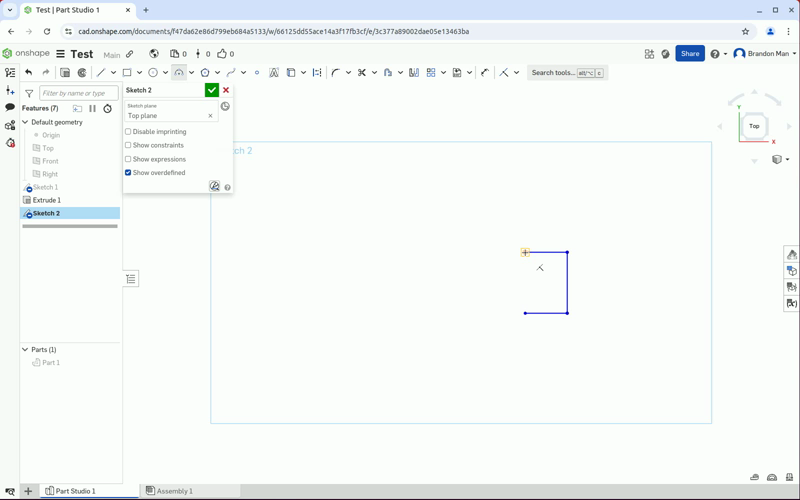
click(525, 252)
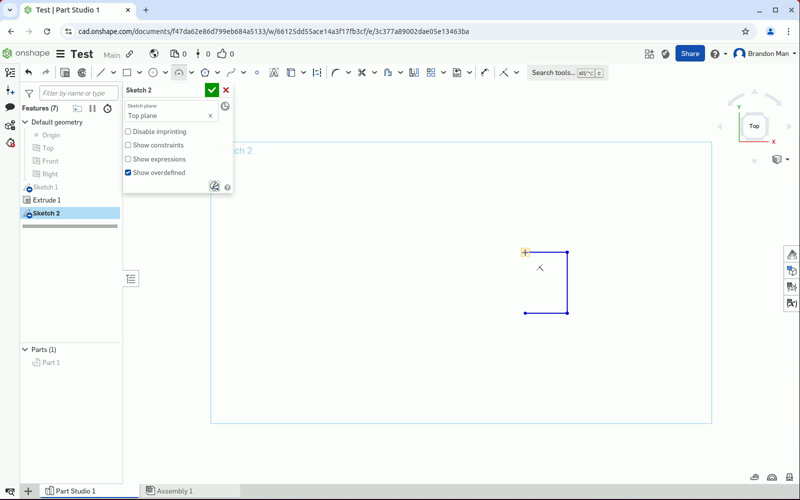
mouse_move(525, 313)
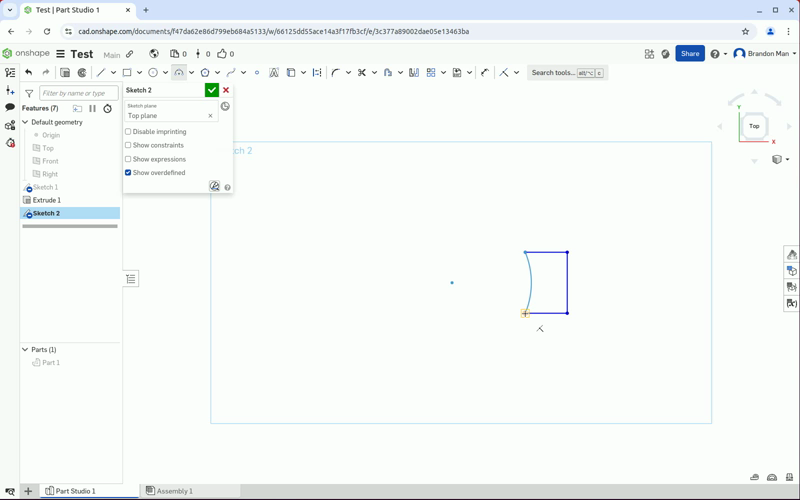
click(525, 313)
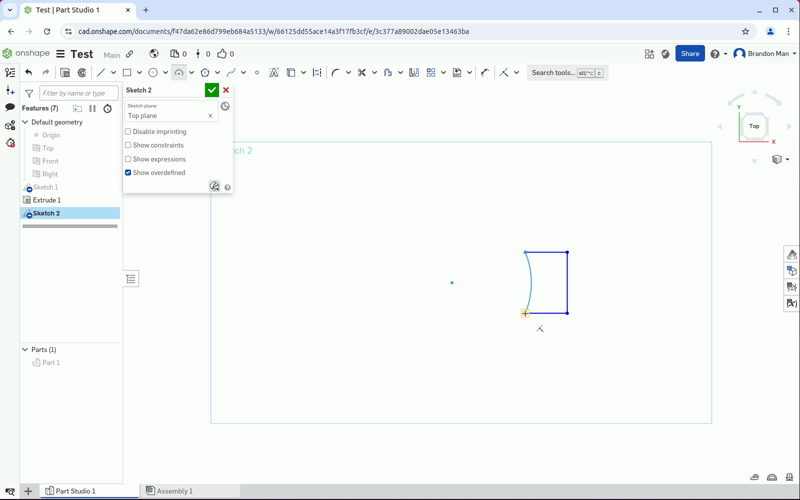
key_down(shift)
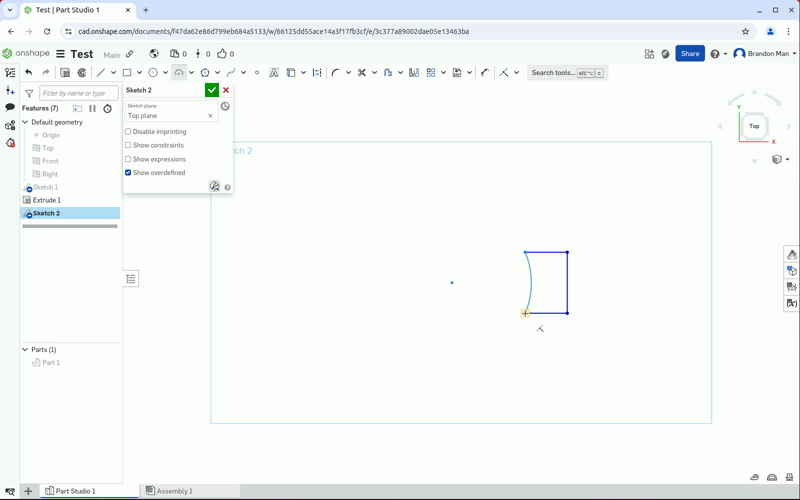
mouse_move(532, 282)
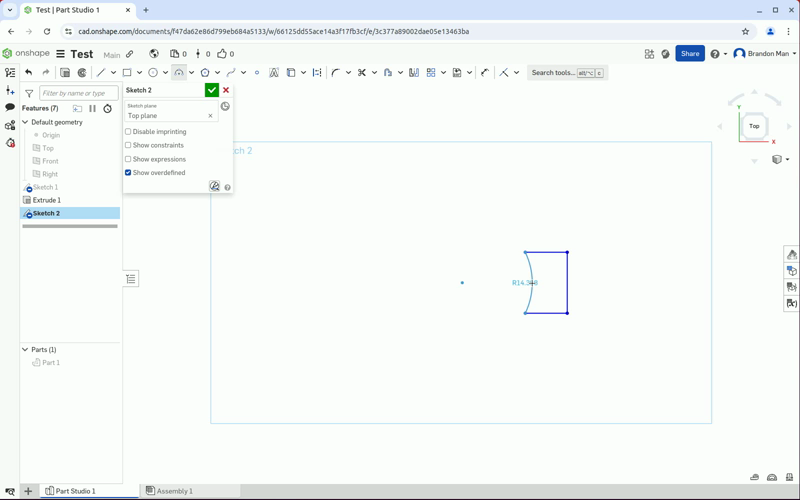
click(532, 282)
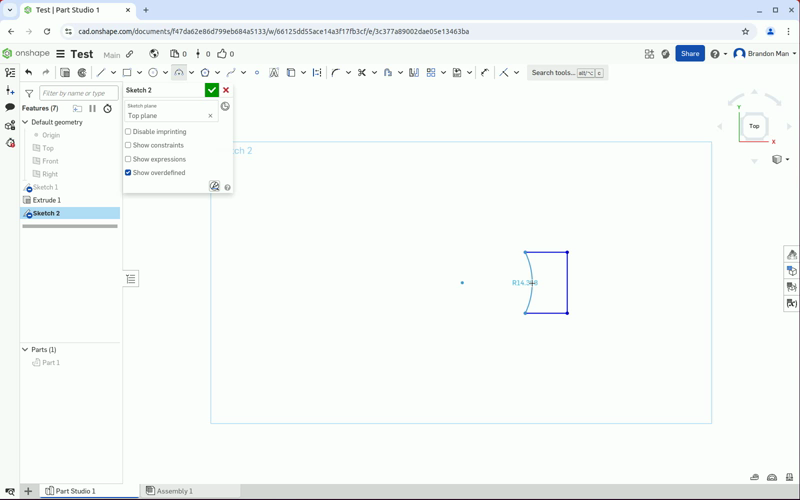
key_up(shift)
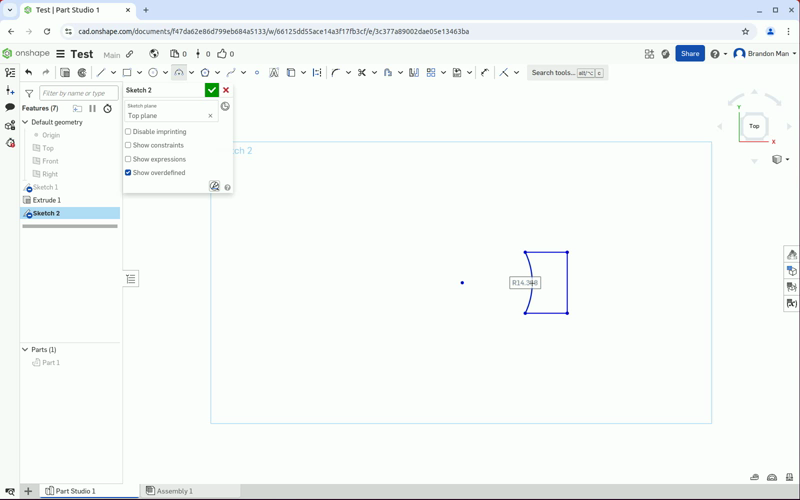
key(esc)
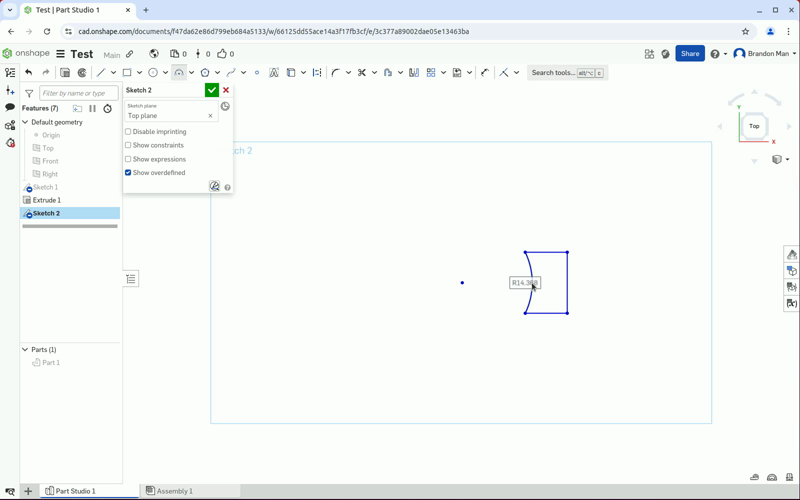
mouse_move(561, 275)
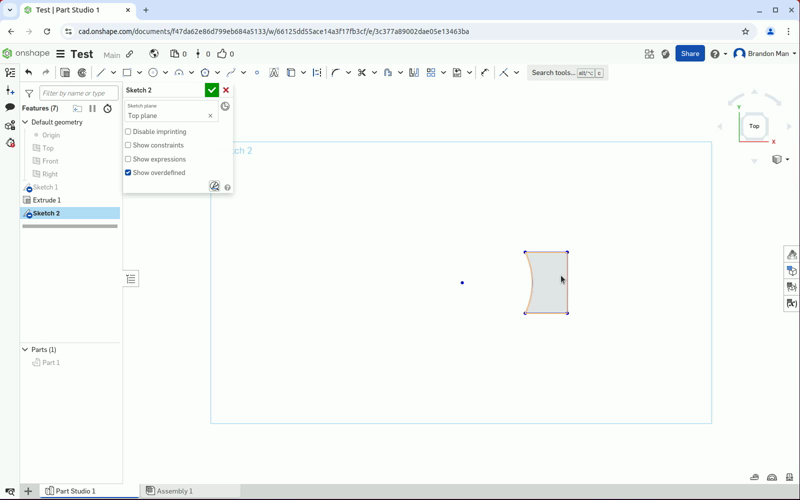
click(561, 275)
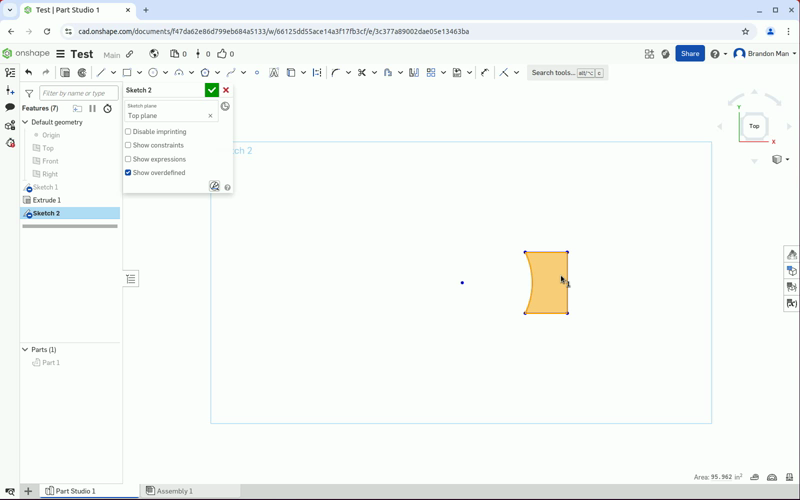
mouse_move(73, 352)
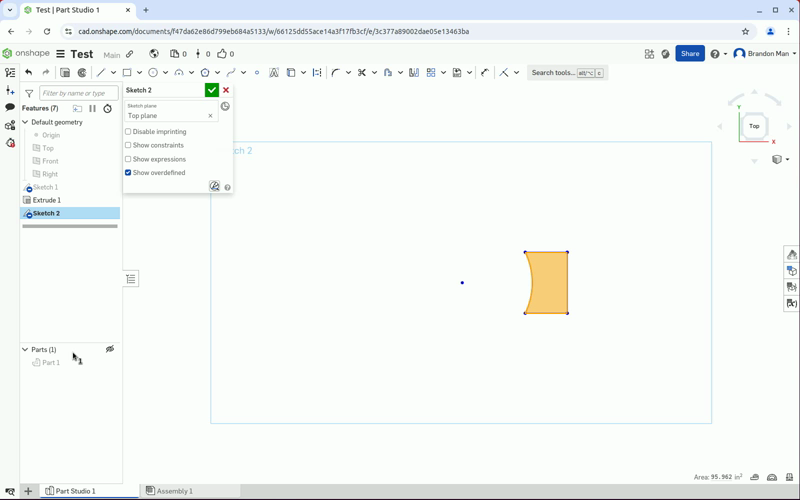
key(shift+y)
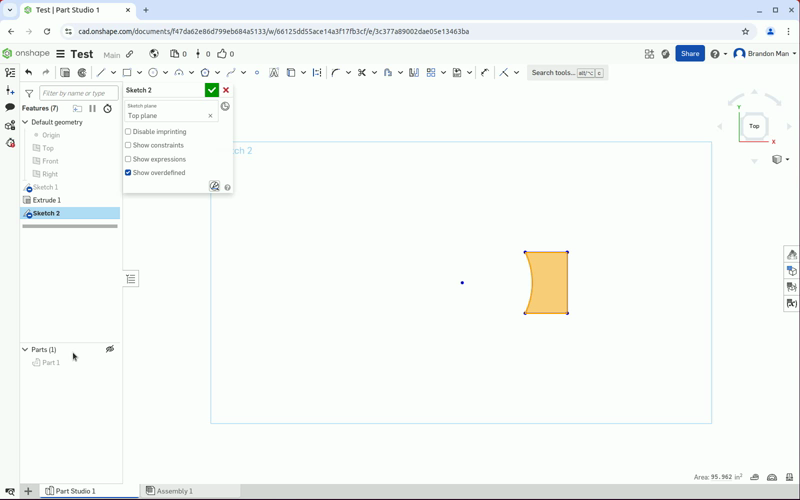
key(shift+e)
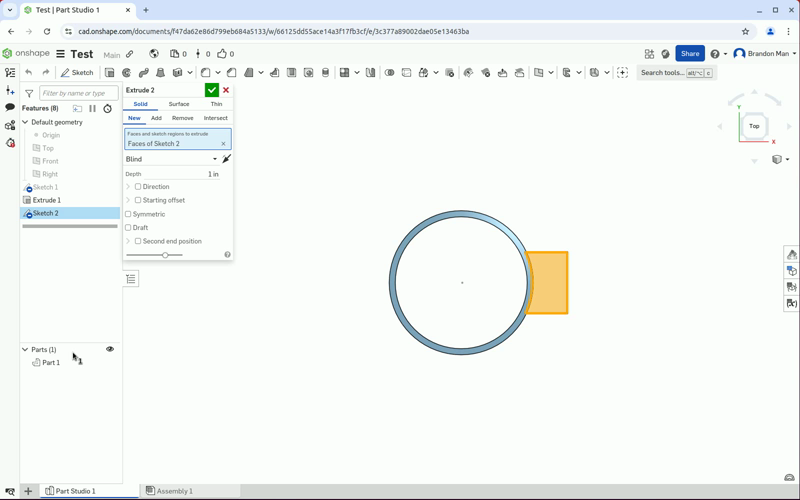
mouse_move(143, 106)
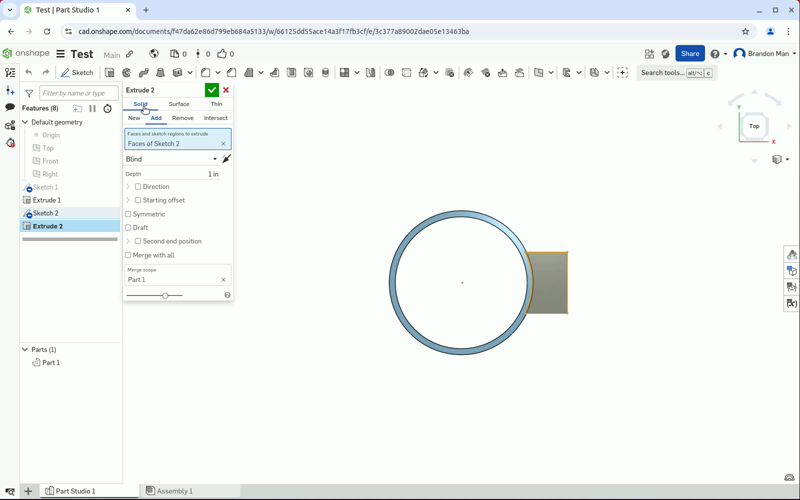
click(143, 106)
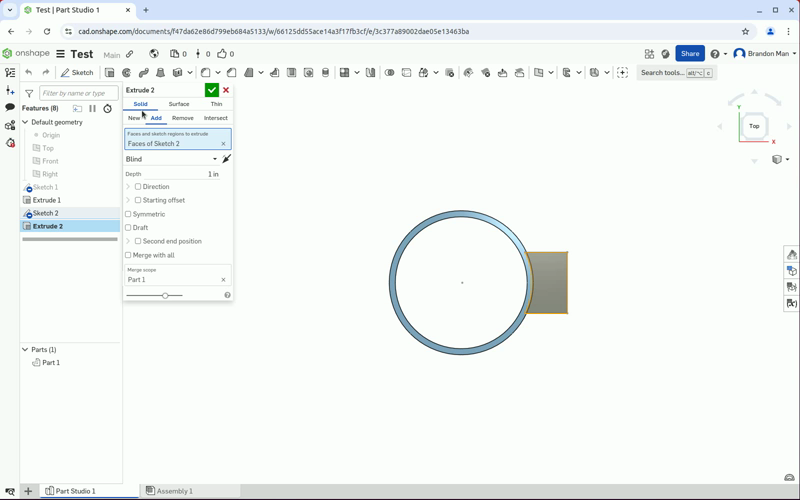
mouse_move(137, 120)
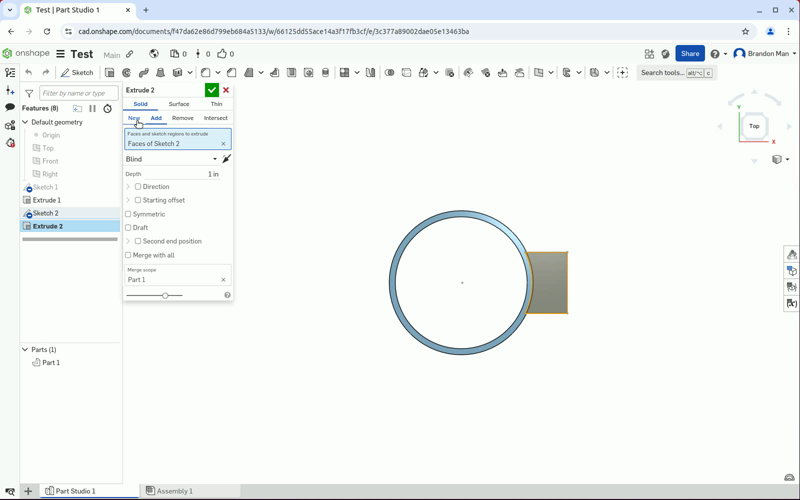
click(137, 120)
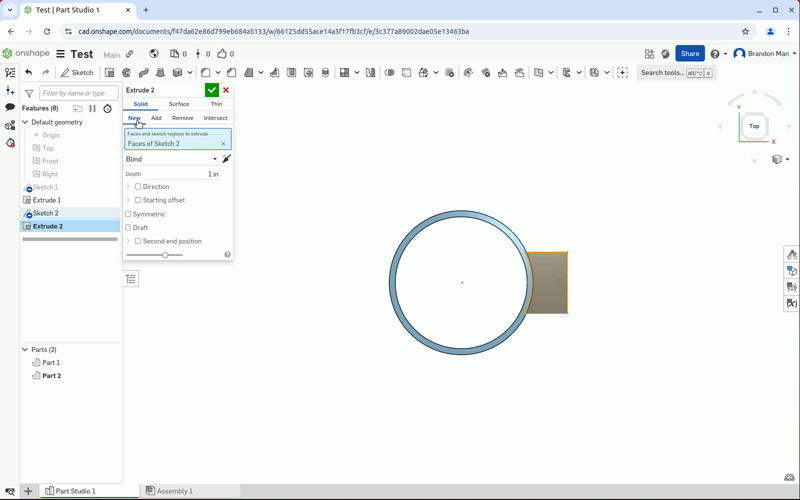
key(tab, 4)
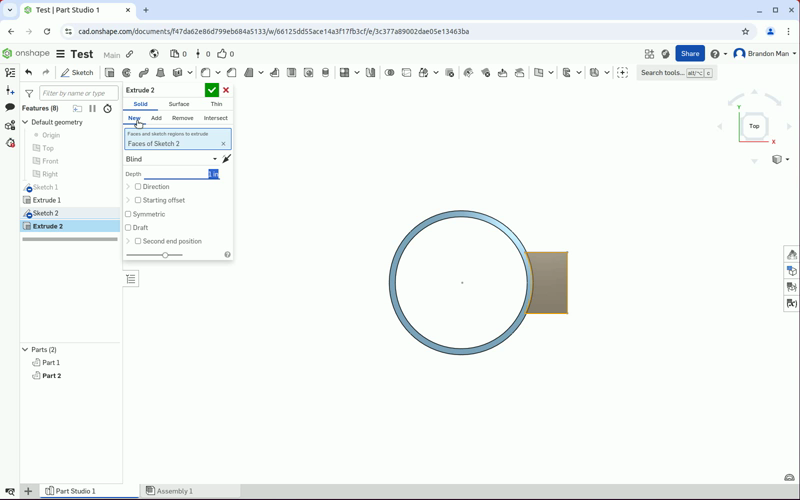
text(1.204)
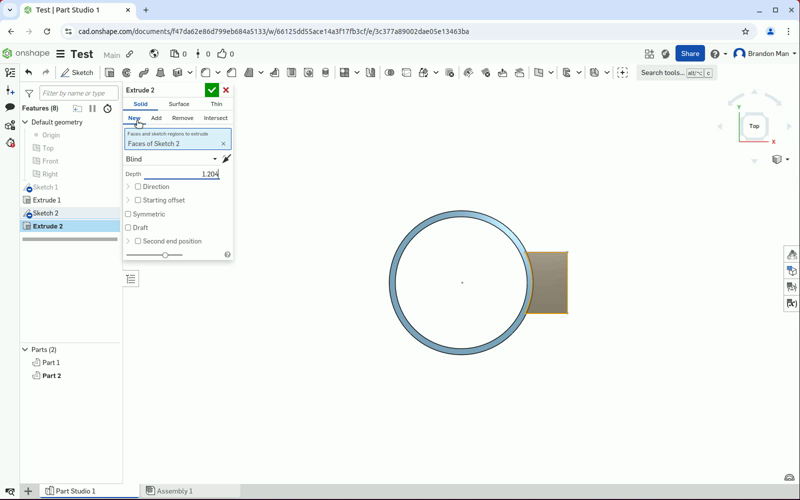
key(enter)
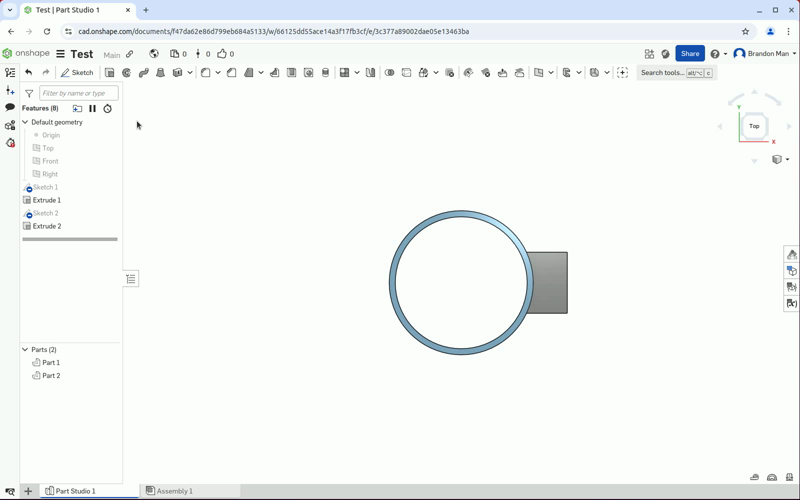
key(shift+h)
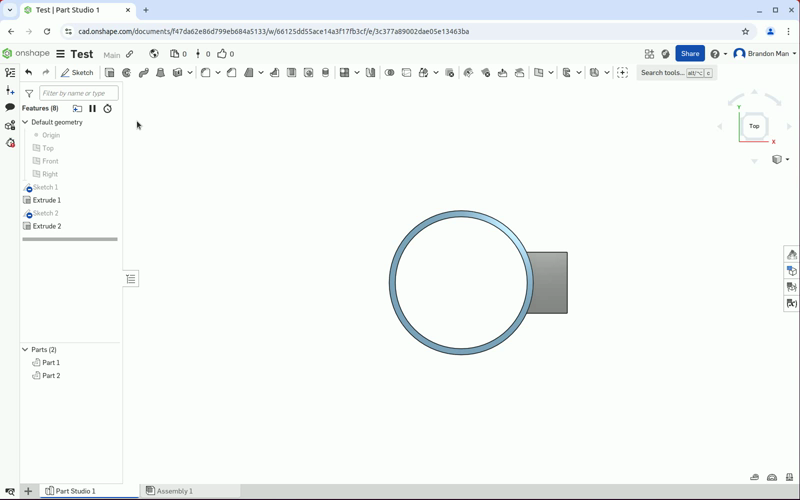
key(shift+h)
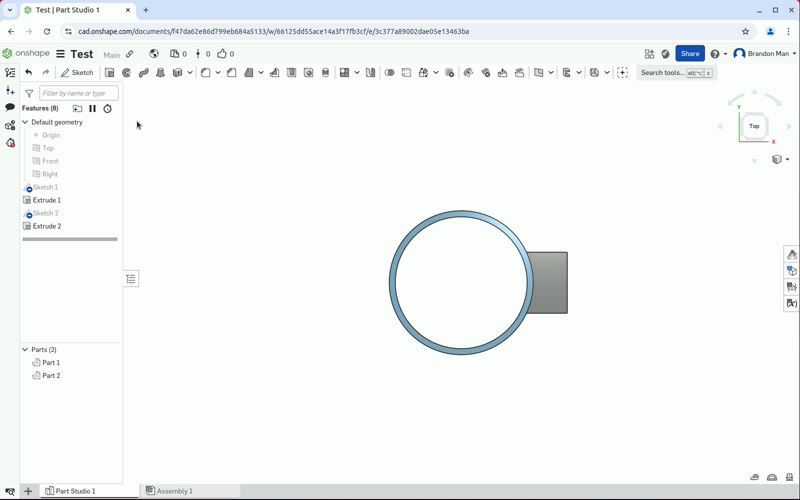
mouse_move(73, 189)
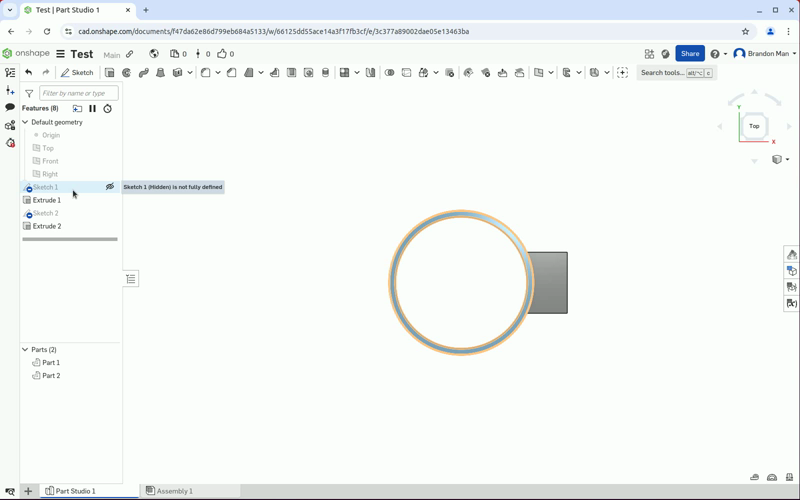
click(73, 189)
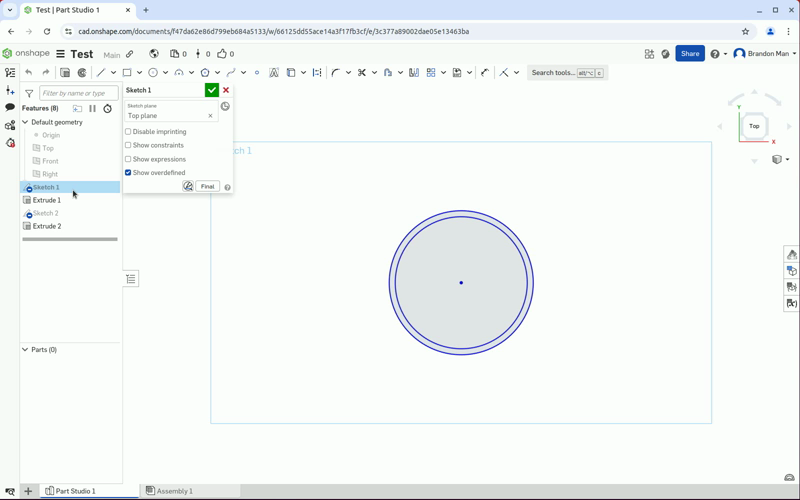
mouse_move(229, 92)
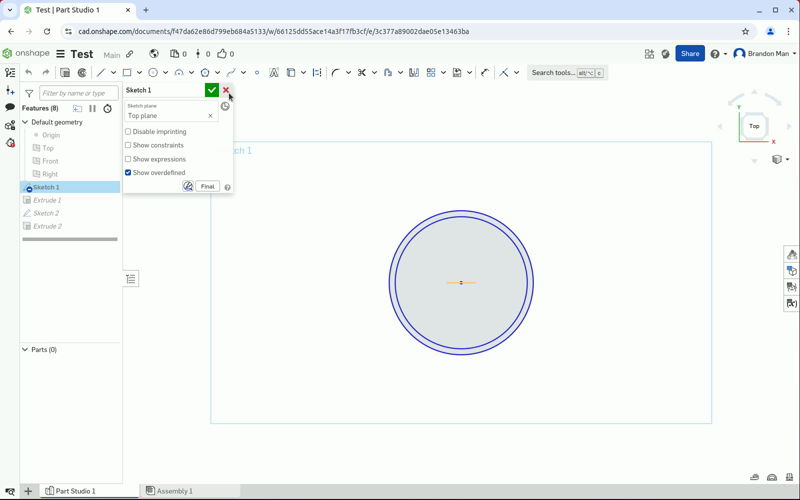
click(229, 92)
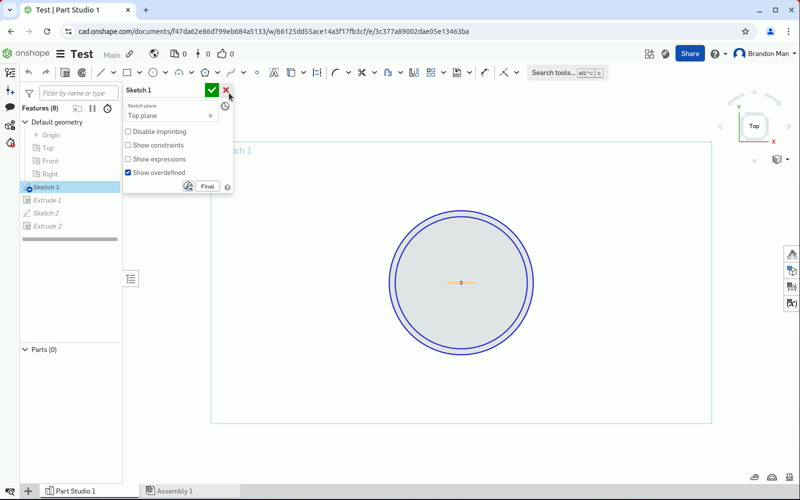
key(shift+s)
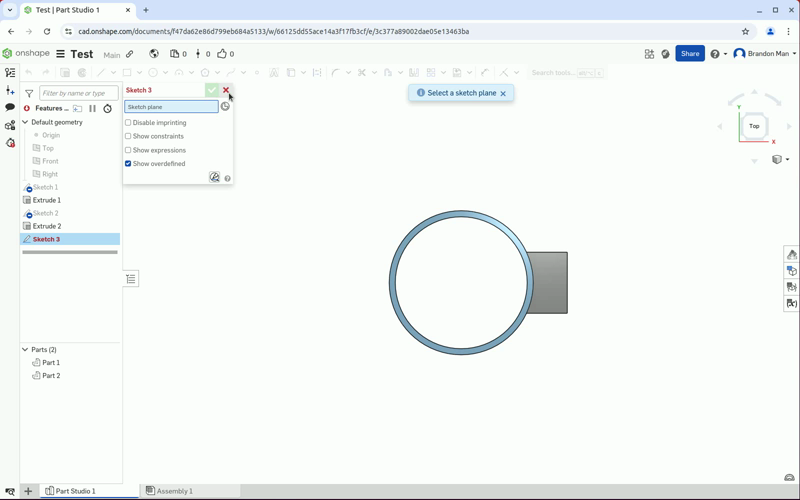
mouse_move(73, 150)
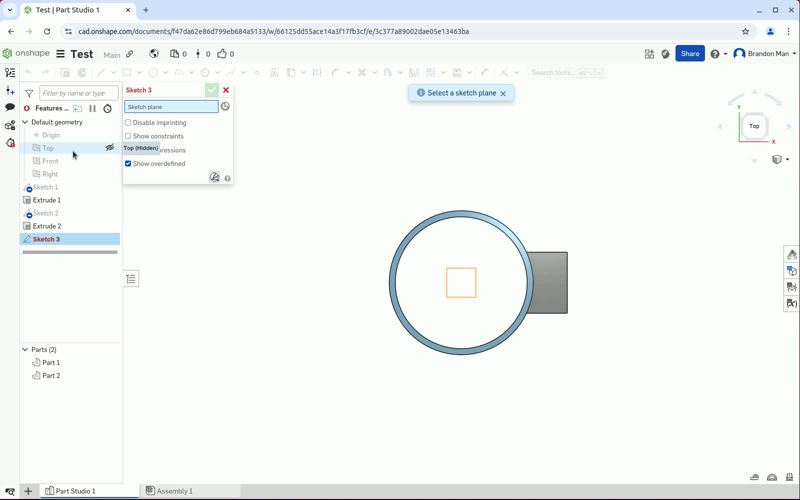
click(73, 150)
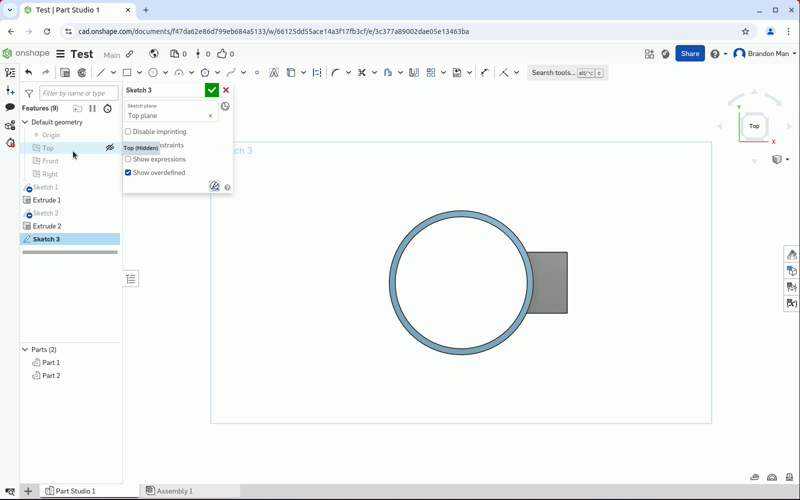
mouse_move(73, 352)
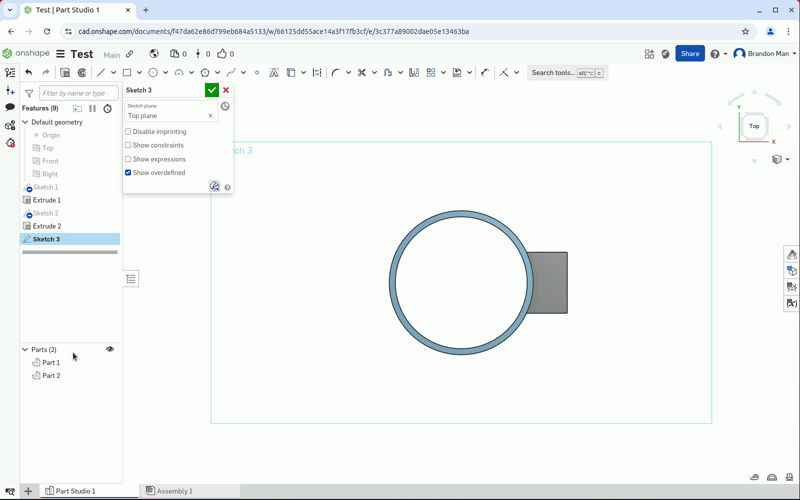
key(y)
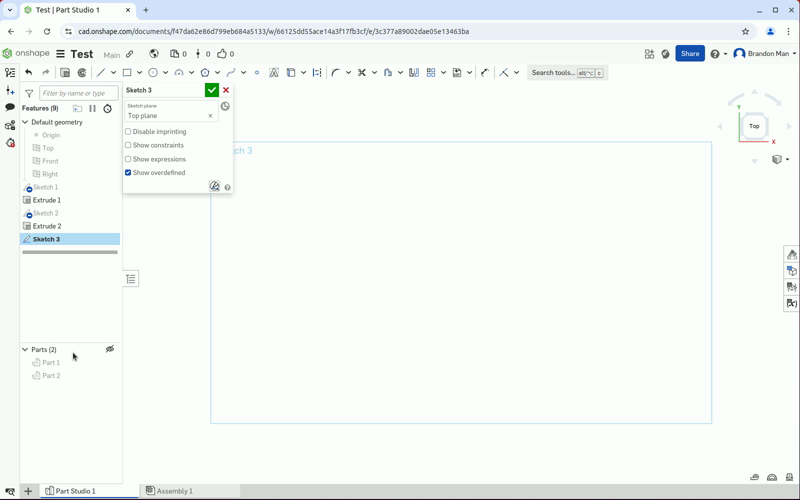
key(l)
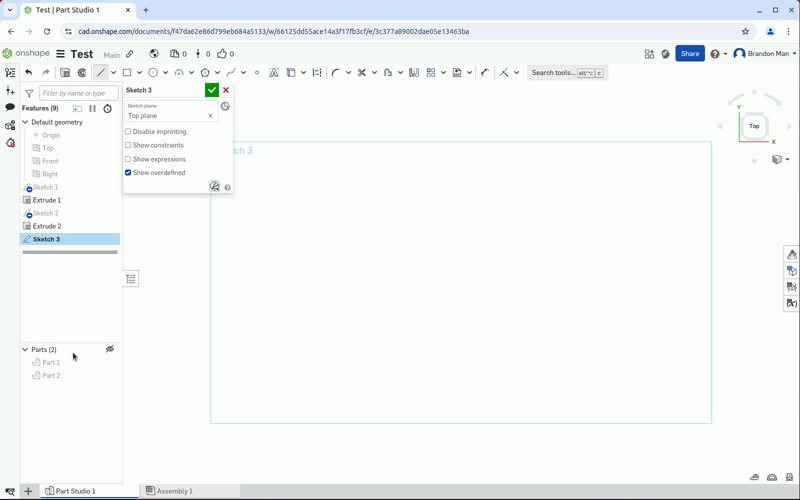
key_down(shift)
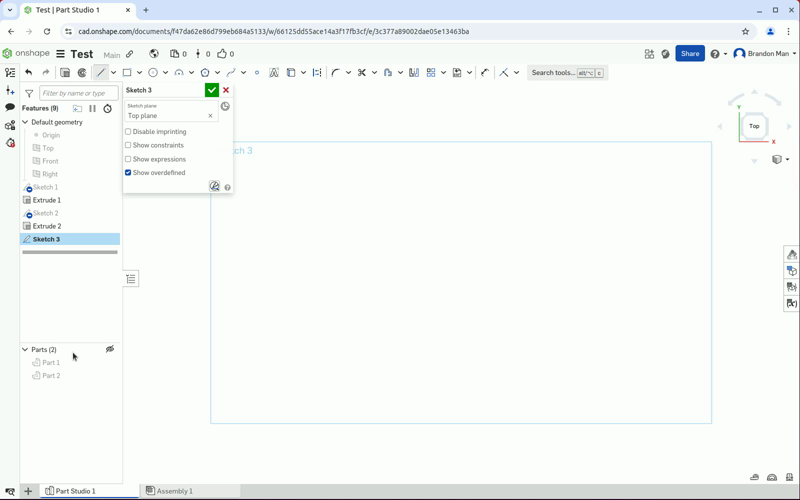
mouse_move(567, 313)
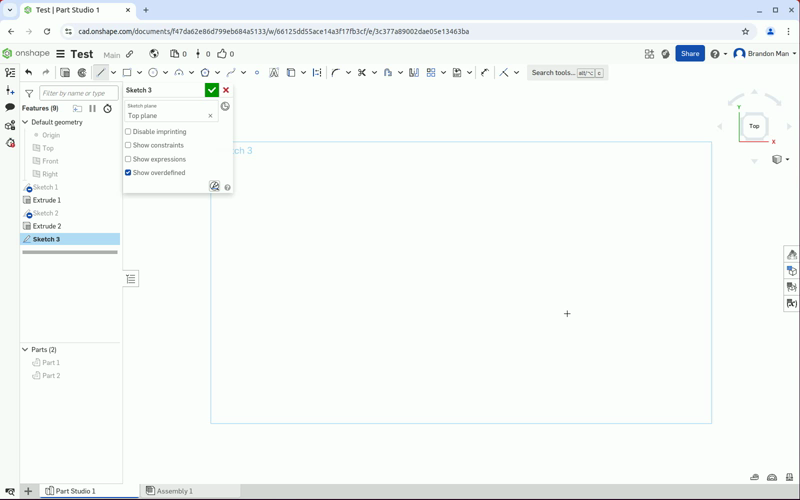
click(567, 313)
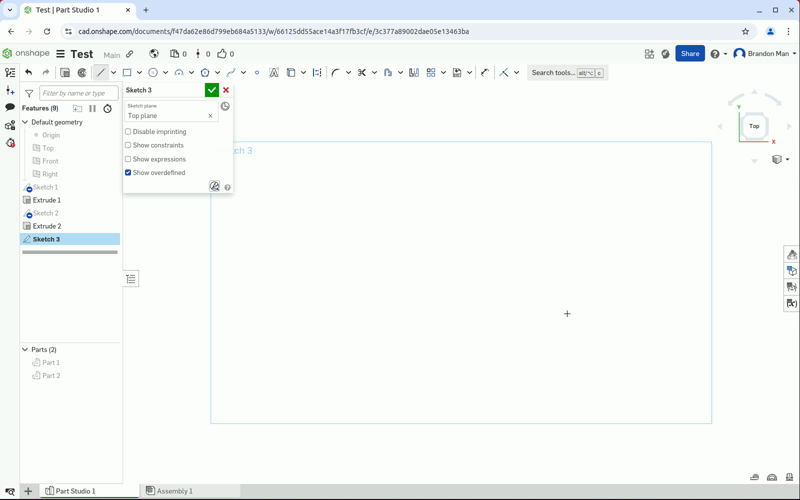
key_up(shift)
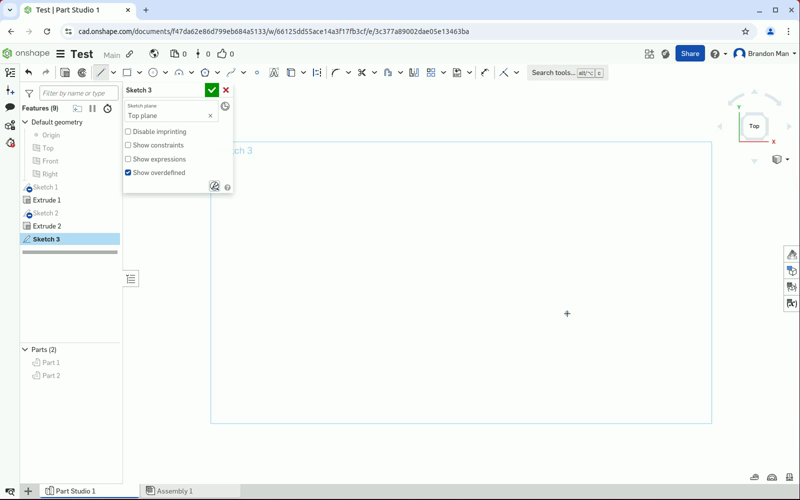
key_down(shift)
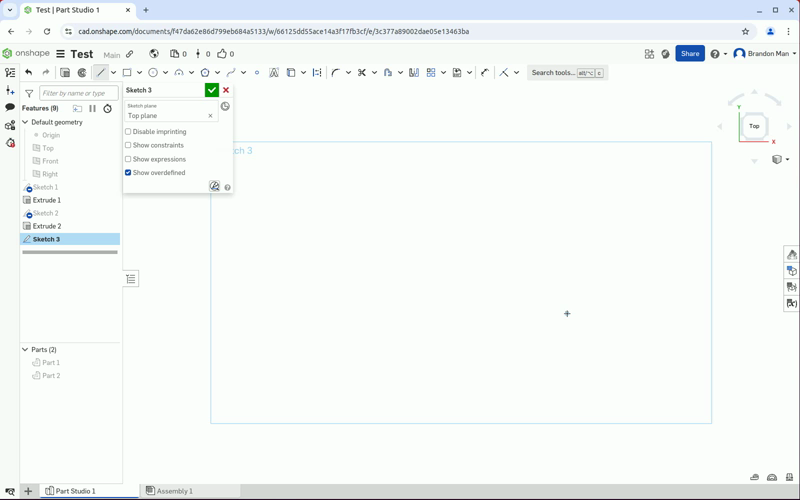
mouse_move(589, 313)
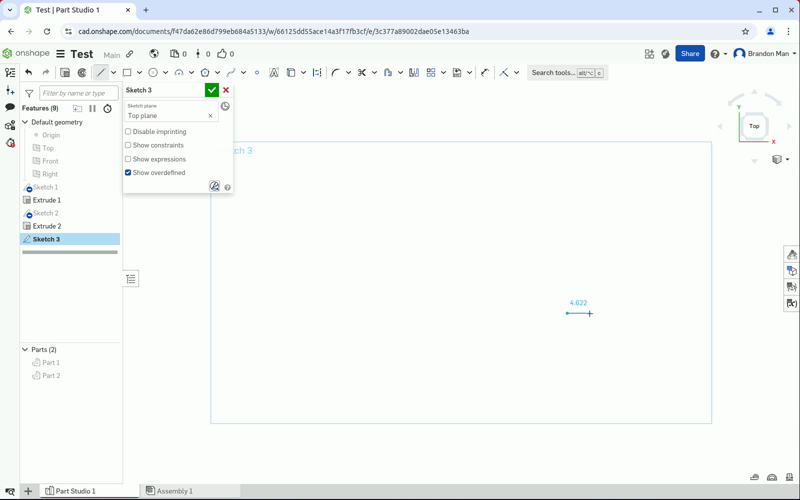
mouse_move(573, 313)
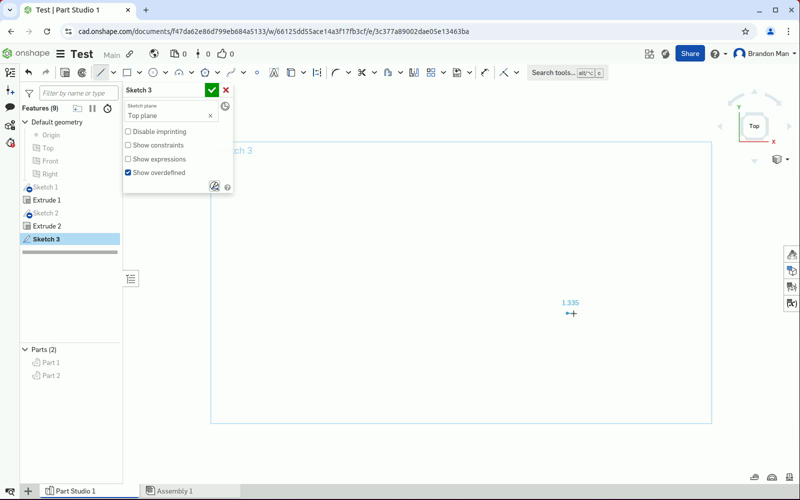
scroll(6)
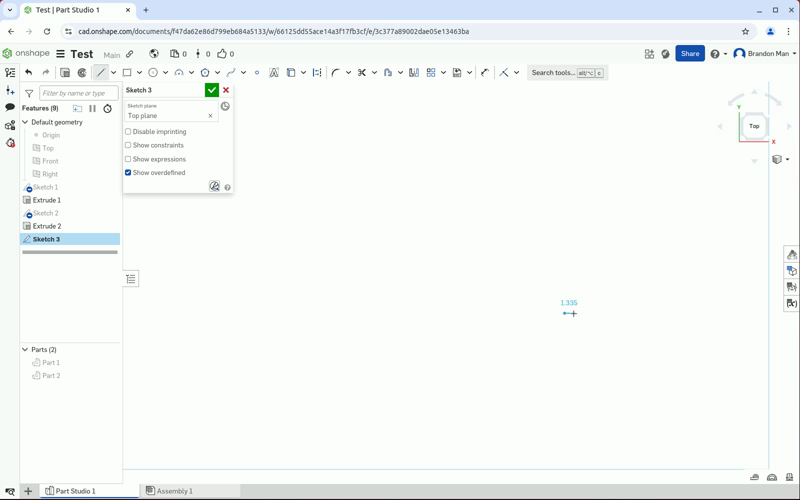
scroll(6)
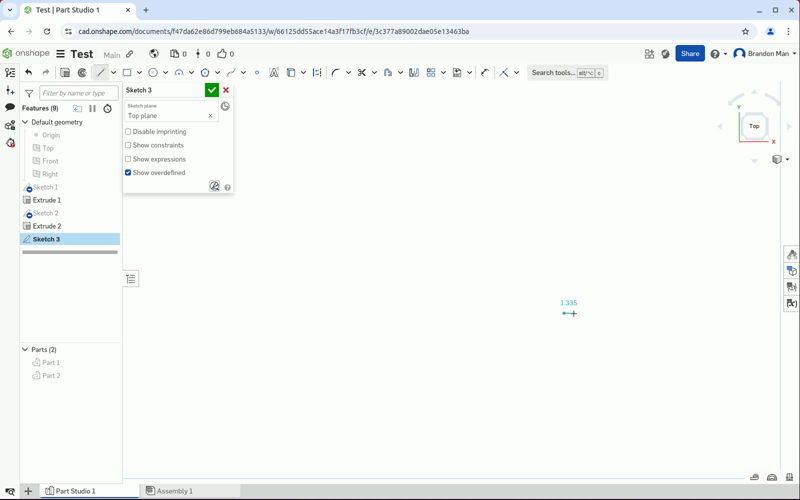
scroll(6)
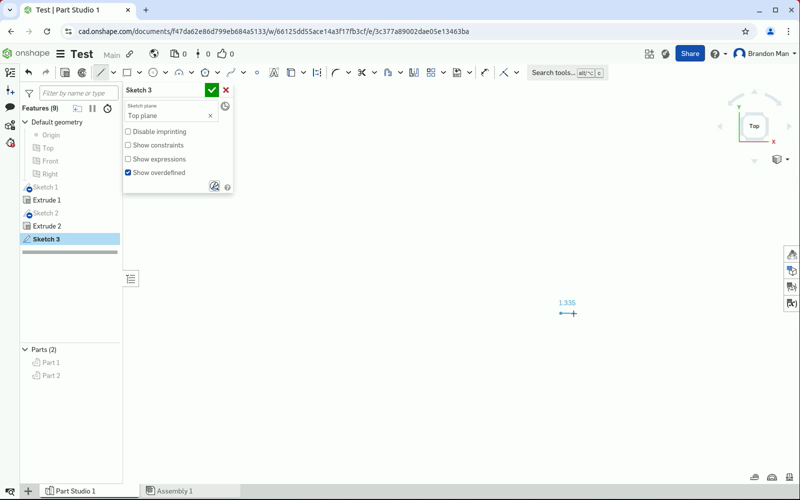
scroll(6)
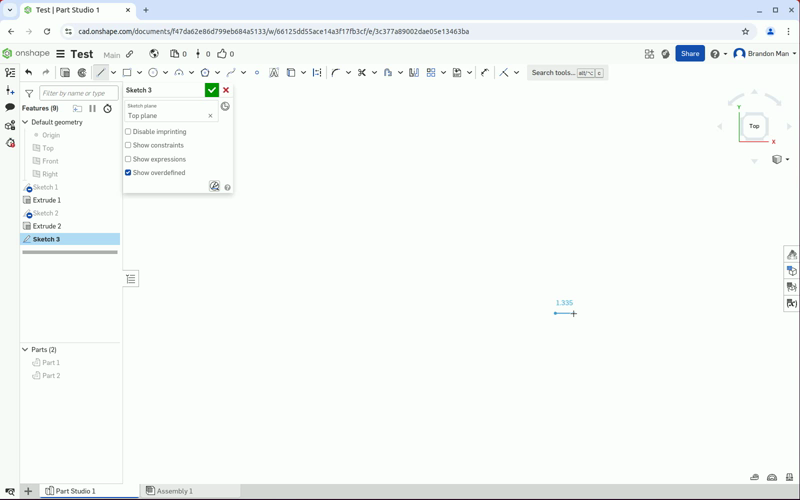
scroll(6)
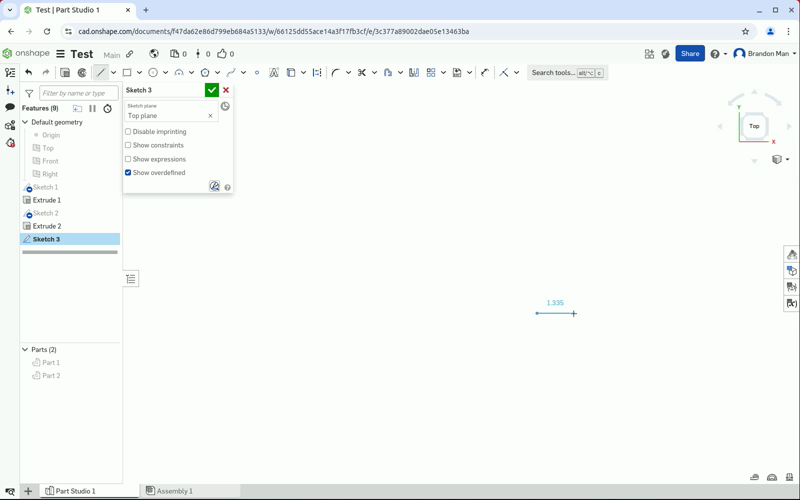
scroll(6)
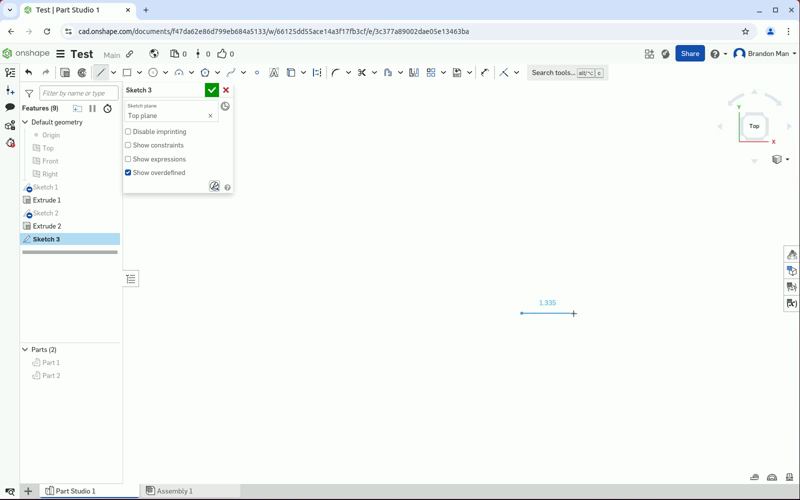
scroll(6)
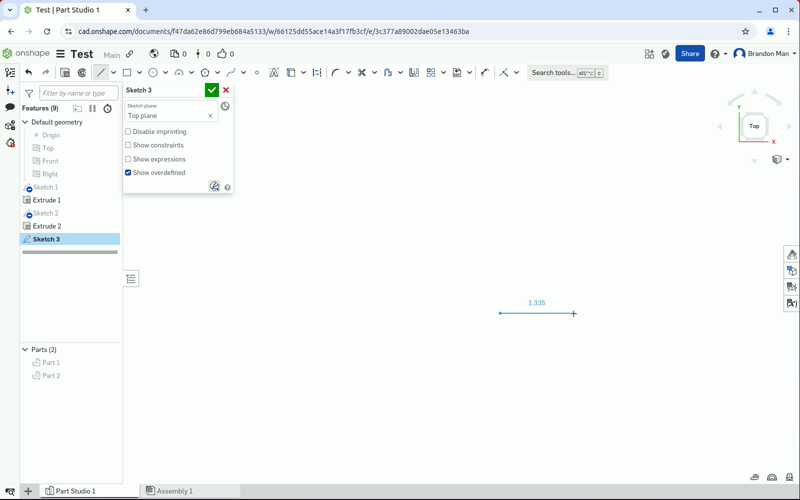
click(573, 313)
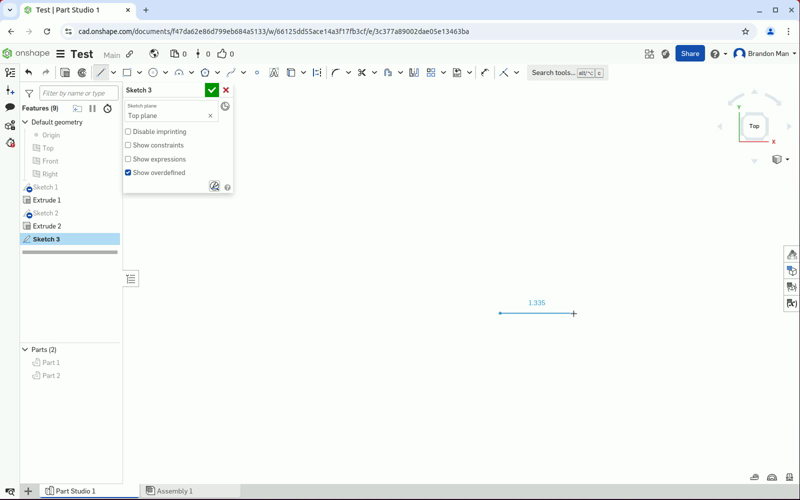
scroll(-6)
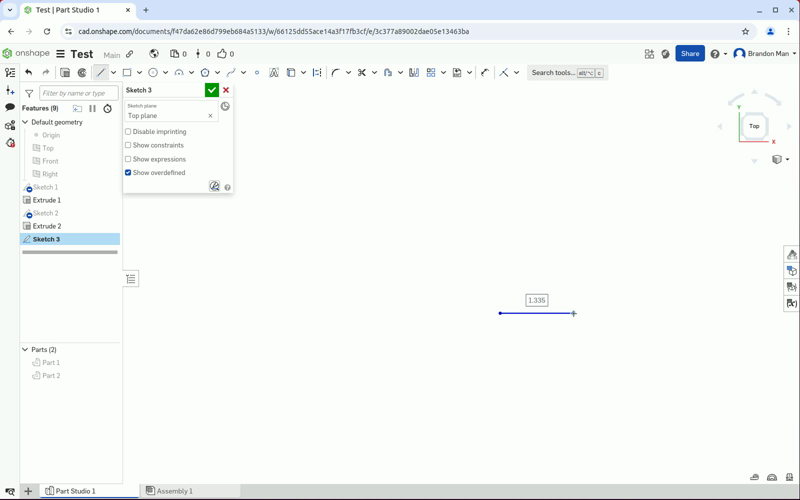
scroll(-6)
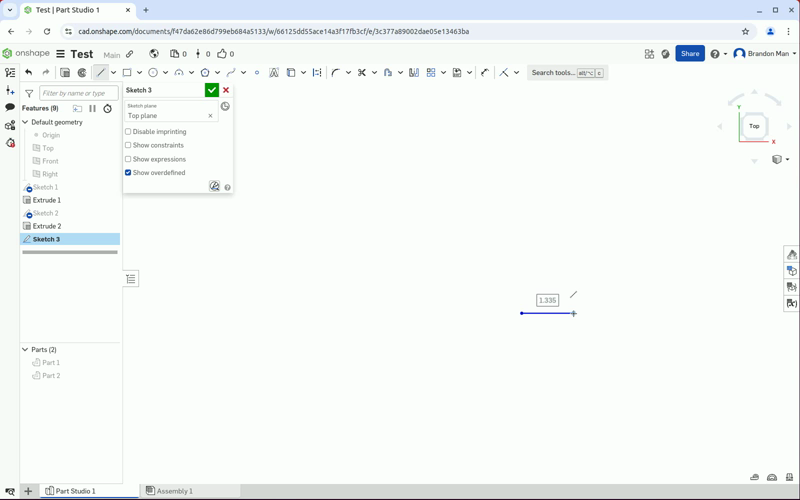
scroll(-6)
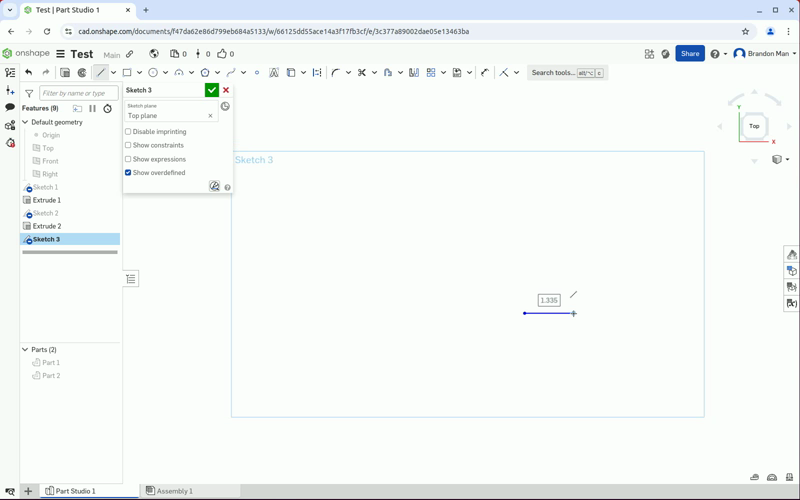
scroll(-6)
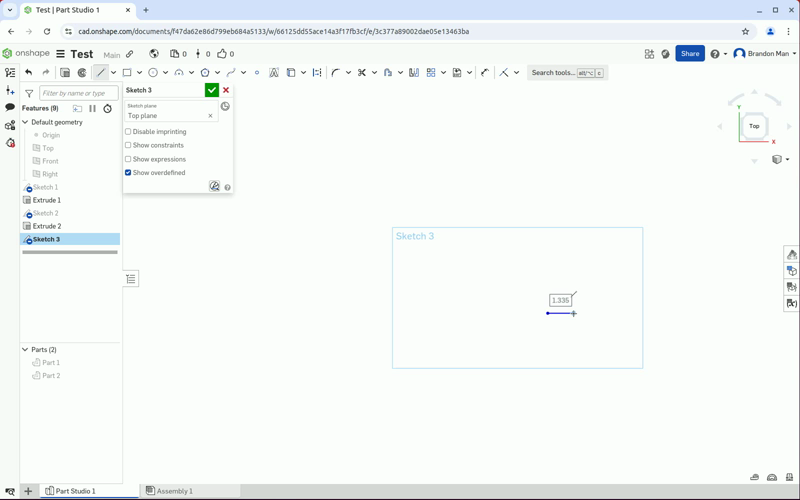
scroll(-6)
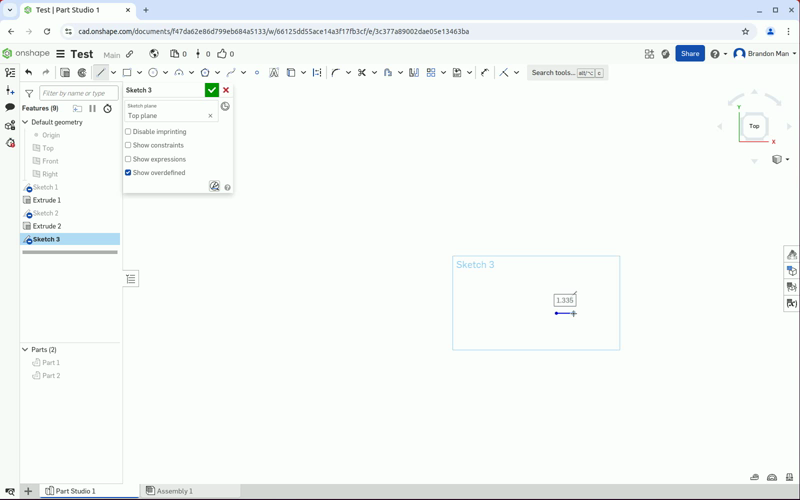
scroll(-6)
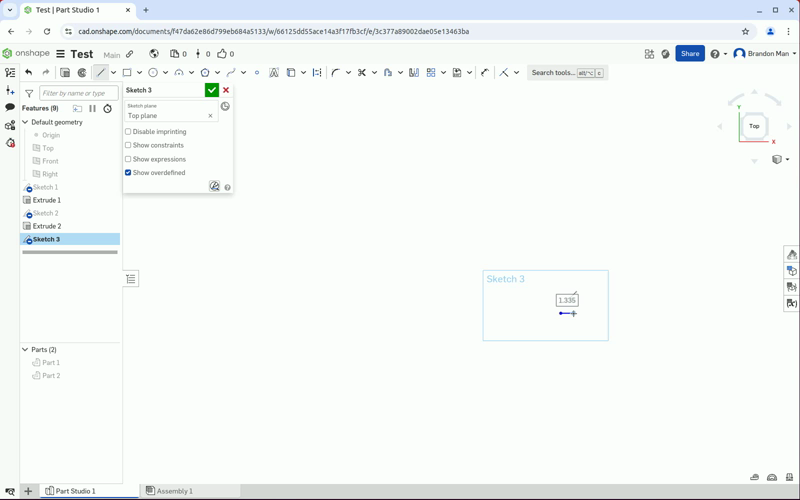
scroll(-6)
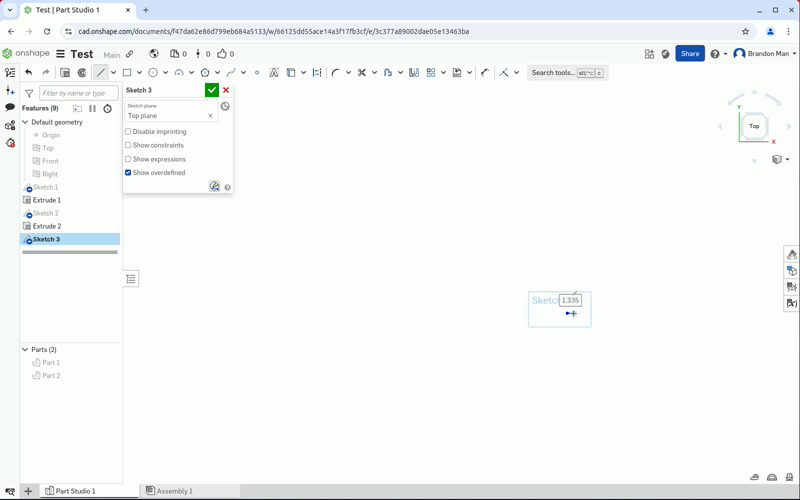
key_up(shift)
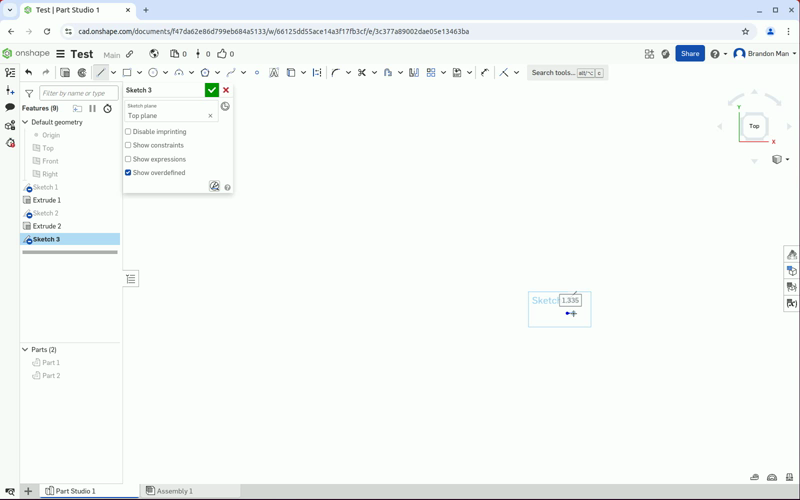
key_down(shift)
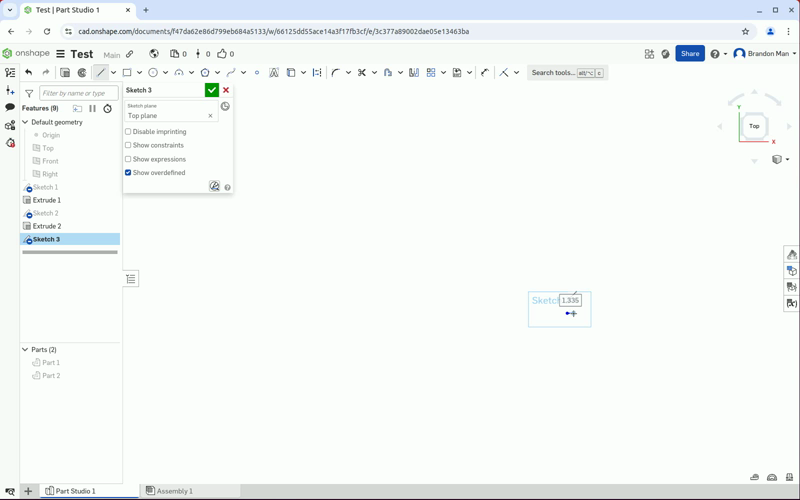
mouse_move(589, 313)
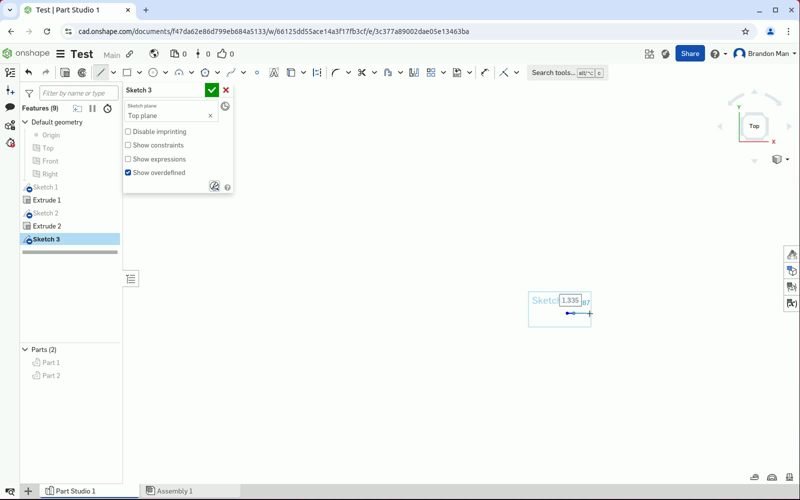
mouse_move(573, 282)
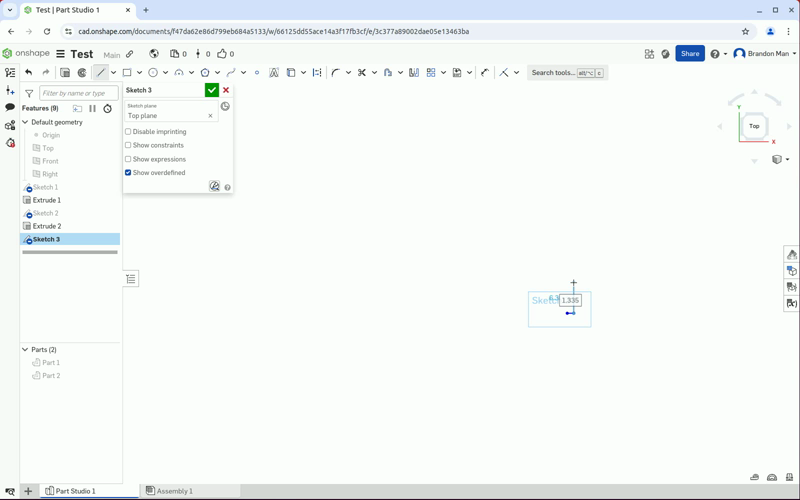
click(573, 282)
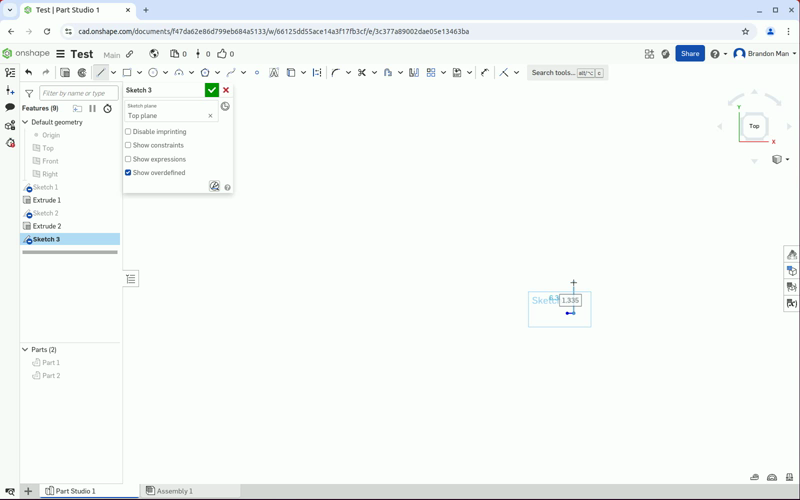
key_up(shift)
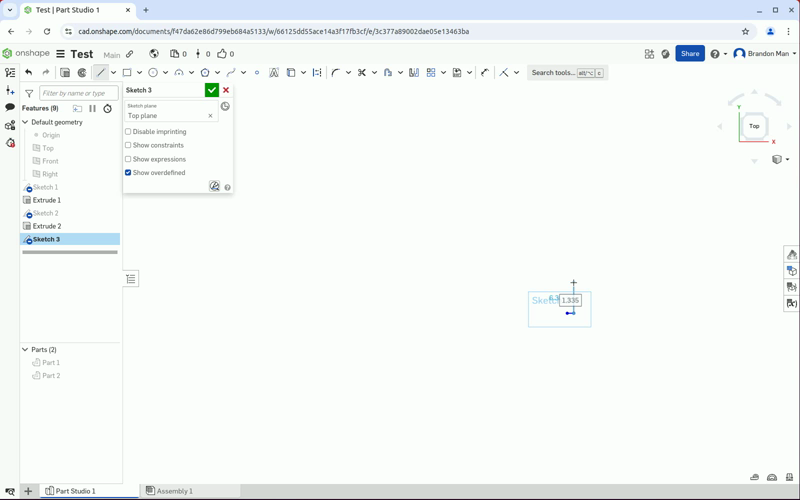
key_down(shift)
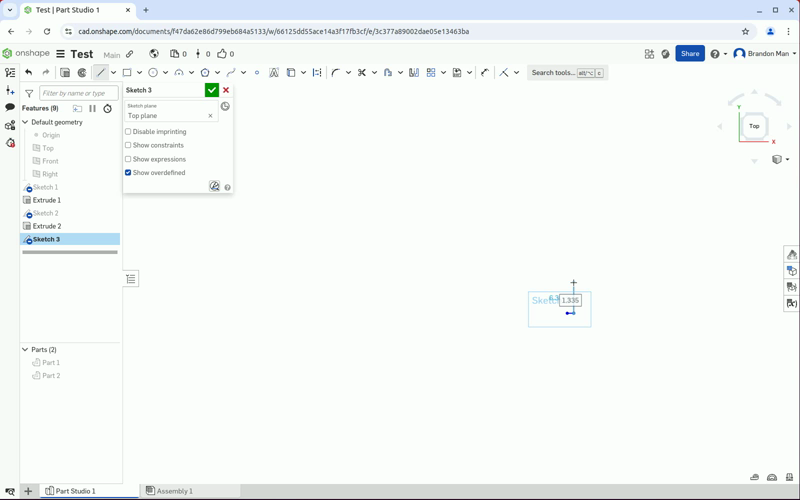
mouse_move(589, 282)
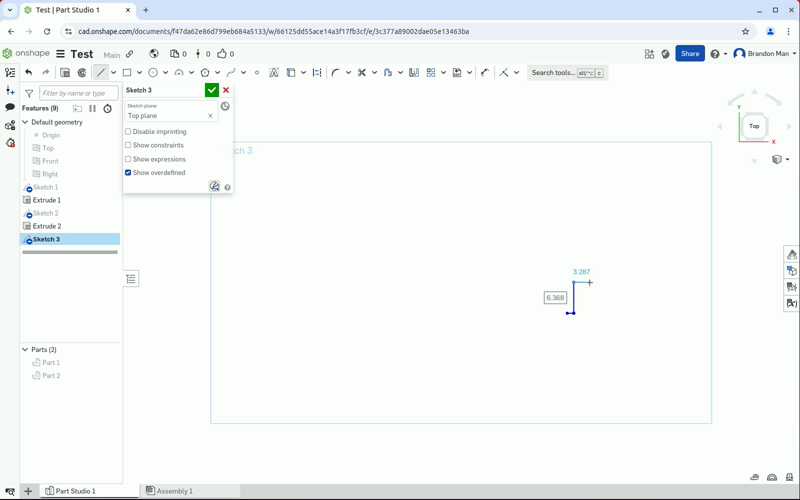
mouse_move(573, 252)
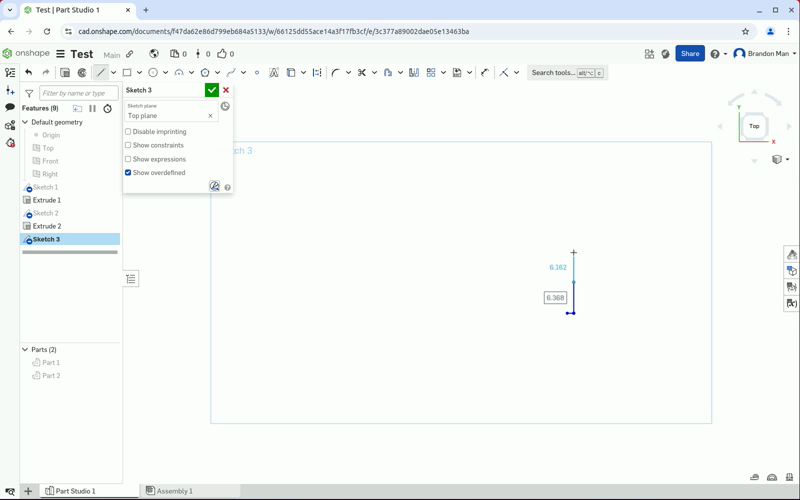
click(573, 252)
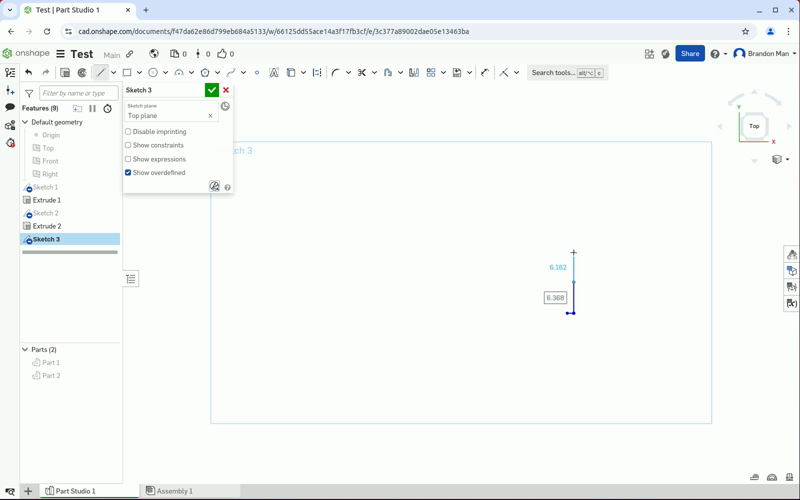
key_up(shift)
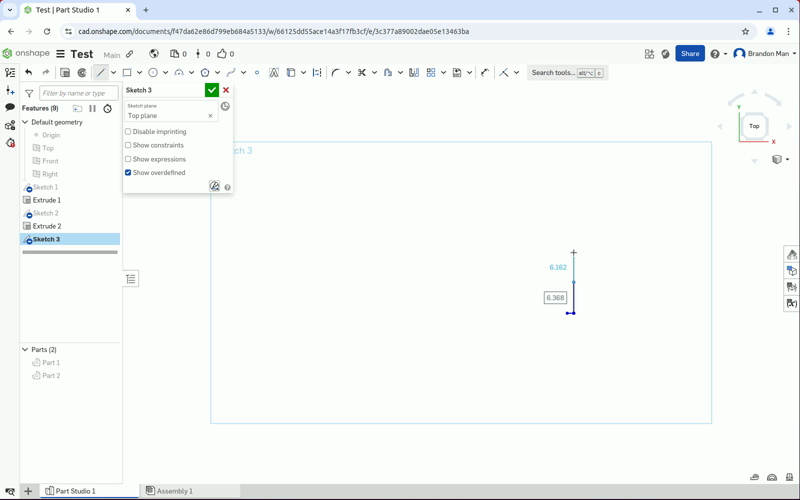
key_down(shift)
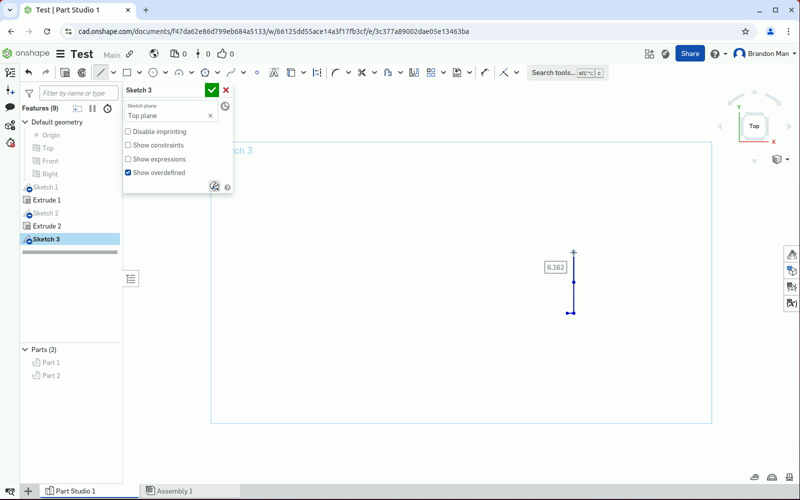
mouse_move(589, 252)
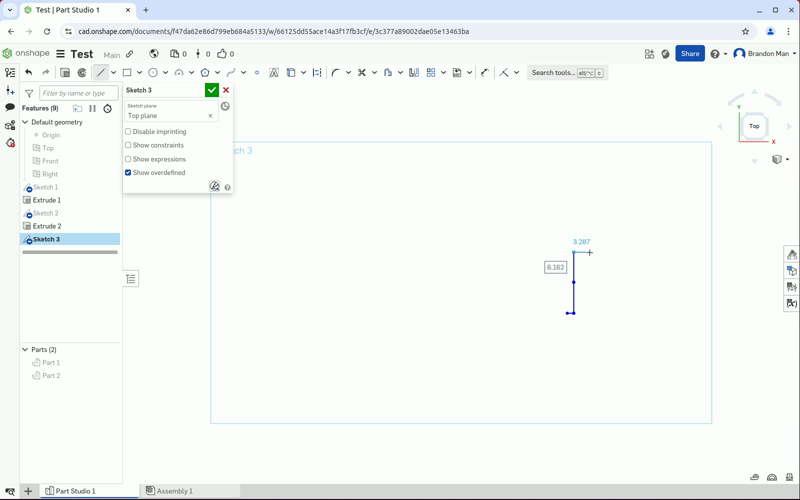
mouse_move(567, 252)
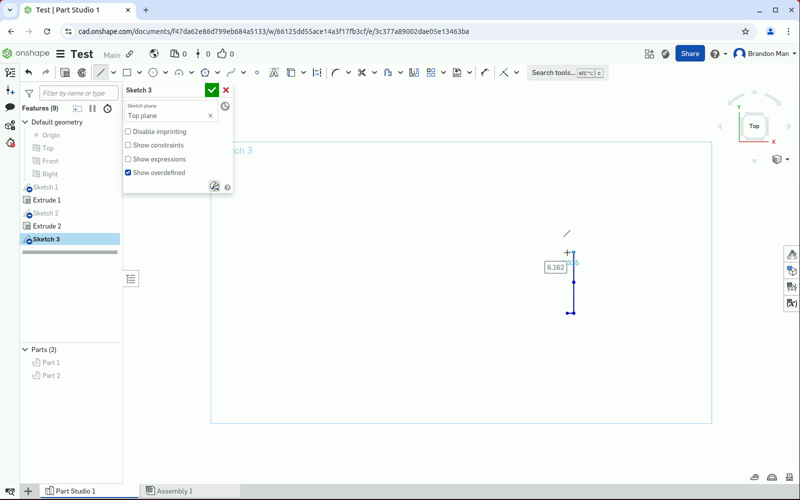
scroll(6)
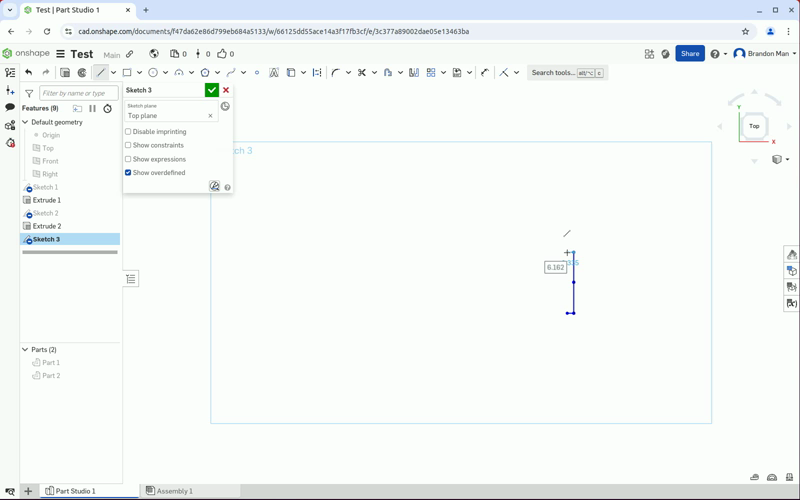
scroll(6)
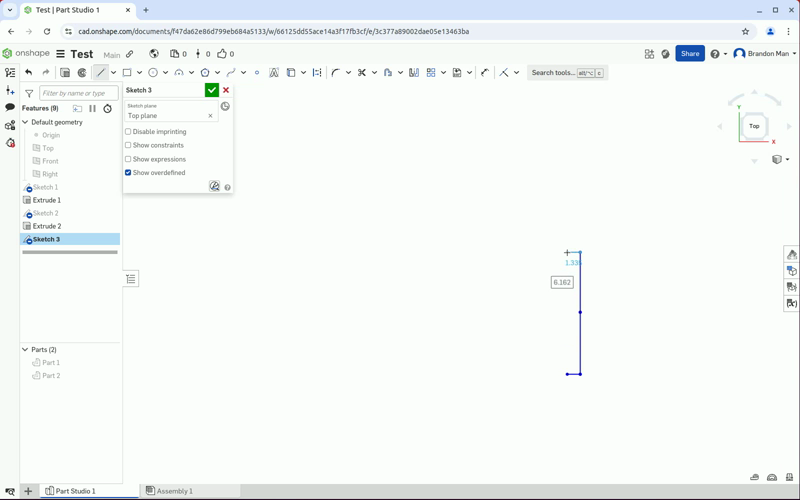
scroll(6)
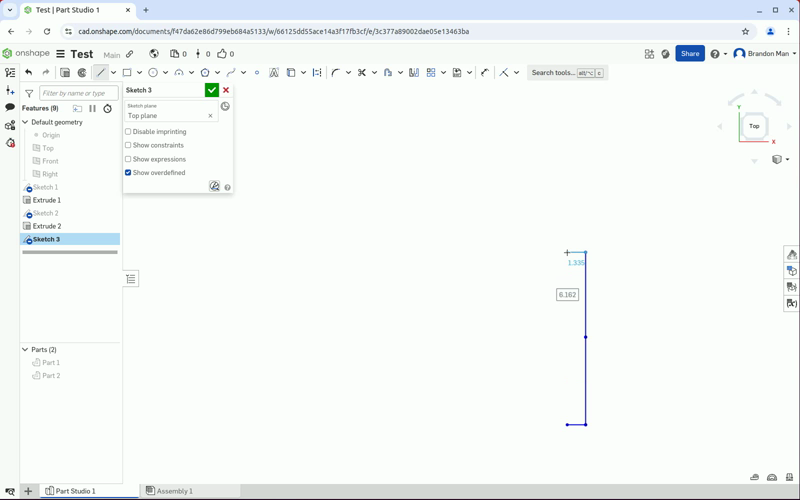
scroll(6)
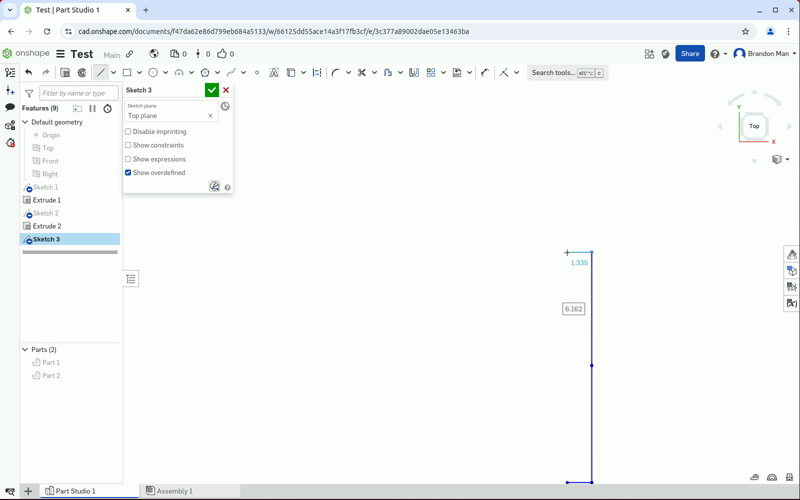
scroll(6)
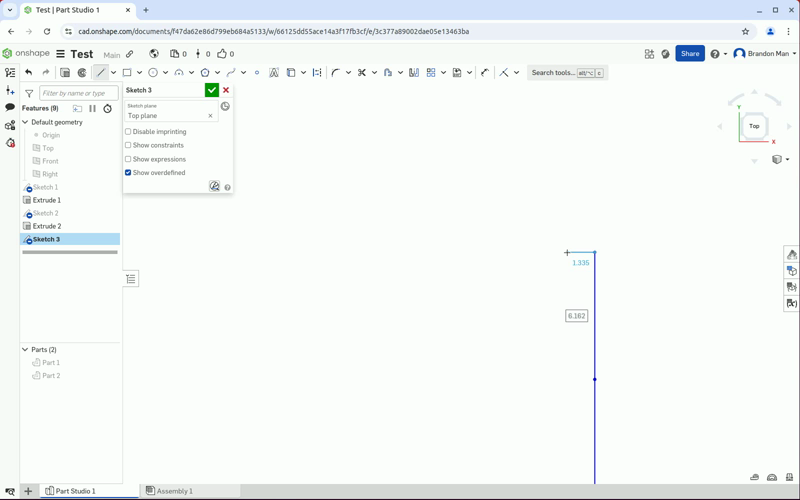
scroll(6)
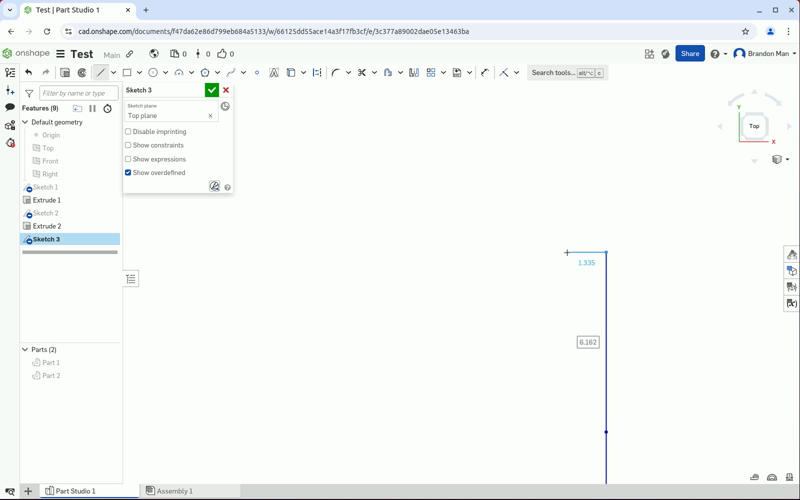
scroll(6)
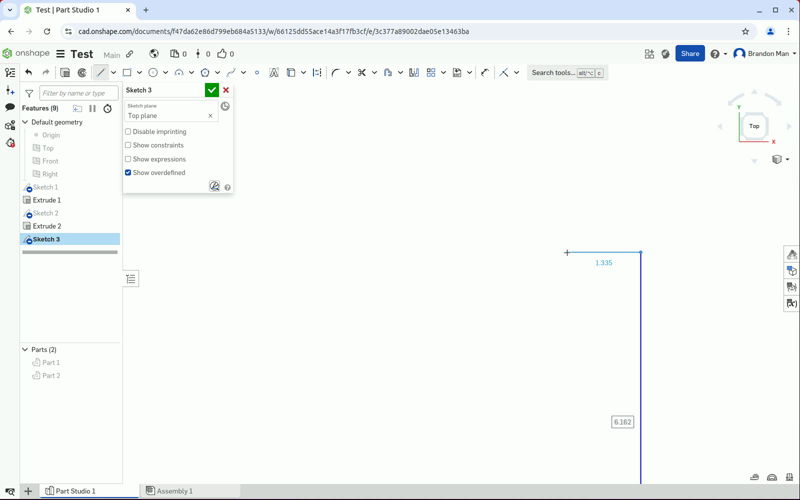
click(567, 252)
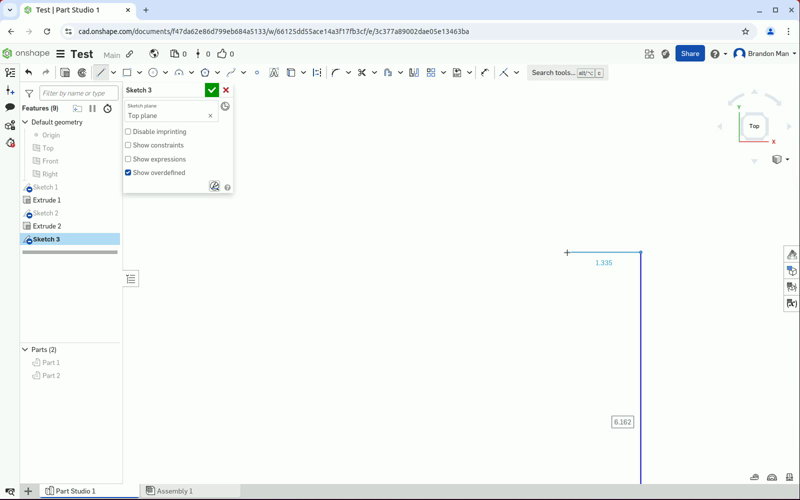
scroll(-6)
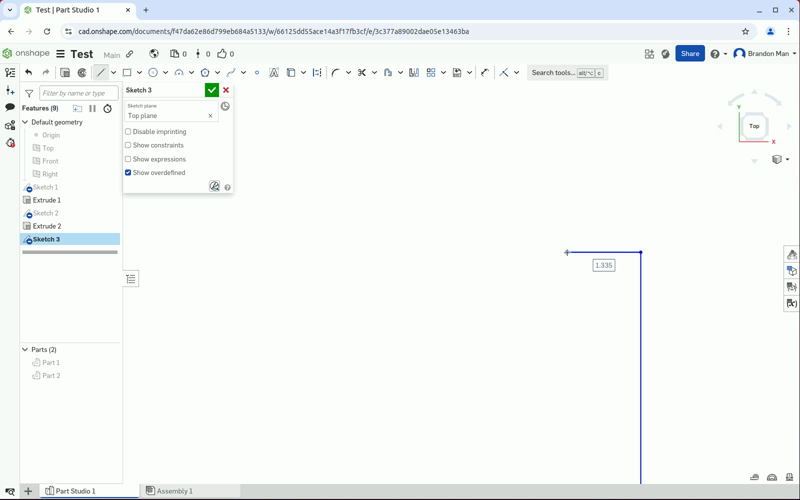
scroll(-6)
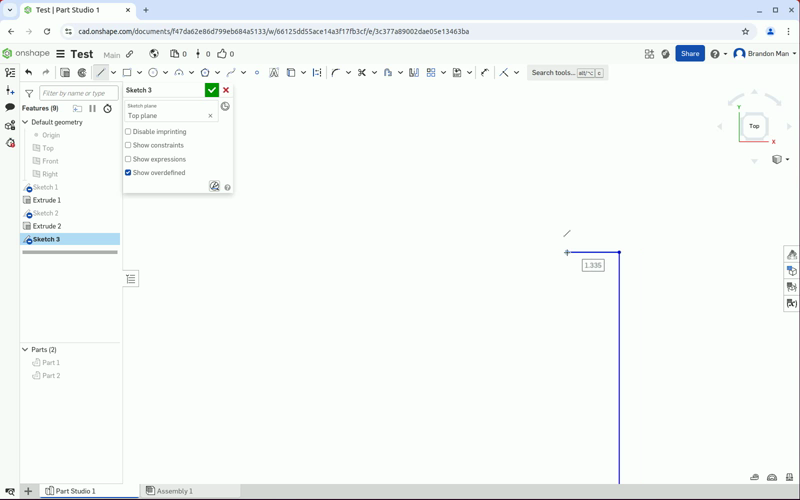
scroll(-6)
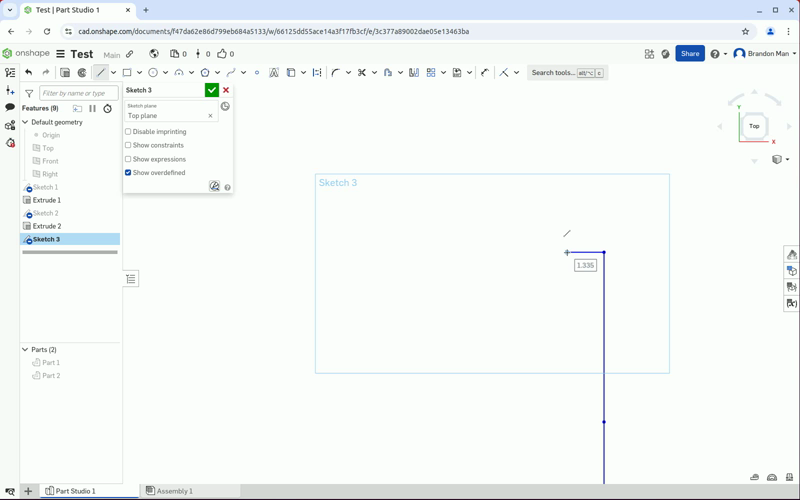
scroll(-6)
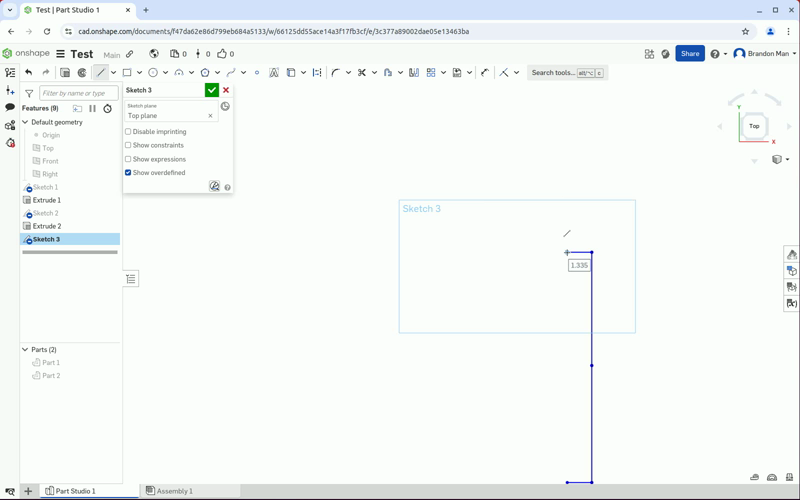
scroll(-6)
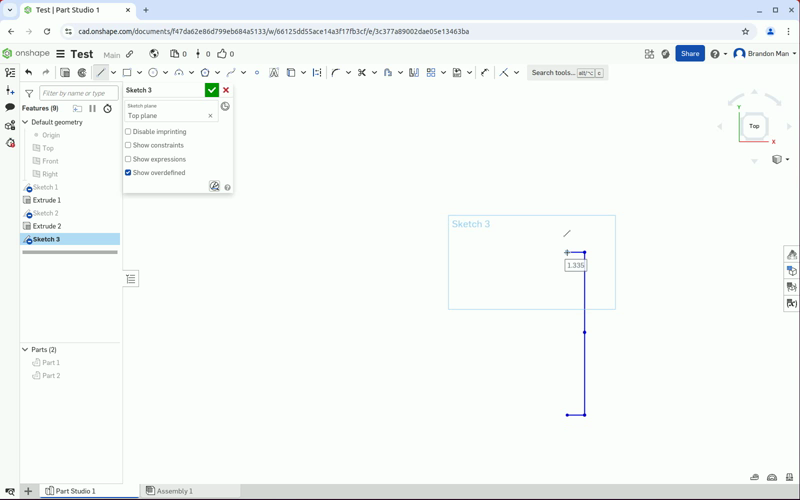
scroll(-6)
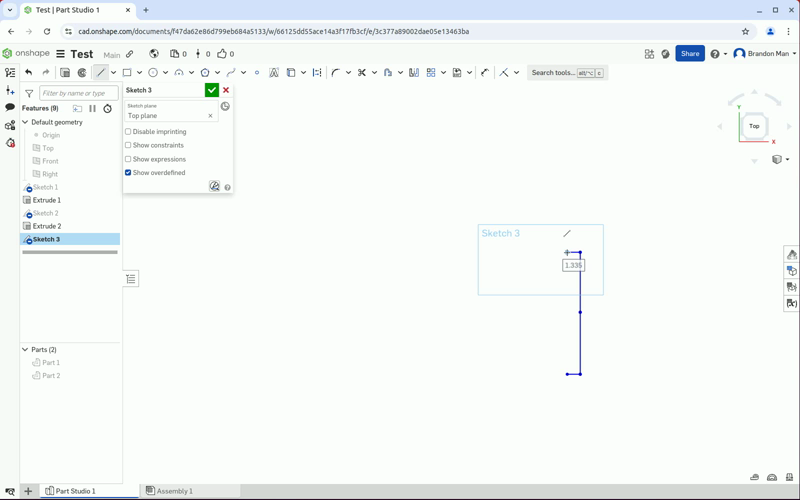
scroll(-6)
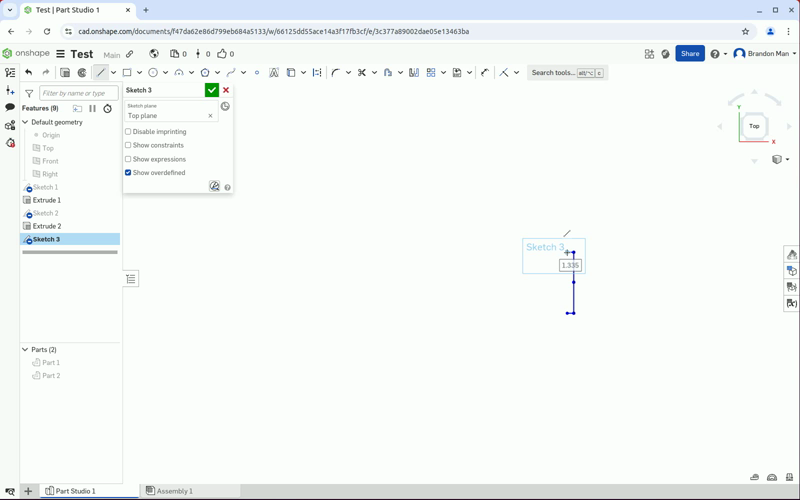
key_up(shift)
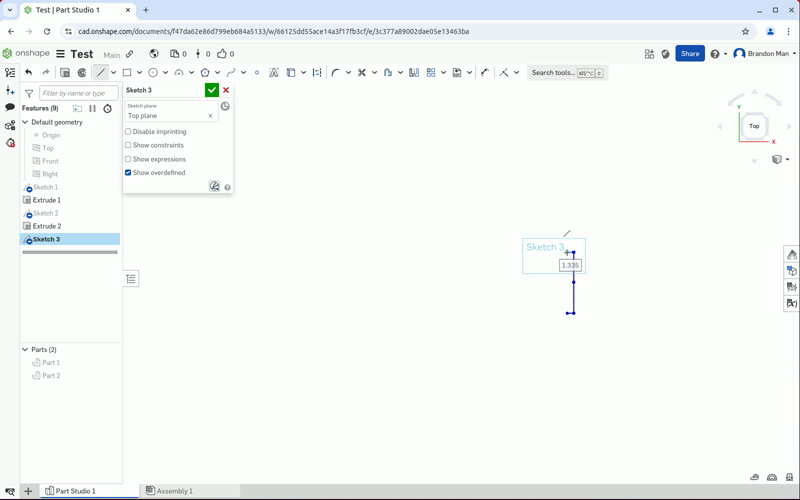
key_down(shift)
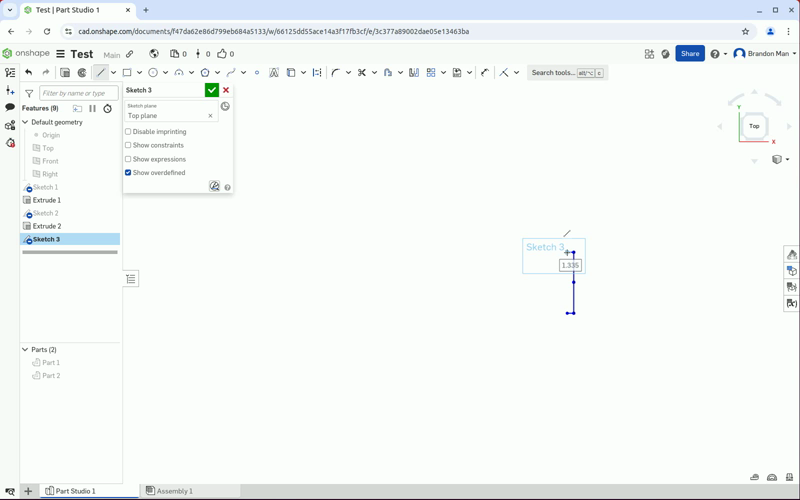
mouse_move(567, 313)
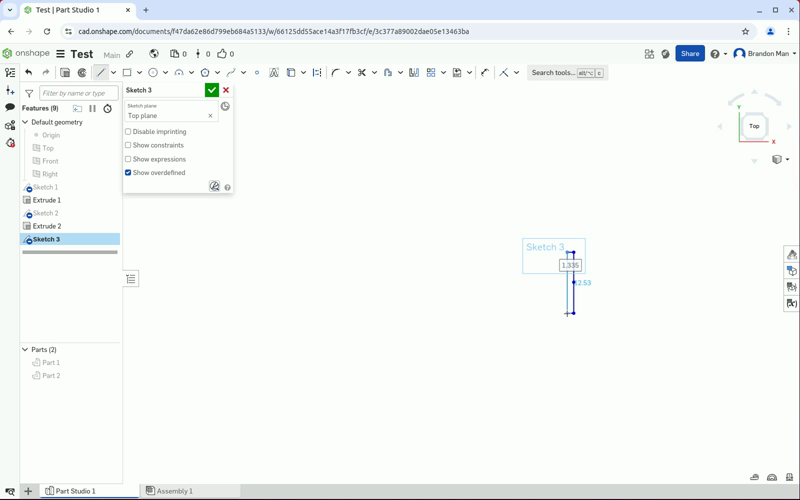
key_up(shift)
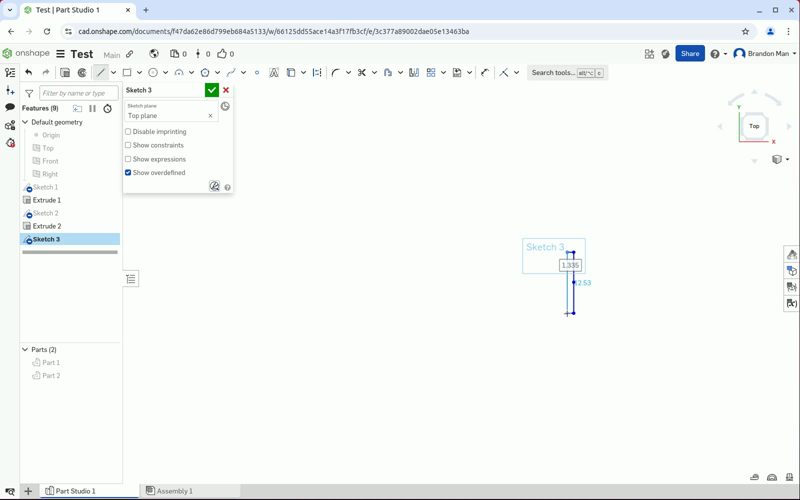
click(567, 313)
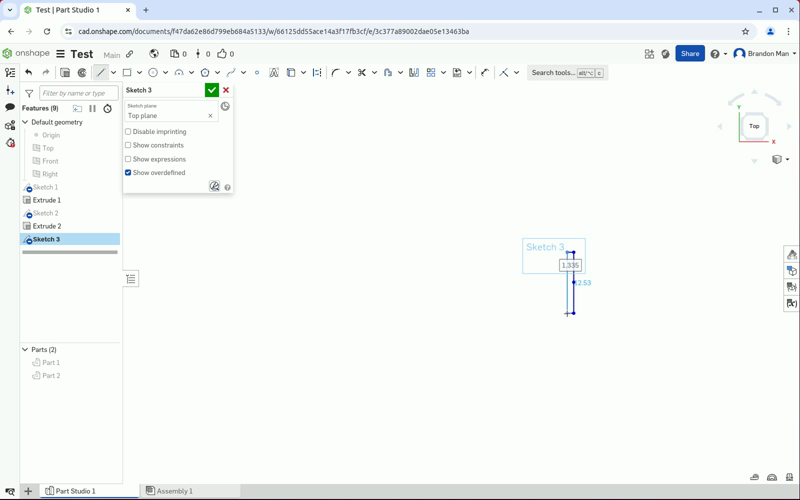
key(esc)
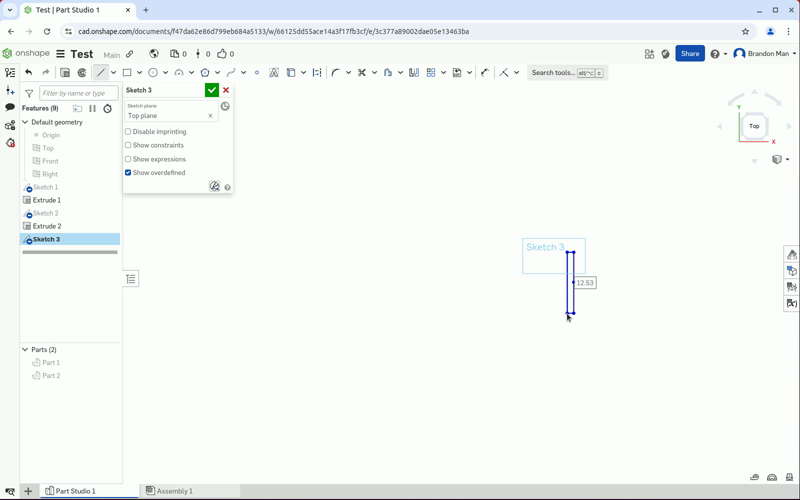
mouse_move(570, 310)
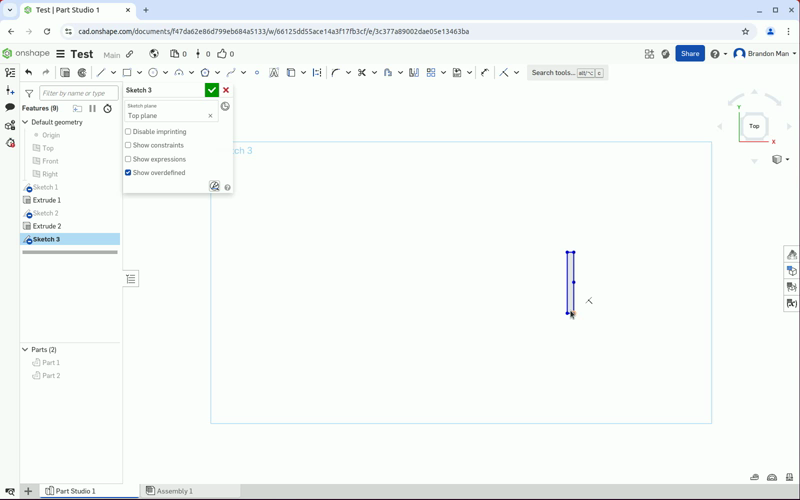
scroll(6)
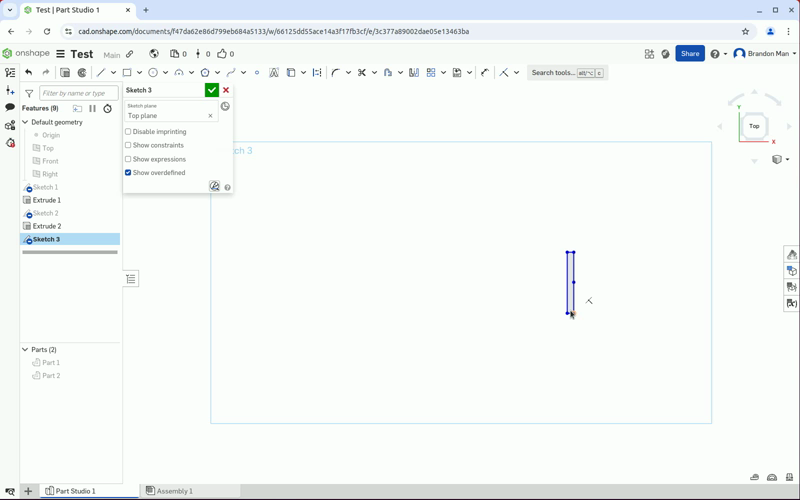
scroll(6)
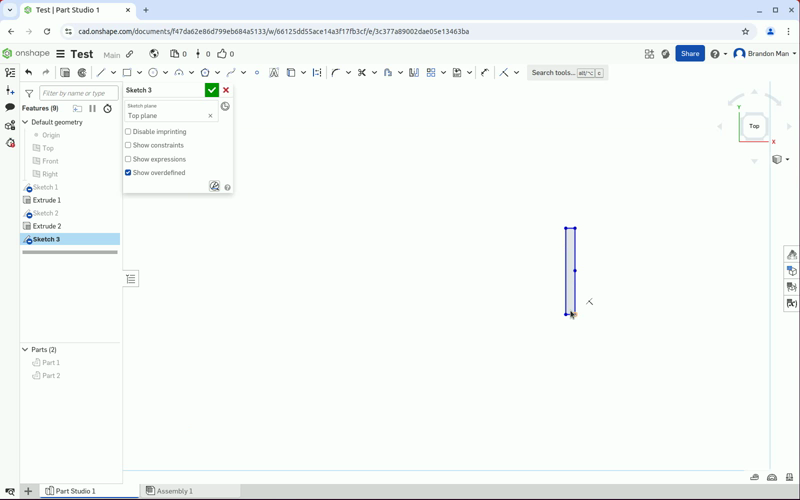
scroll(6)
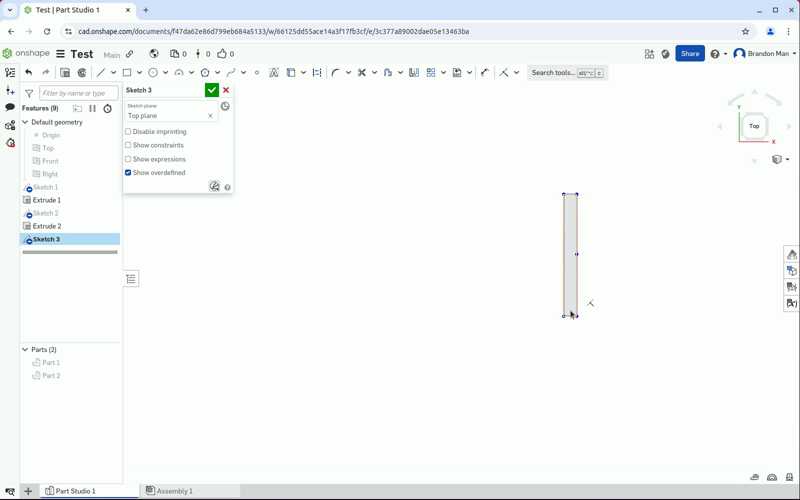
scroll(6)
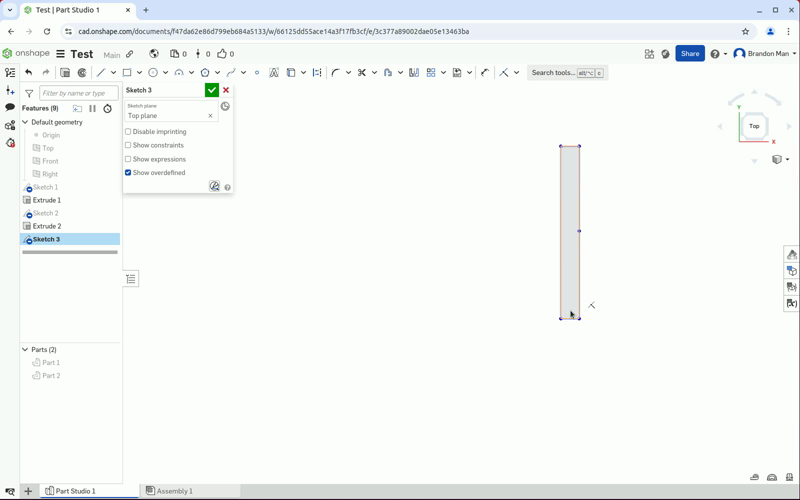
scroll(6)
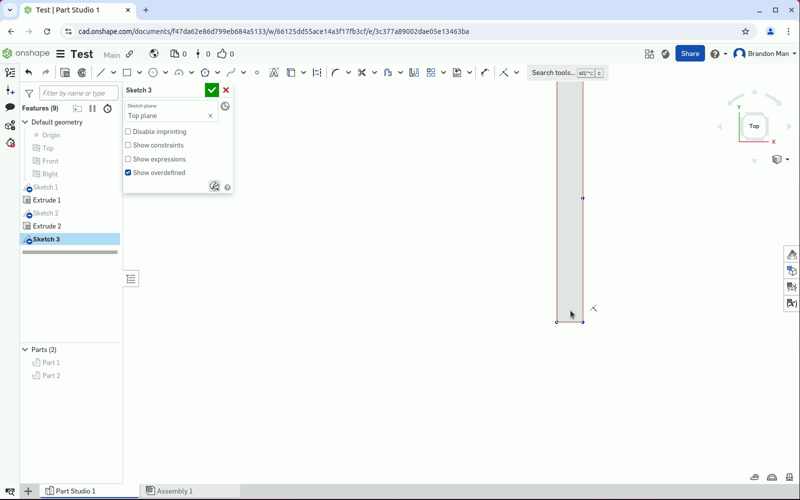
scroll(6)
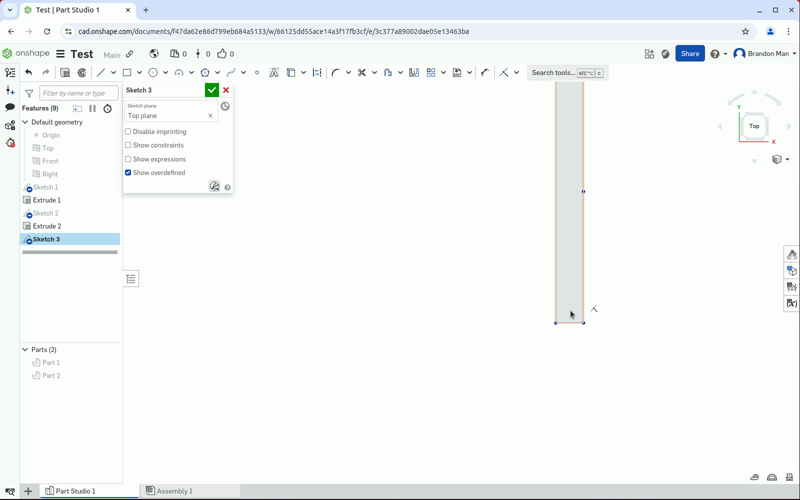
scroll(6)
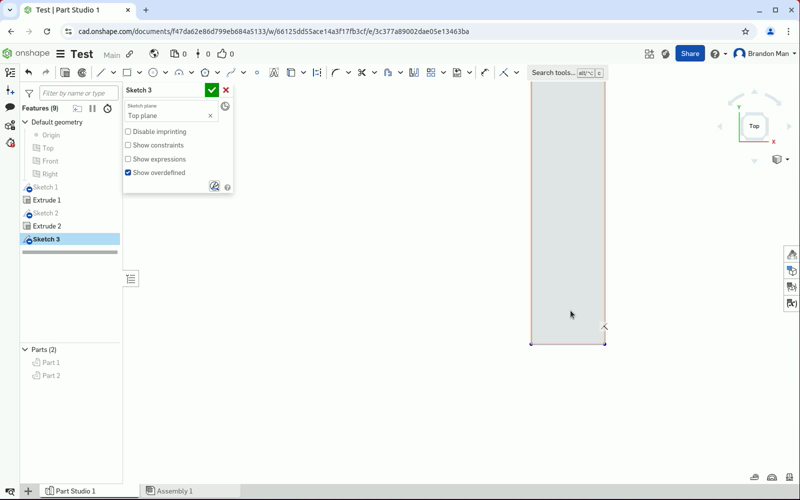
click(570, 310)
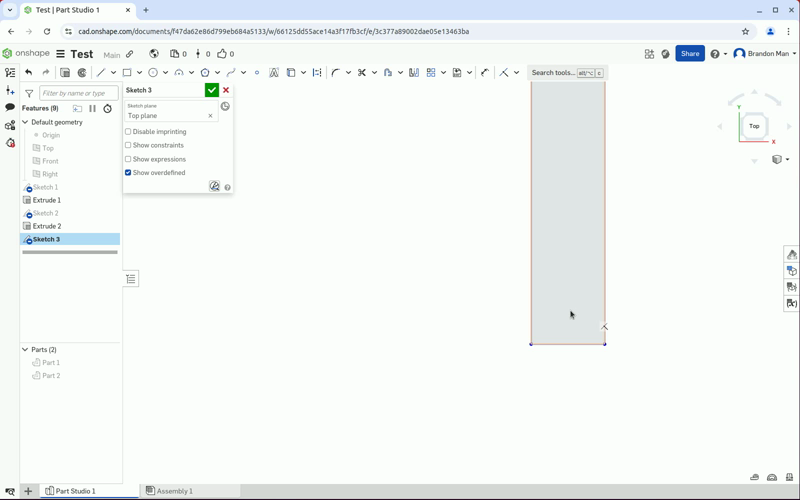
scroll(-6)
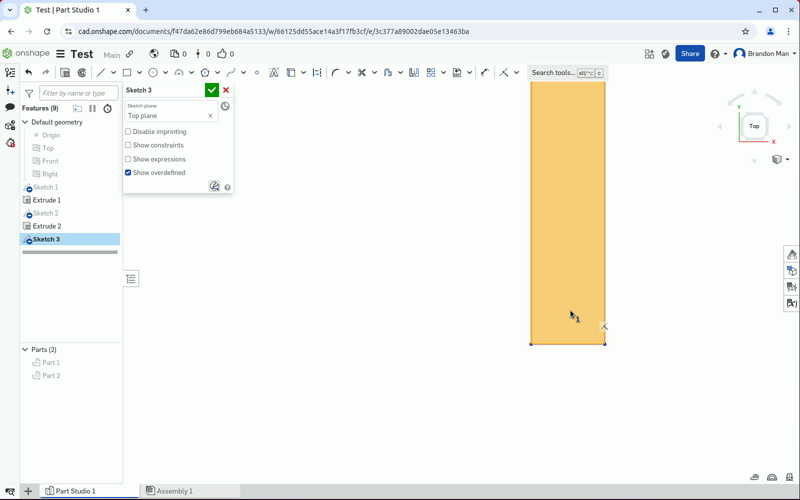
scroll(-6)
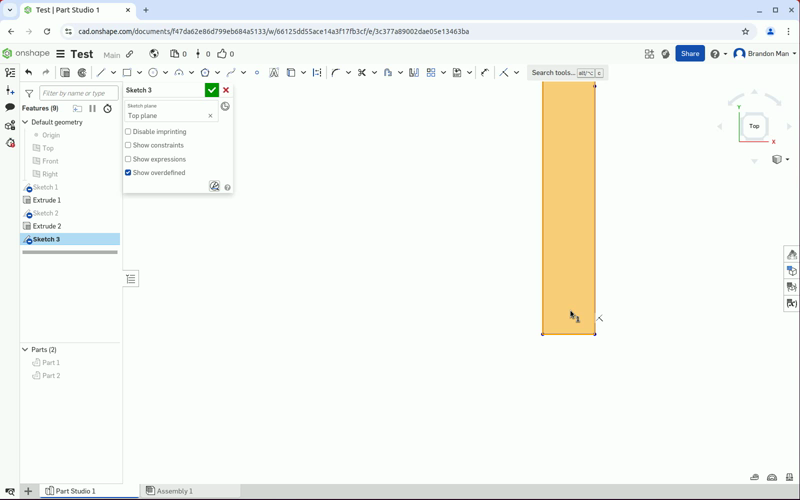
scroll(-6)
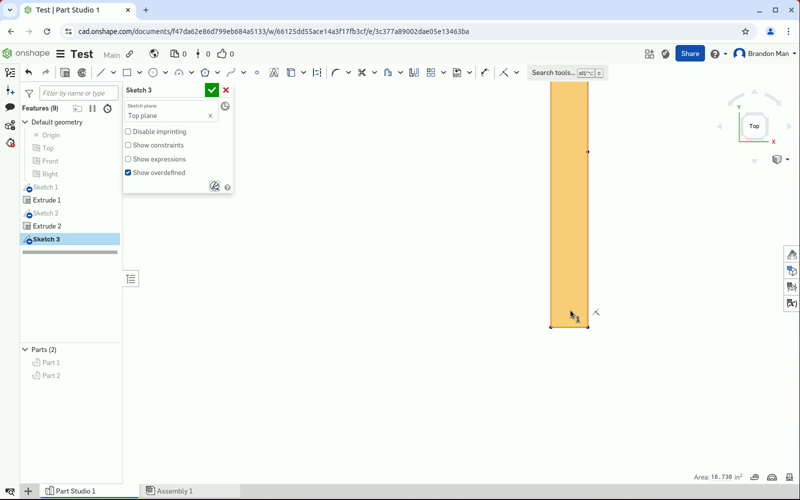
scroll(-6)
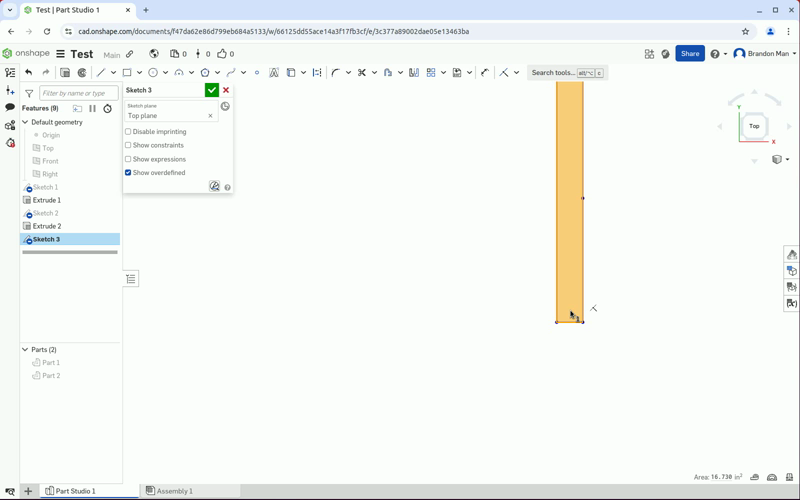
scroll(-6)
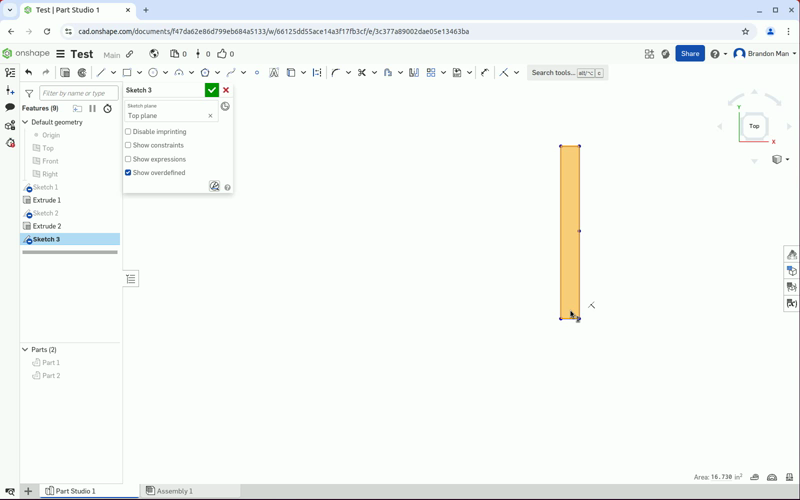
scroll(-6)
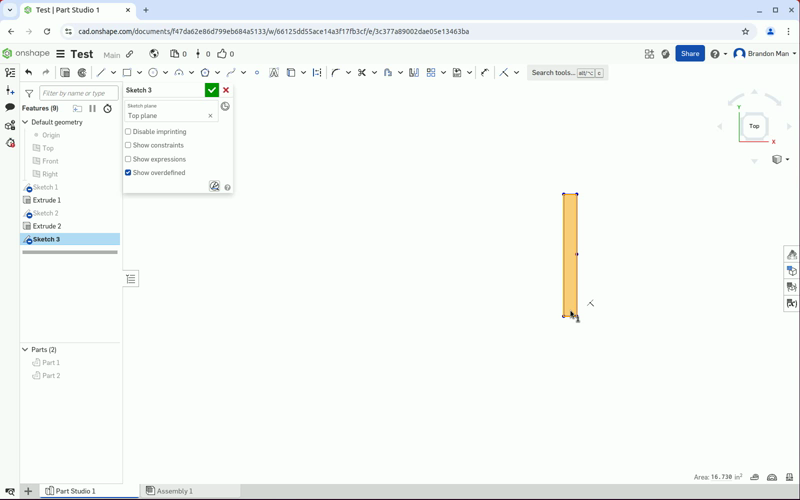
scroll(-6)
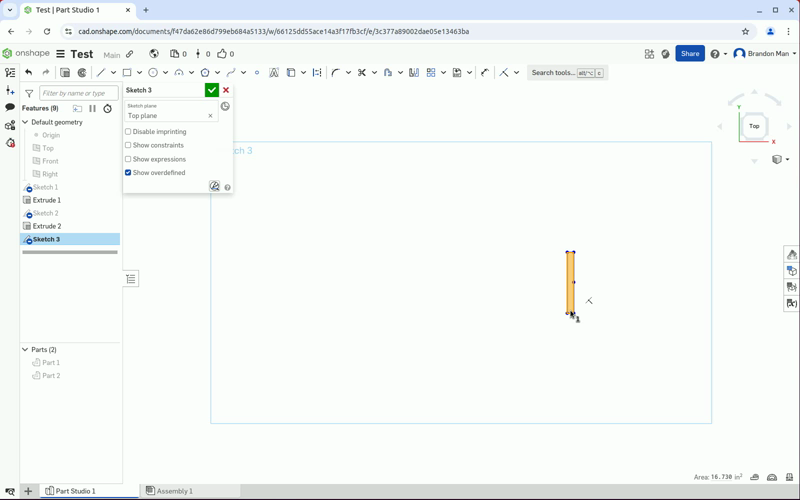
mouse_move(73, 352)
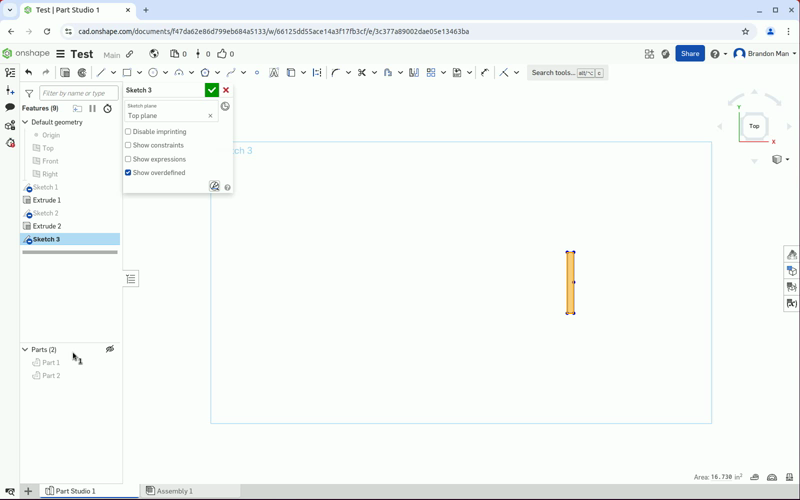
key(shift+y)
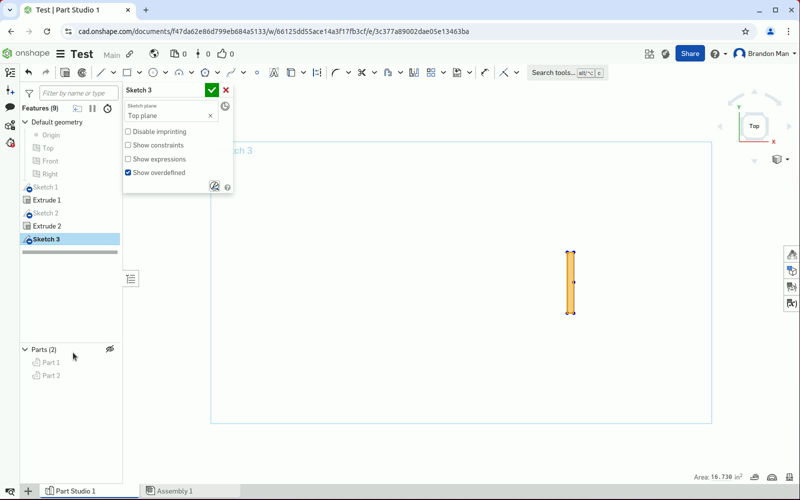
key(shift+e)
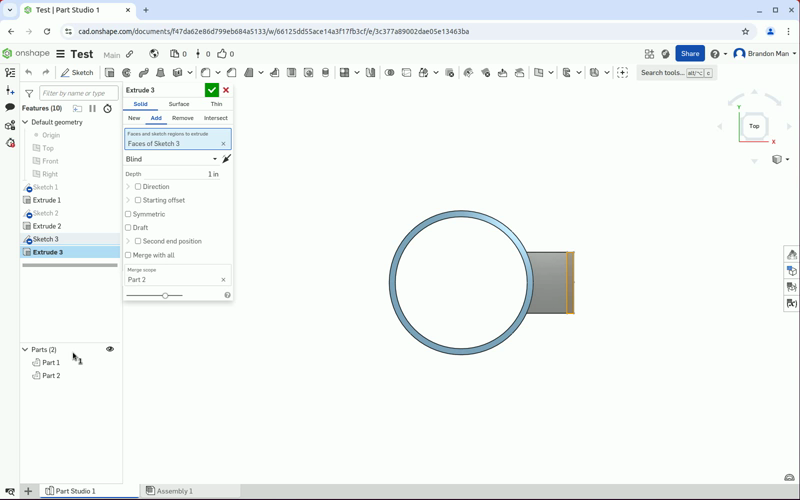
mouse_move(143, 106)
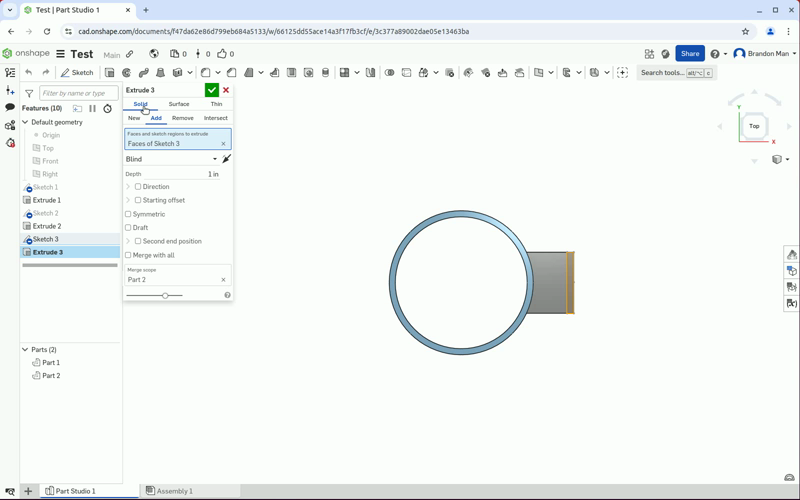
click(143, 106)
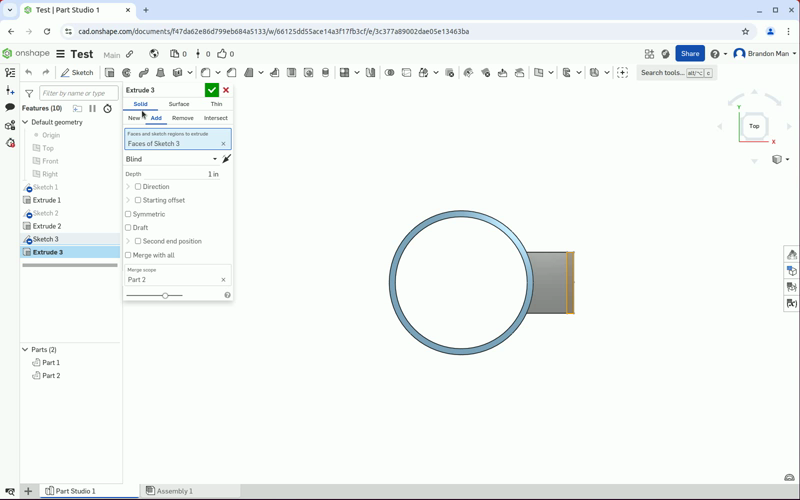
mouse_move(137, 120)
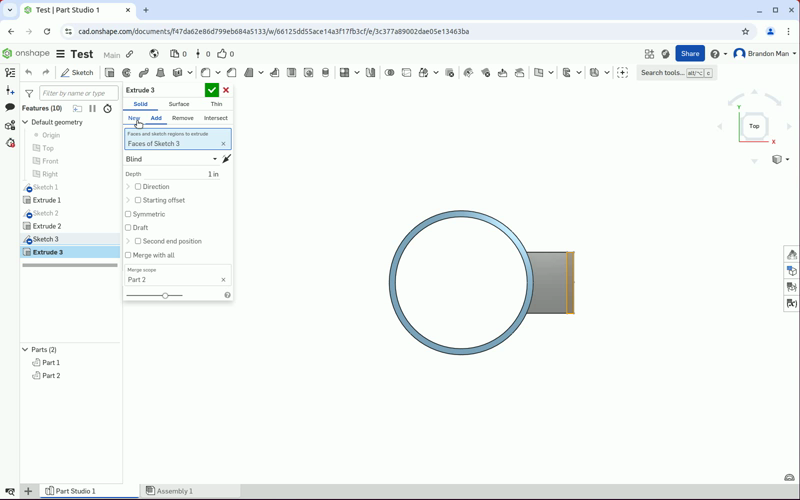
click(137, 120)
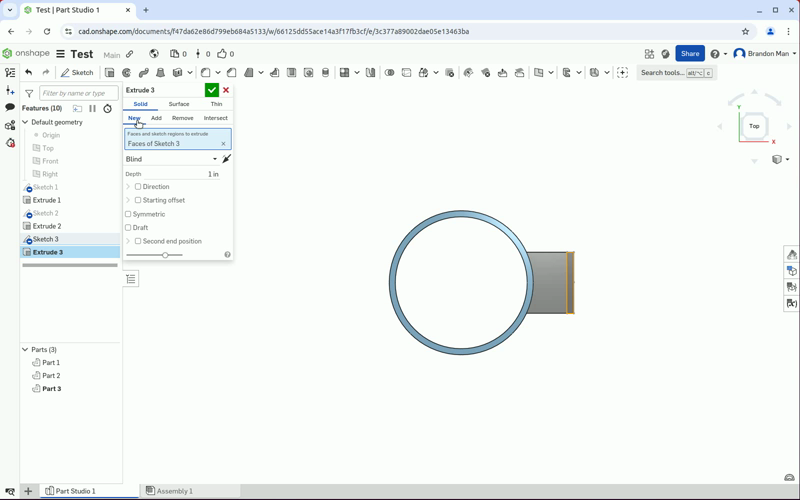
key(tab, 4)
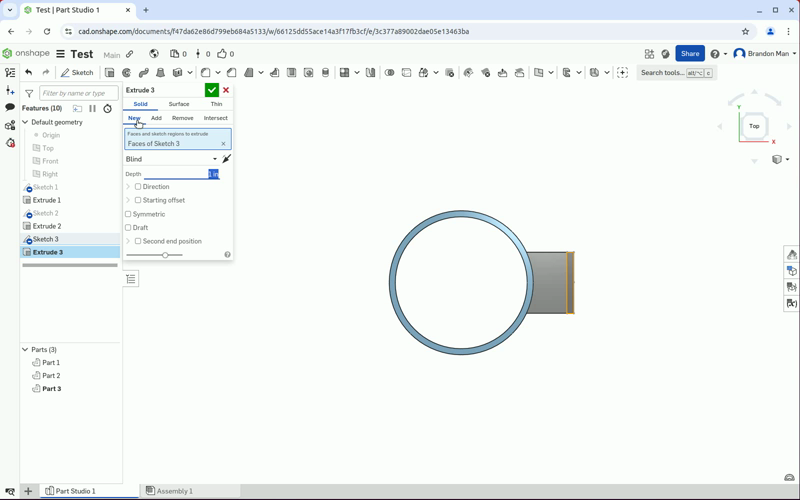
text(8.425)
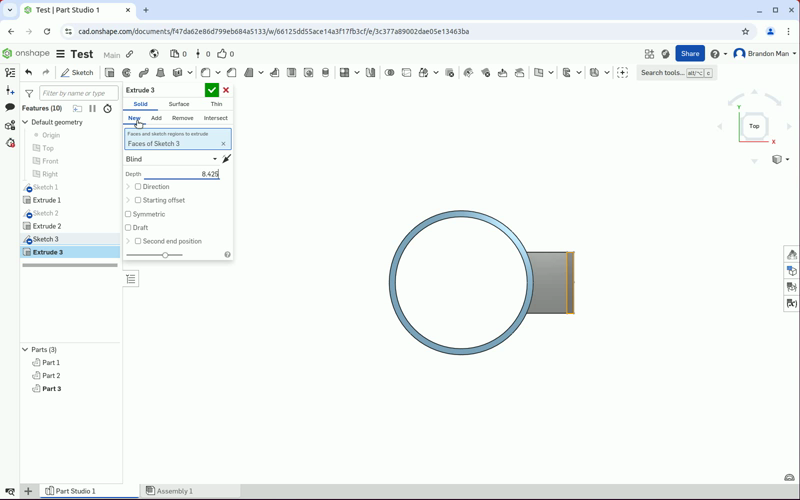
key(enter)
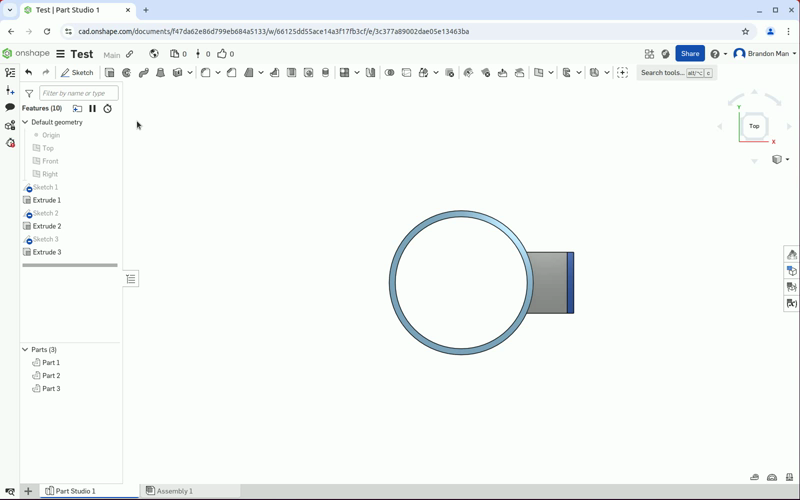
key(shift+h)
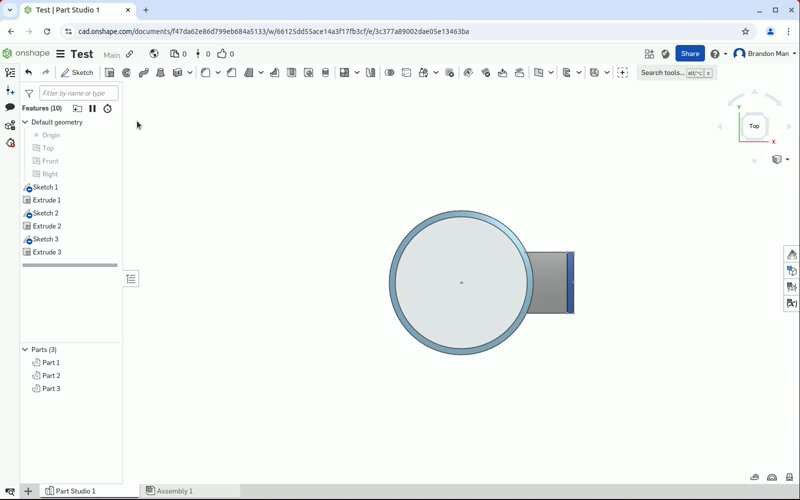
key(shift+h)
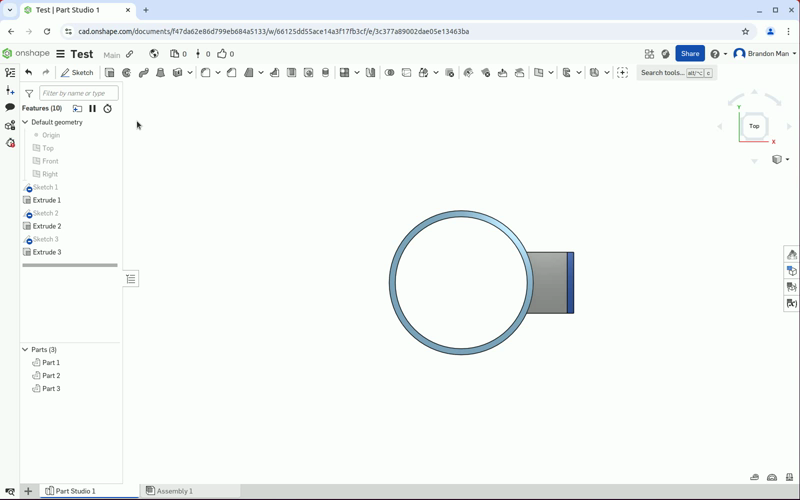
mouse_move(73, 189)
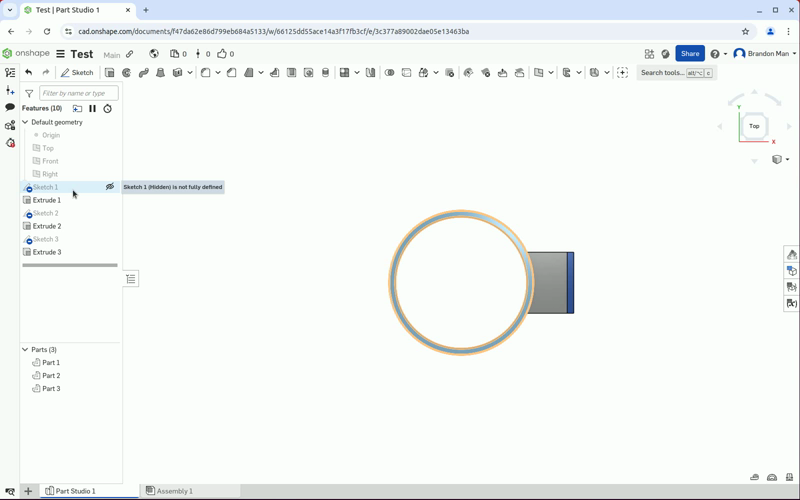
click(73, 189)
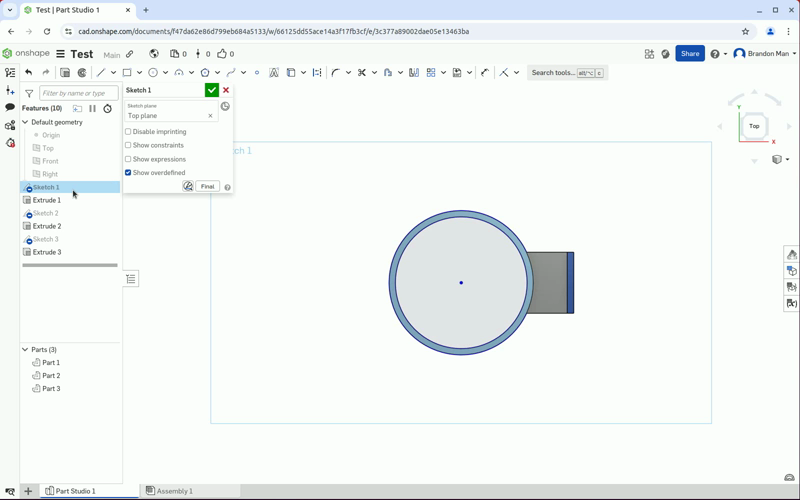
mouse_move(229, 92)
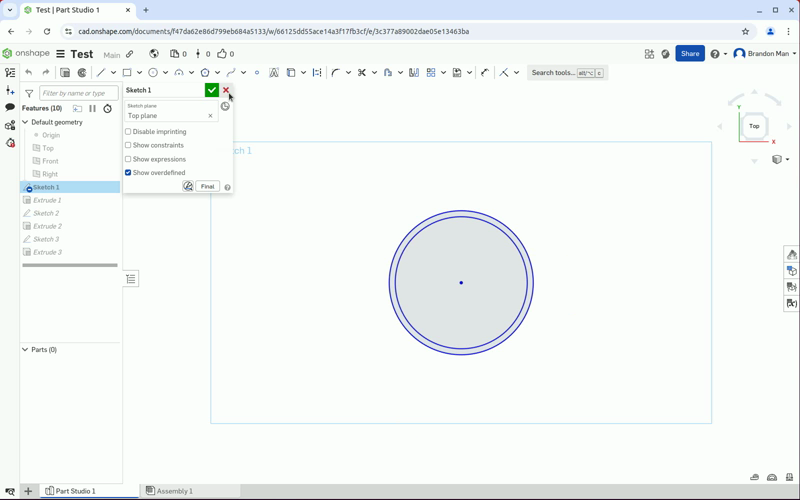
click(229, 92)
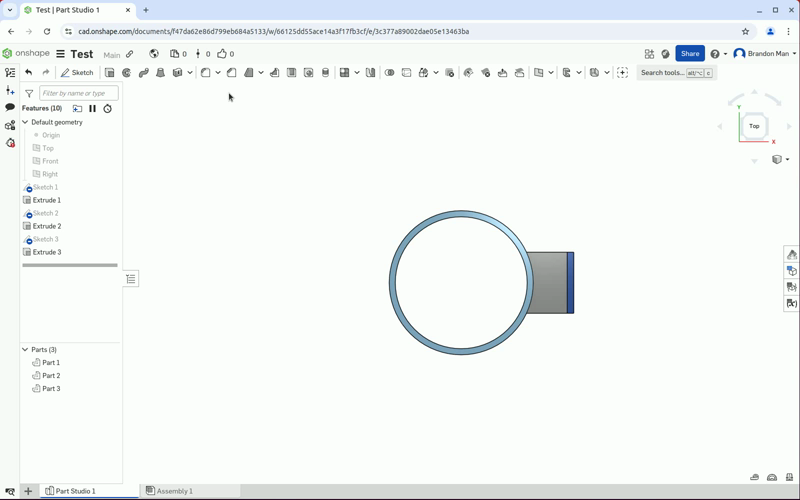
mouse_move(73, 352)
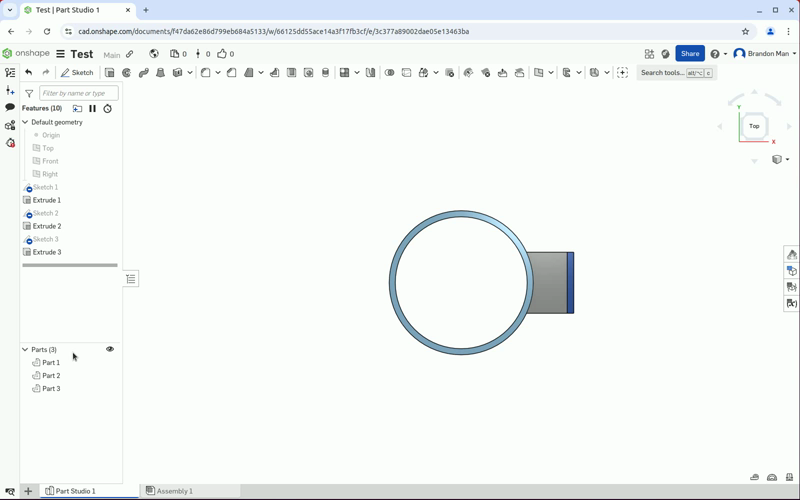
key(y)
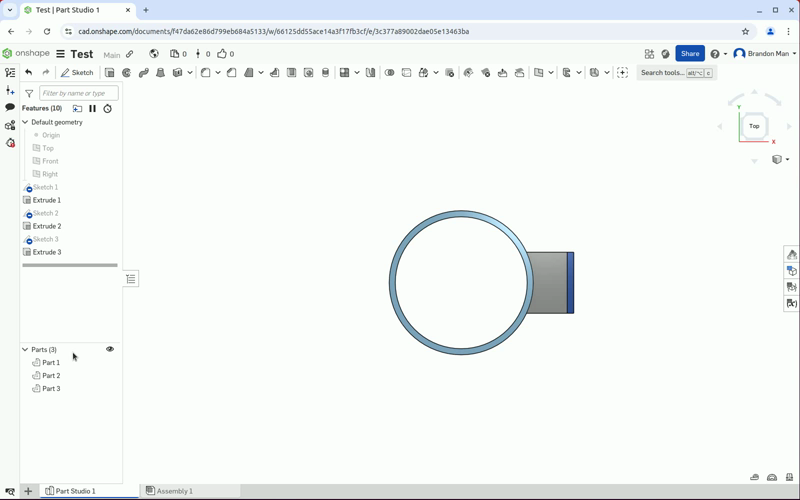
key(shift+p)
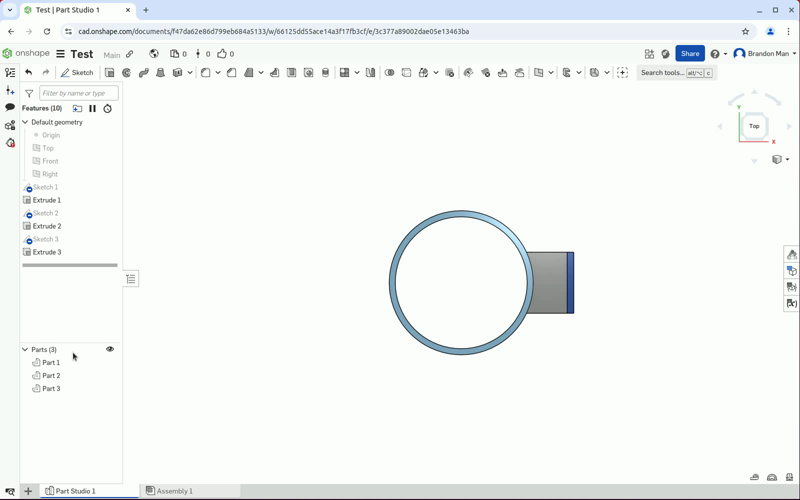
key(space)
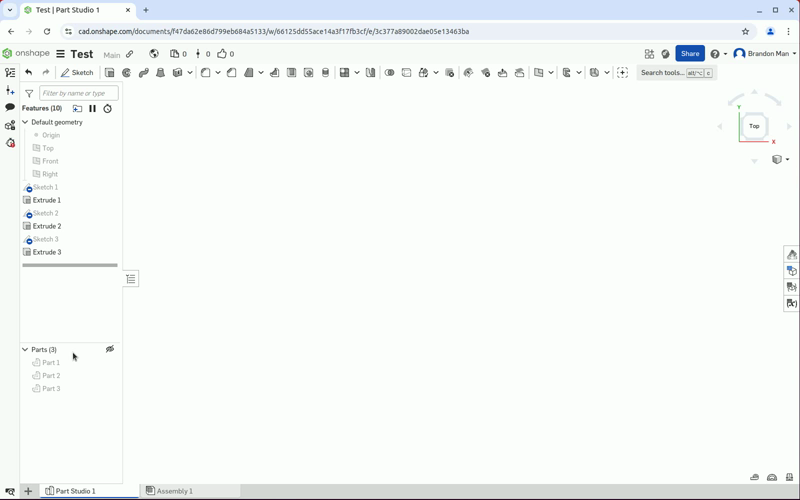
key_down(shift)
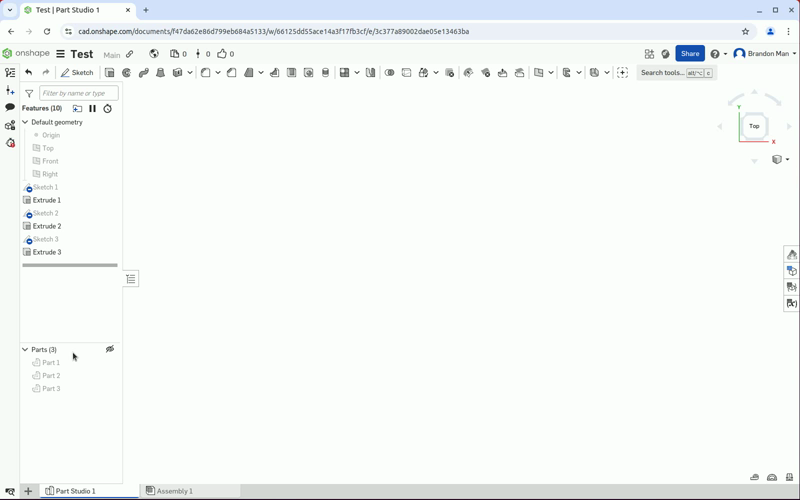
key(up)
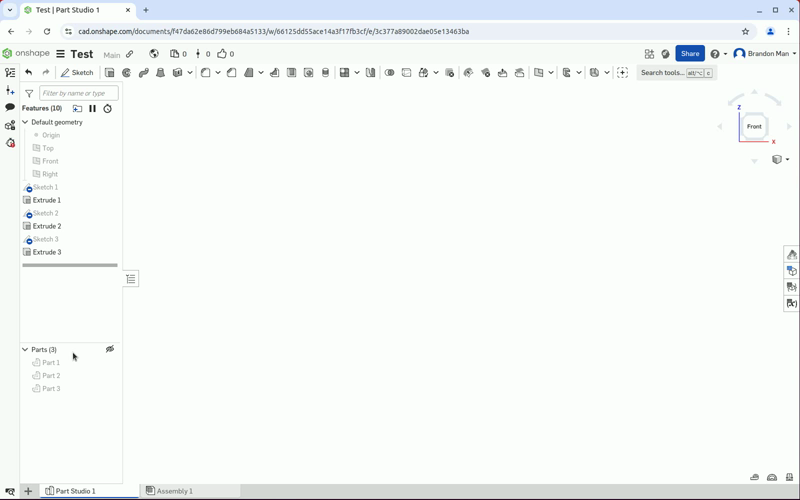
key_up(shift)
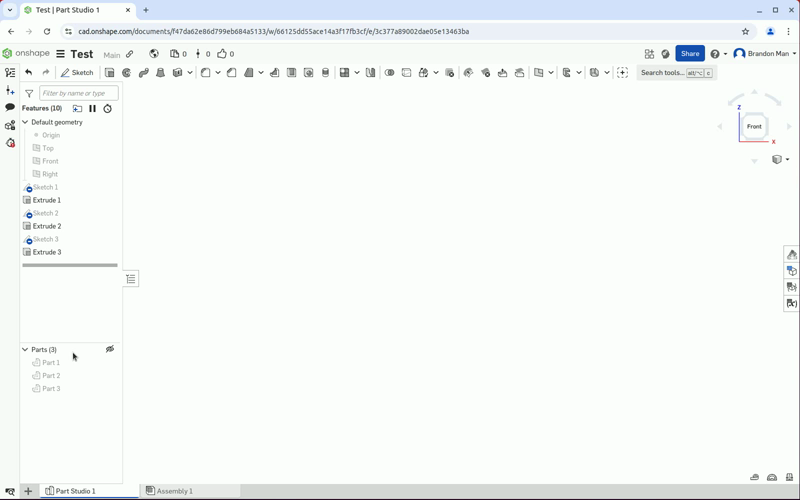
key(space)
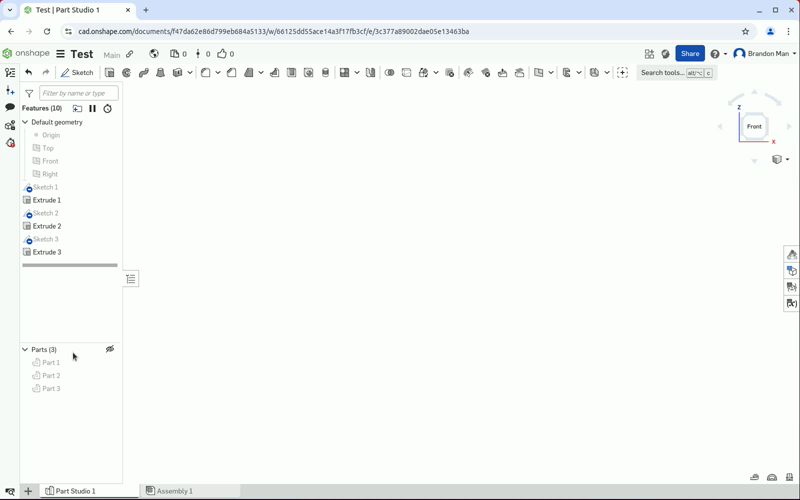
key_down(shift)
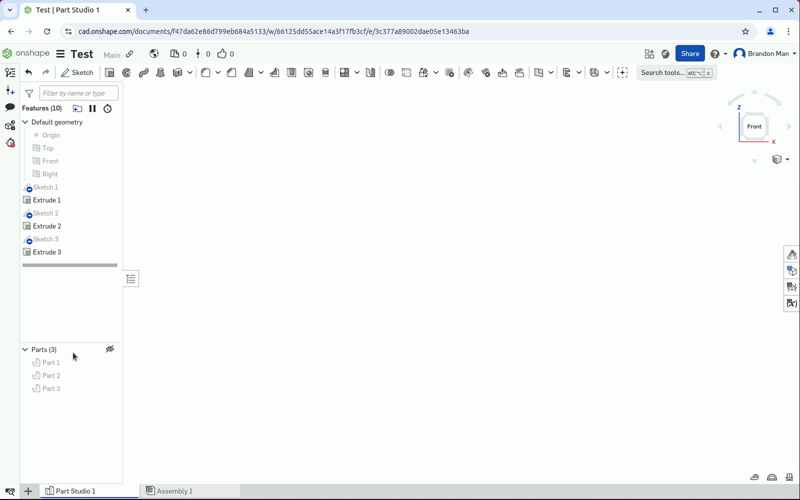
key(left)
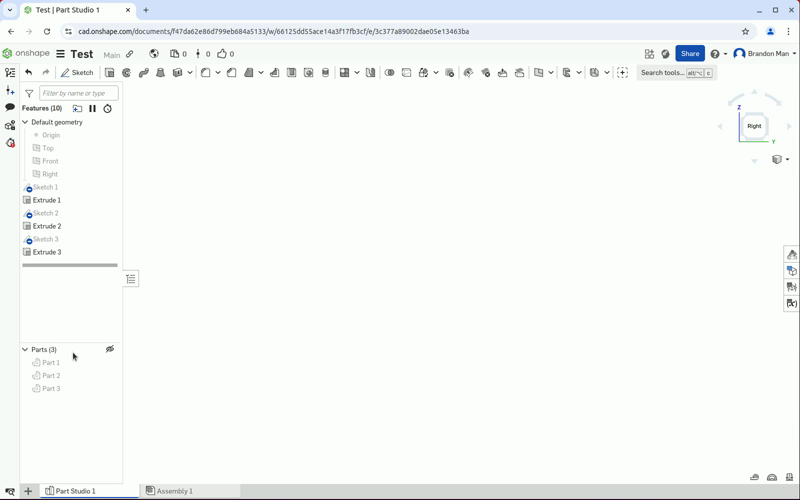
key_up(shift)
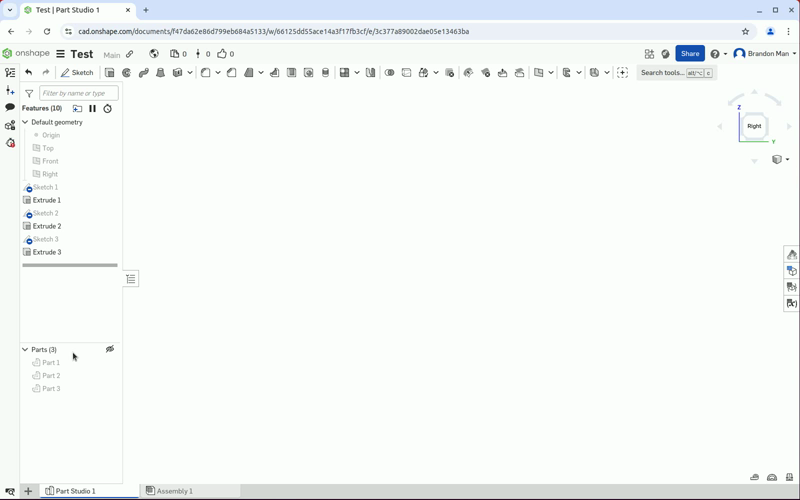
mouse_move(73, 352)
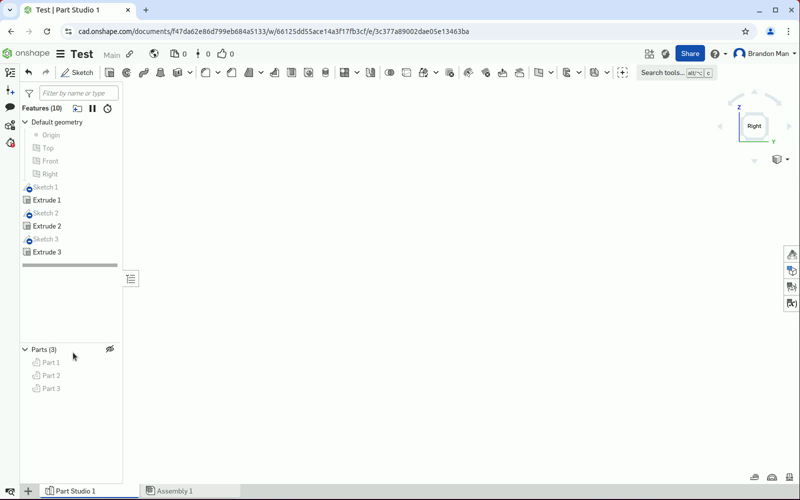
key(shift+y)
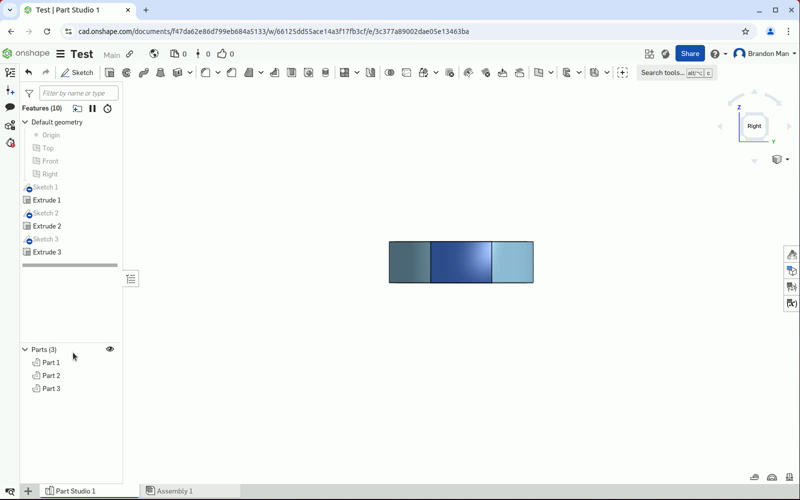
mouse_move(541, 75)
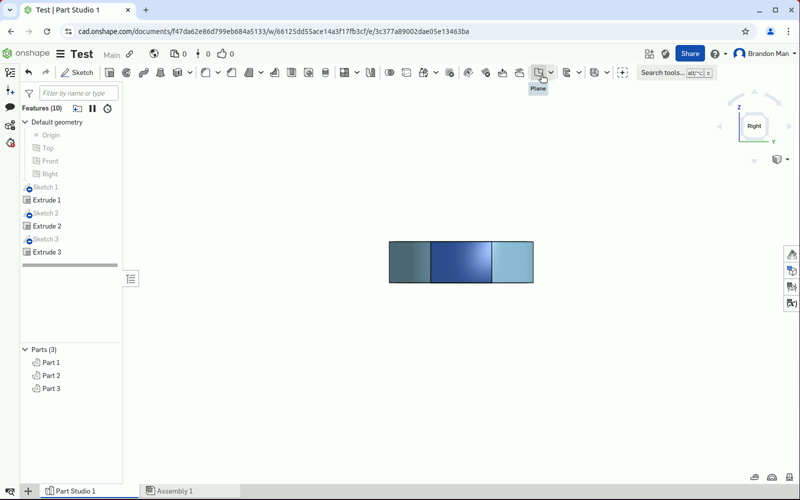
click(541, 75)
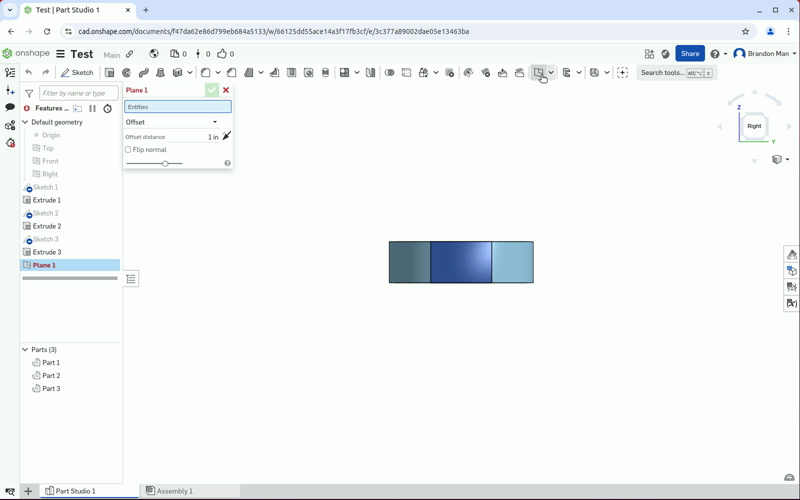
mouse_move(73, 176)
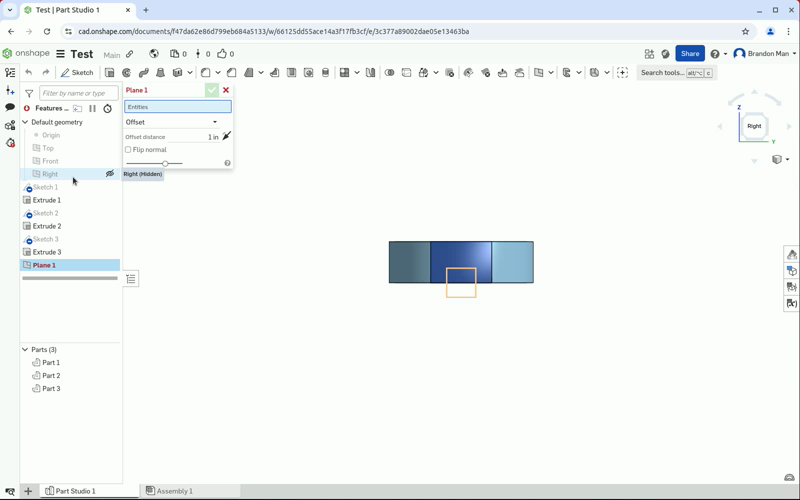
click(73, 176)
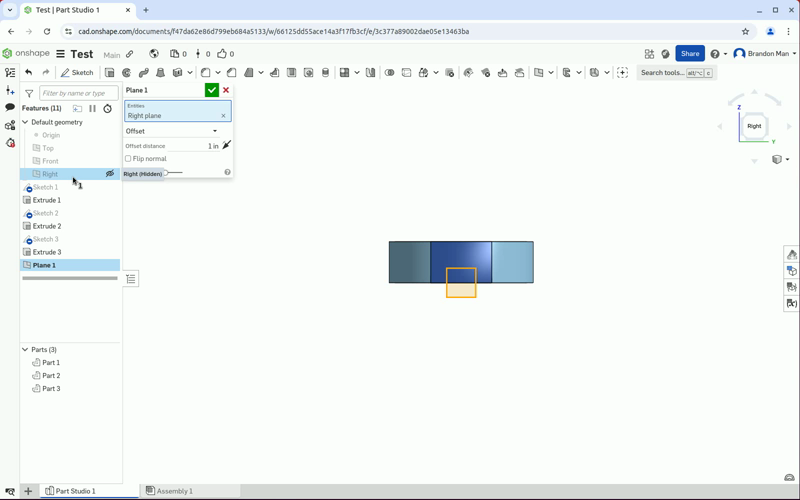
key(tab, 2)
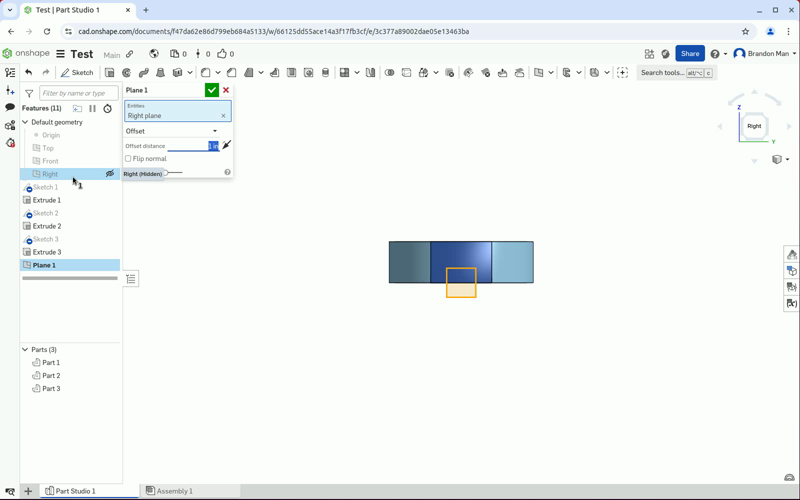
text(23.108)
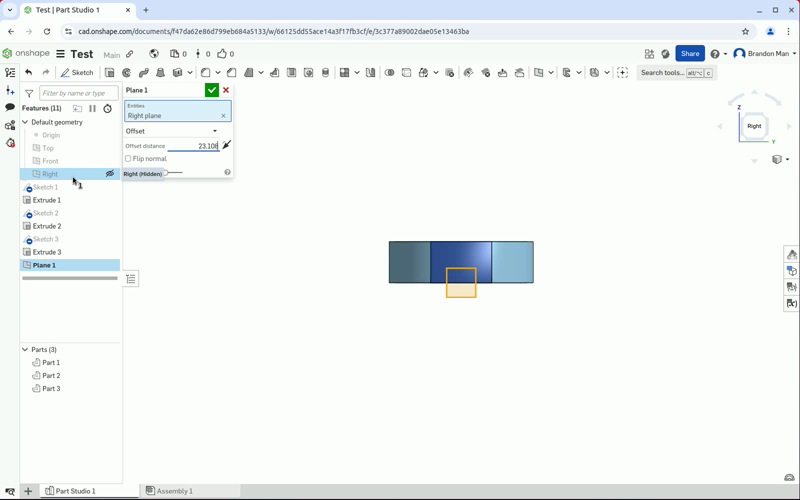
key(enter, 2)
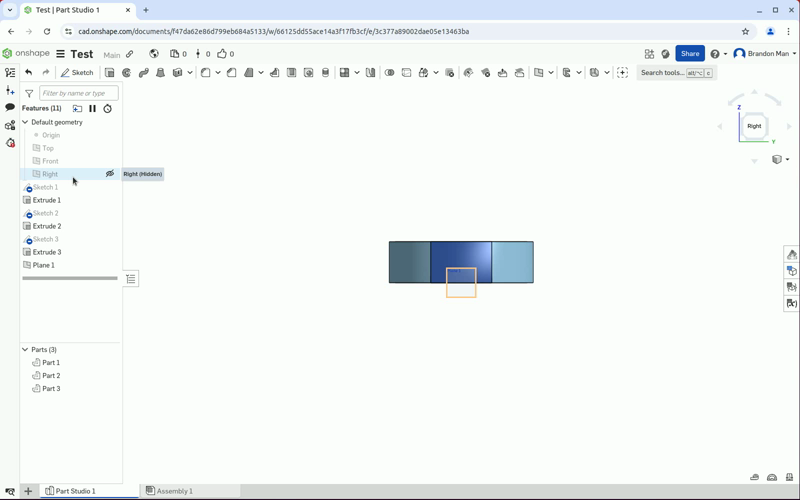
key(shift+s)
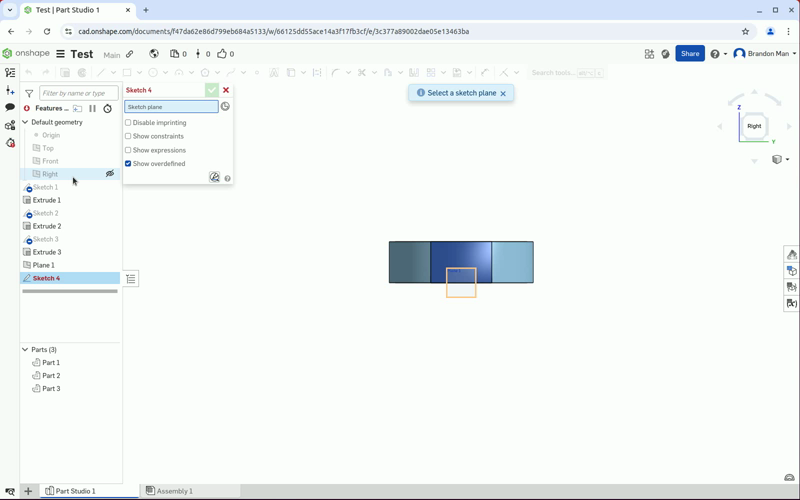
mouse_move(73, 267)
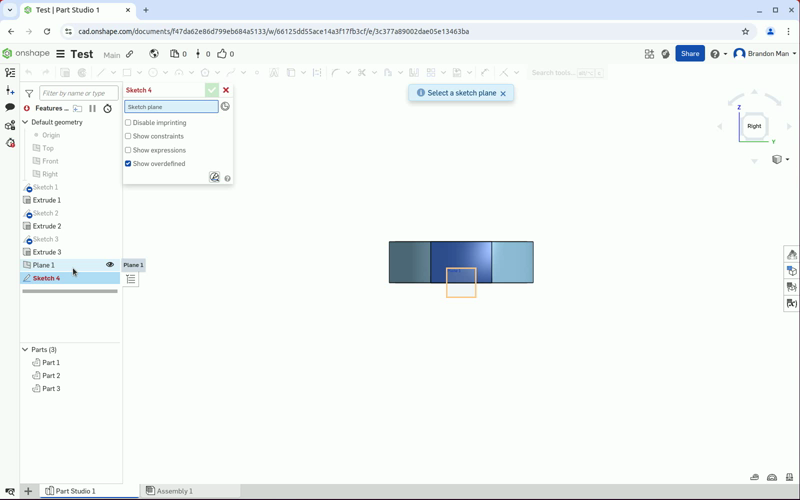
click(73, 267)
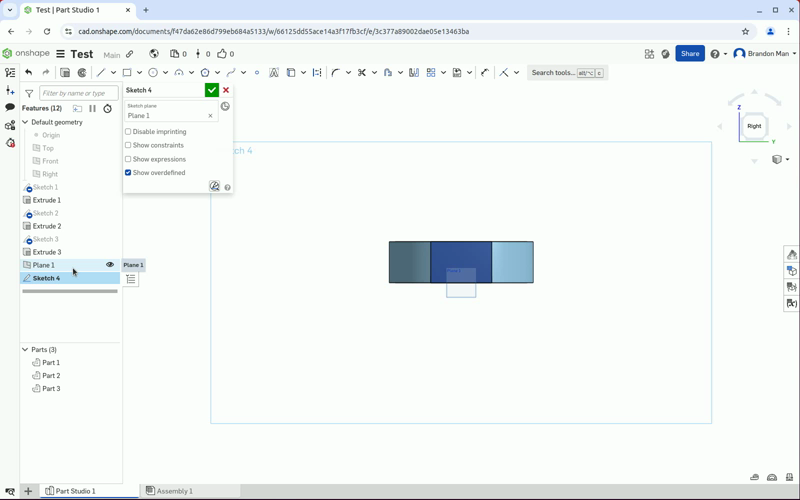
mouse_move(73, 352)
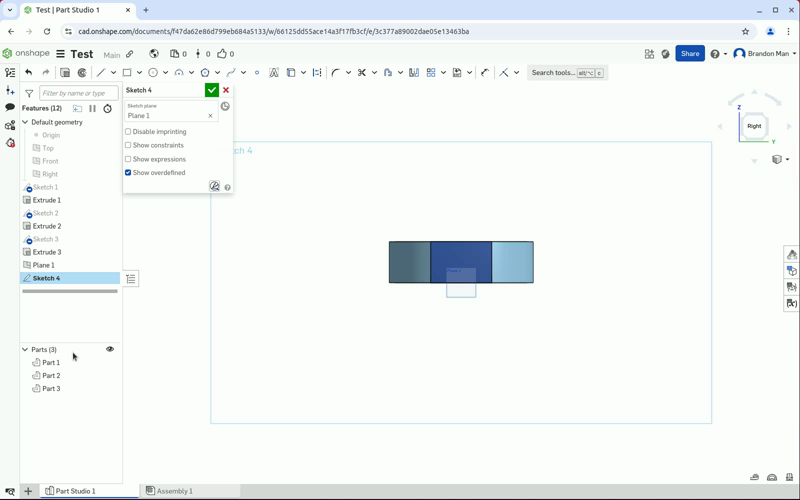
key(y)
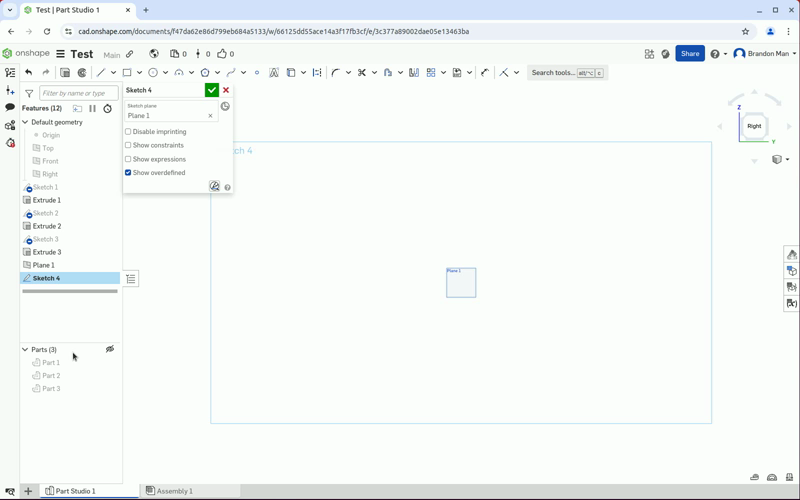
key(c)
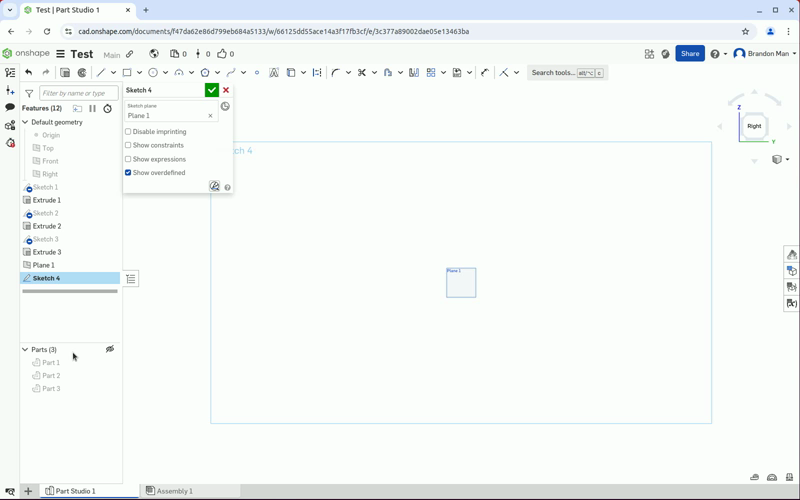
key_down(shift)
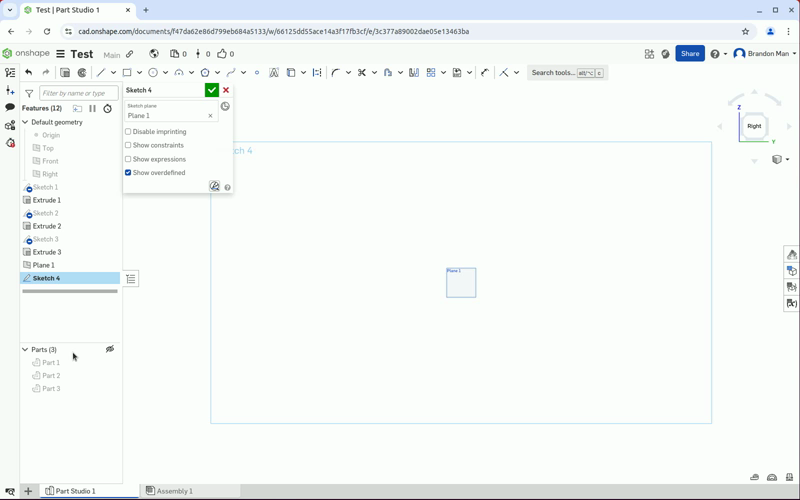
mouse_move(446, 259)
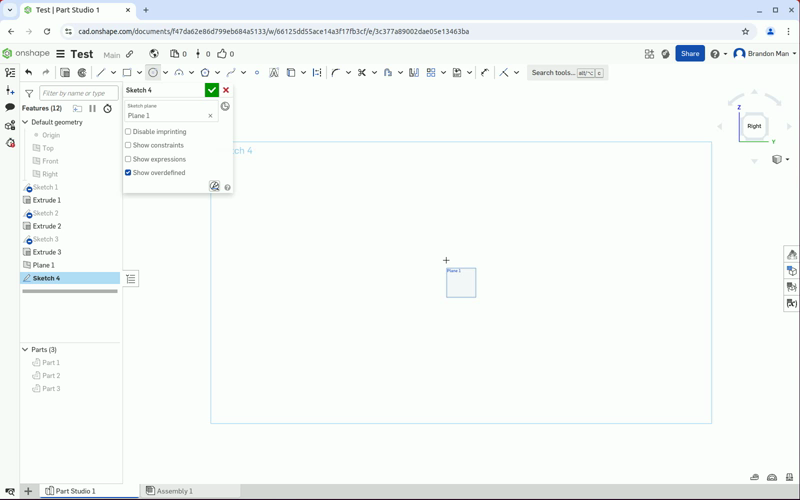
click(446, 259)
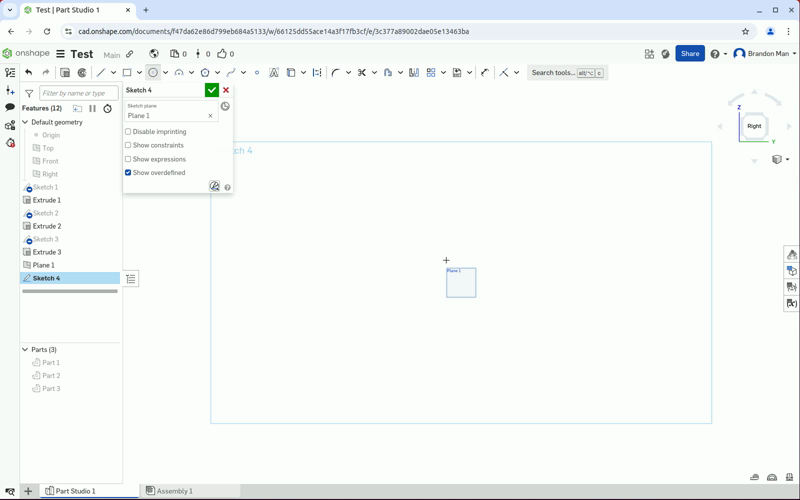
key_up(shift)
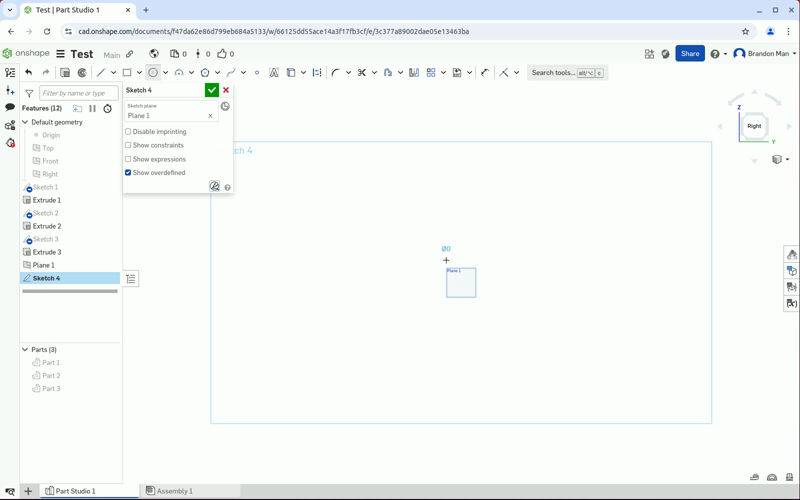
mouse_move(451, 259)
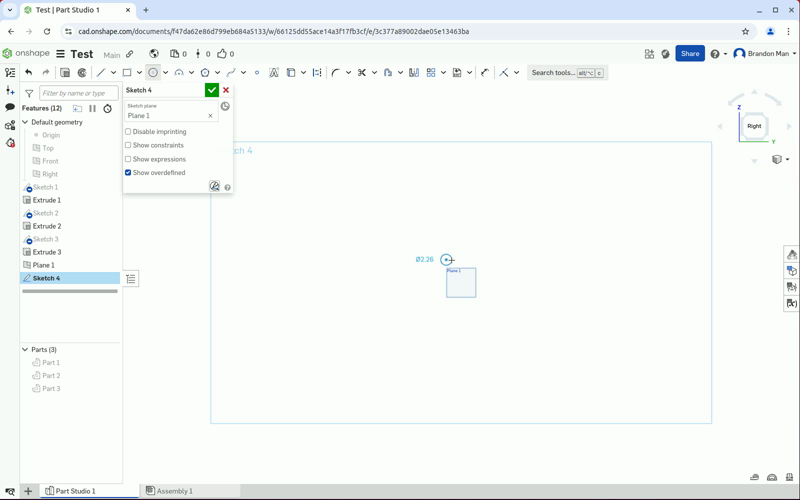
click(451, 259)
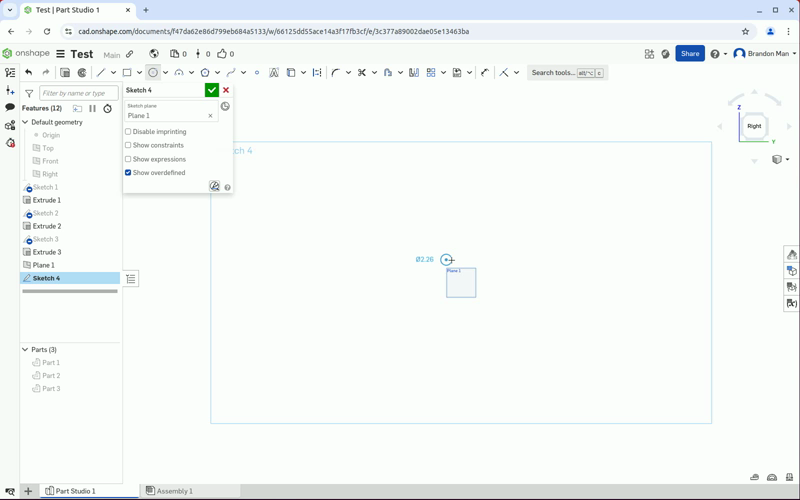
key(esc)
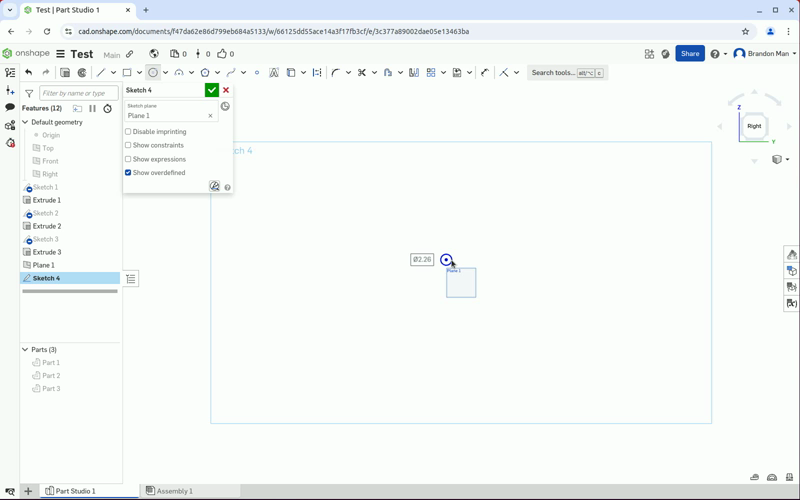
mouse_move(445, 258)
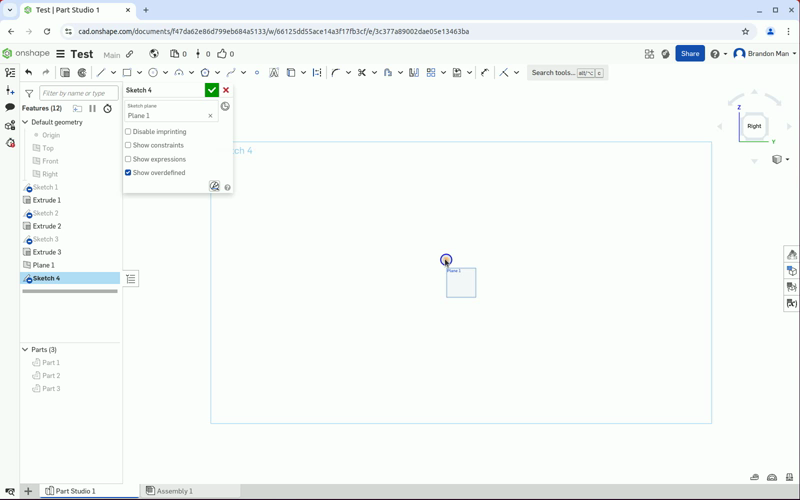
scroll(6)
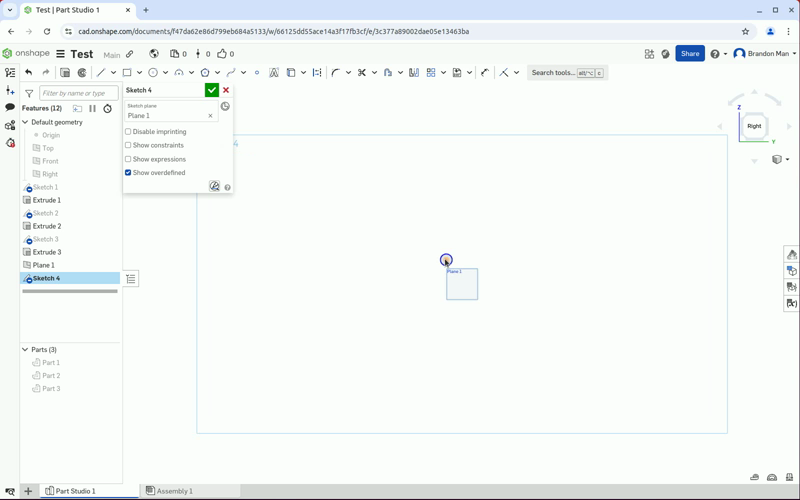
scroll(6)
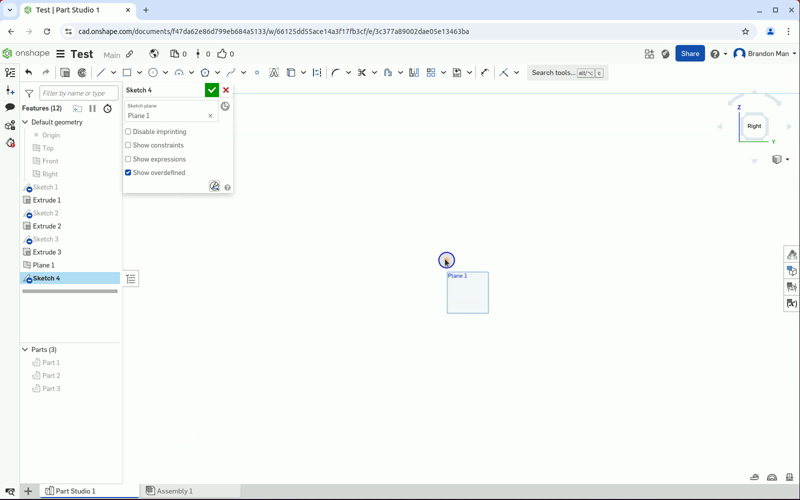
scroll(6)
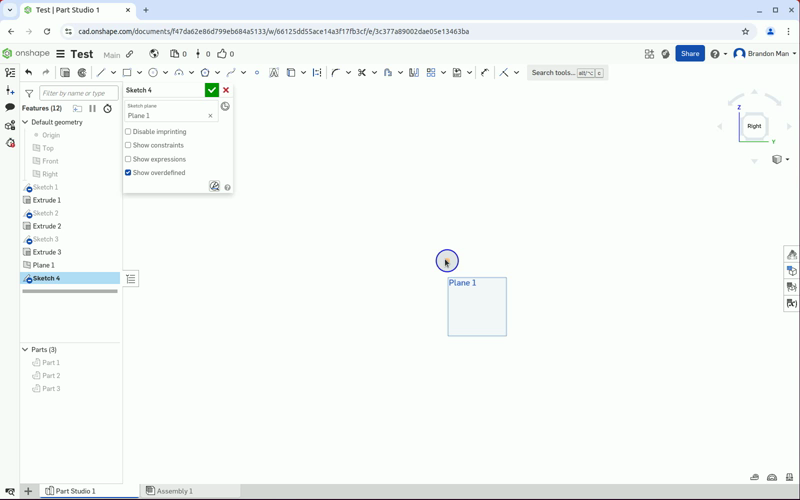
scroll(6)
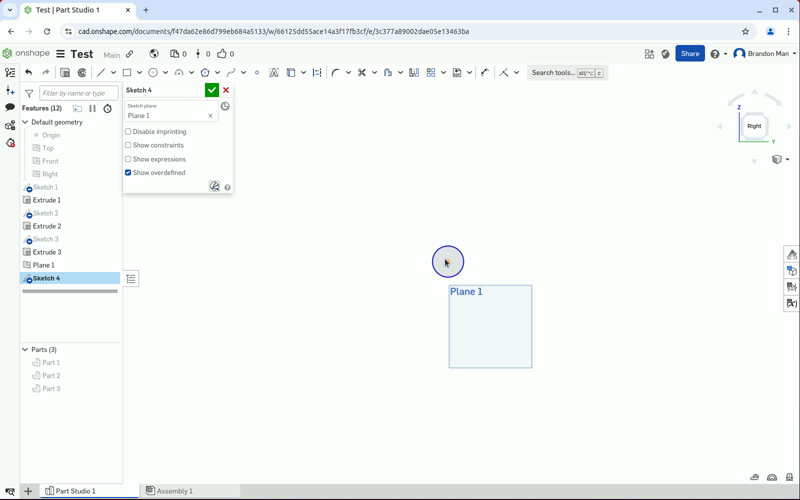
scroll(6)
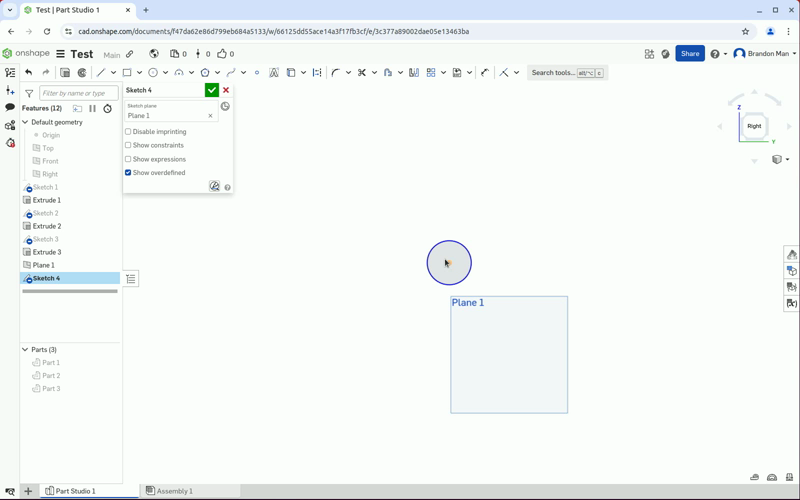
scroll(6)
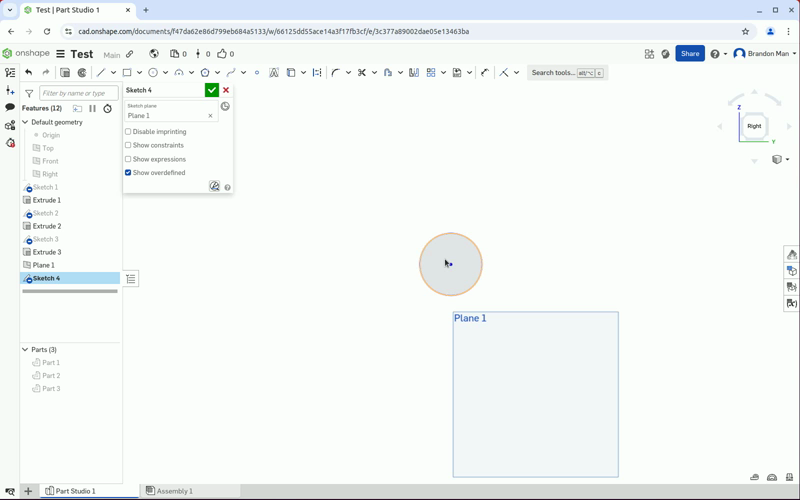
scroll(6)
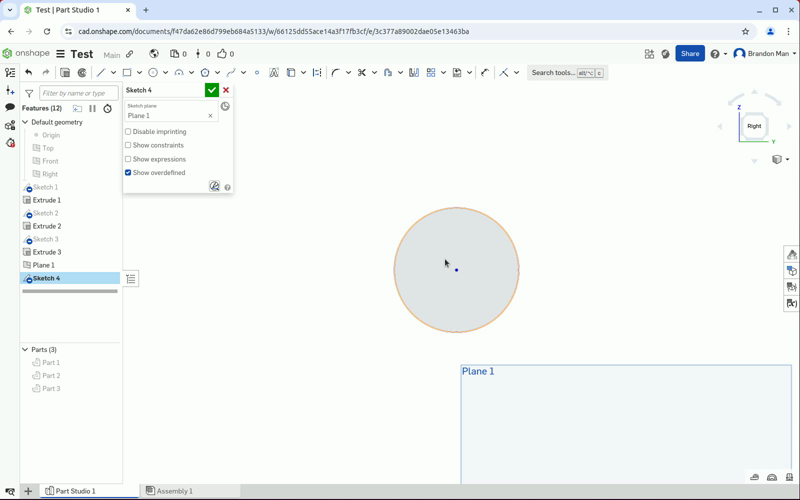
click(445, 258)
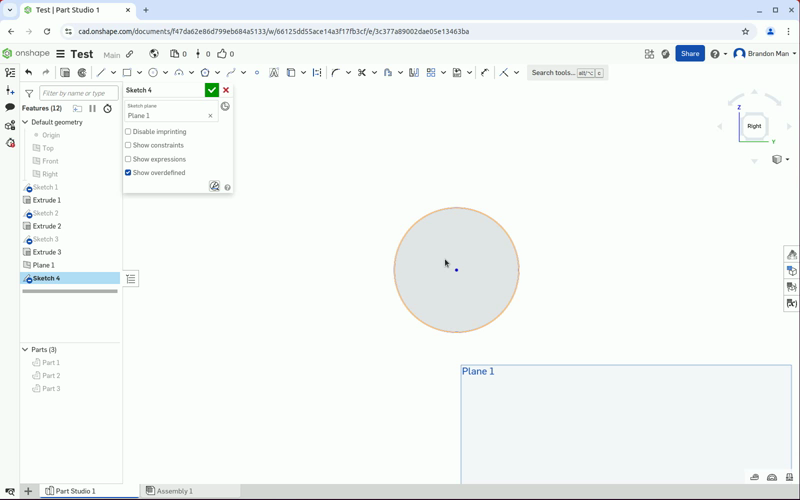
scroll(-6)
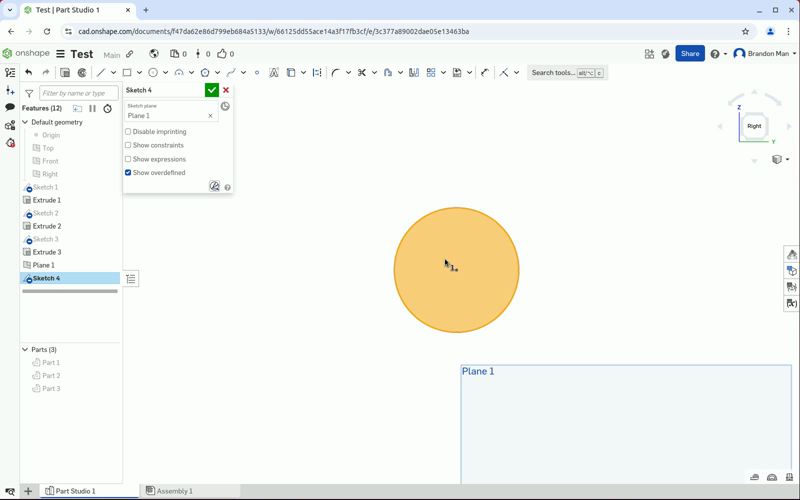
scroll(-6)
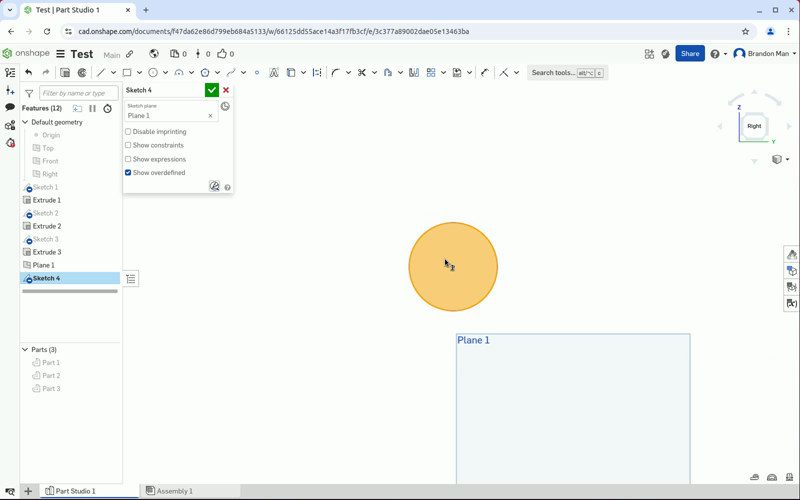
scroll(-6)
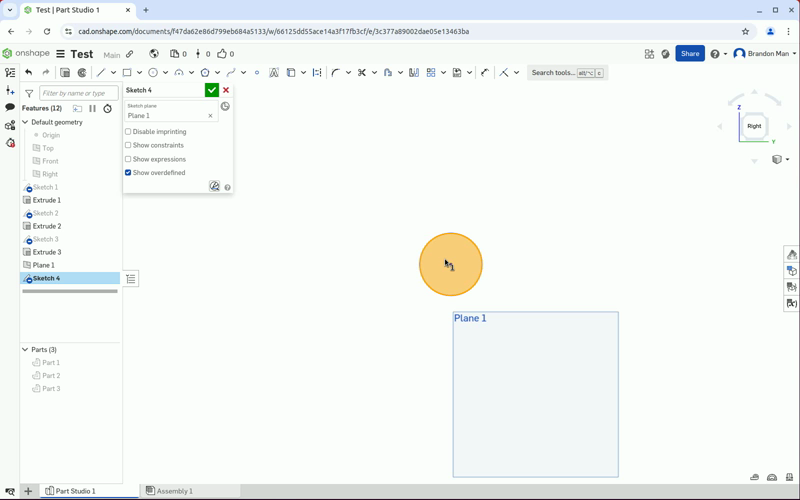
scroll(-6)
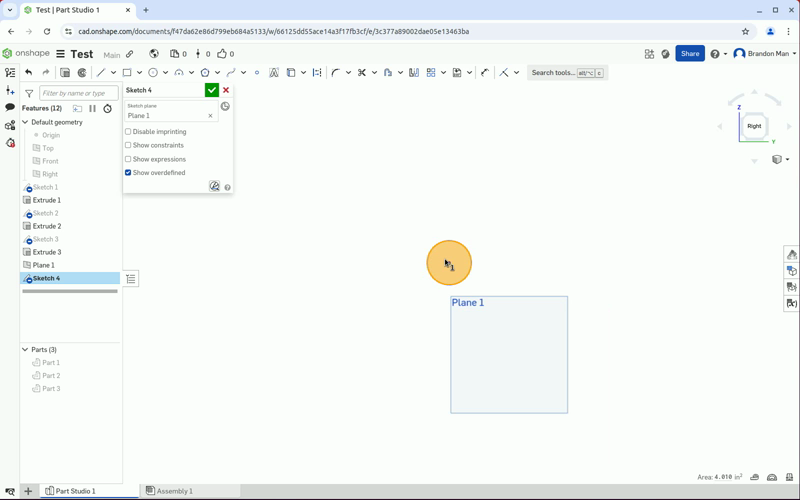
scroll(-6)
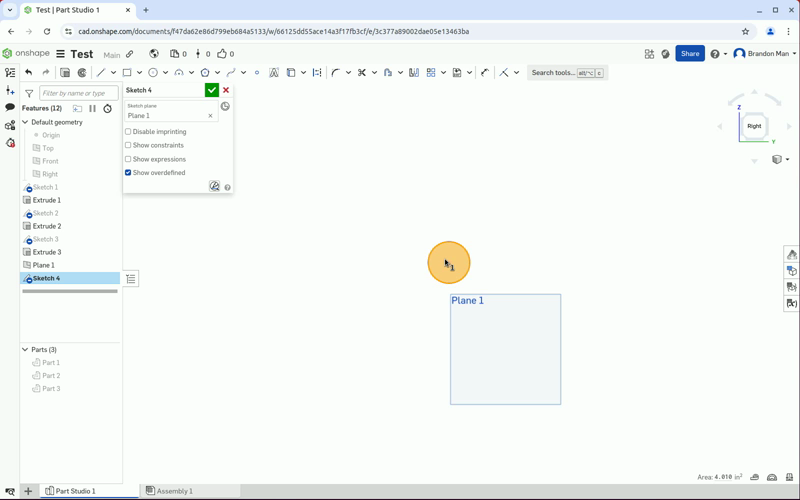
scroll(-6)
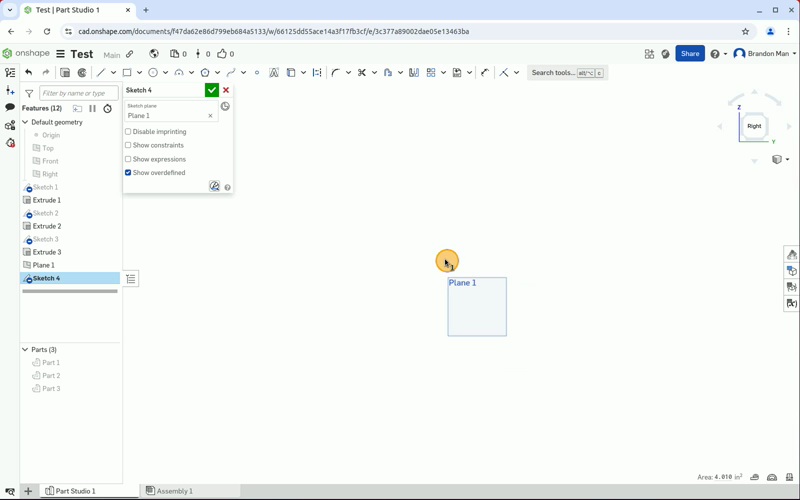
scroll(-6)
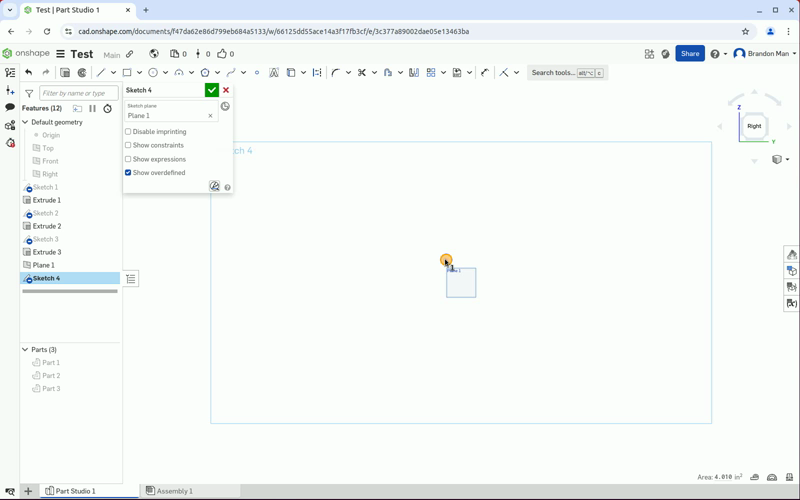
mouse_move(73, 352)
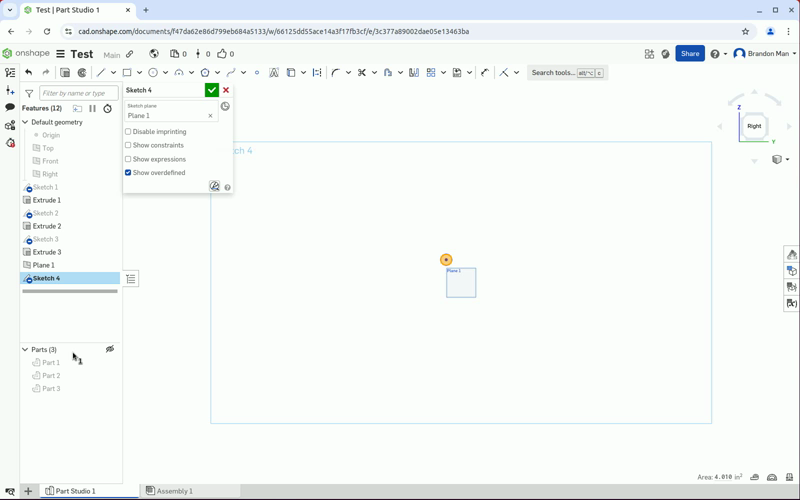
key(shift+y)
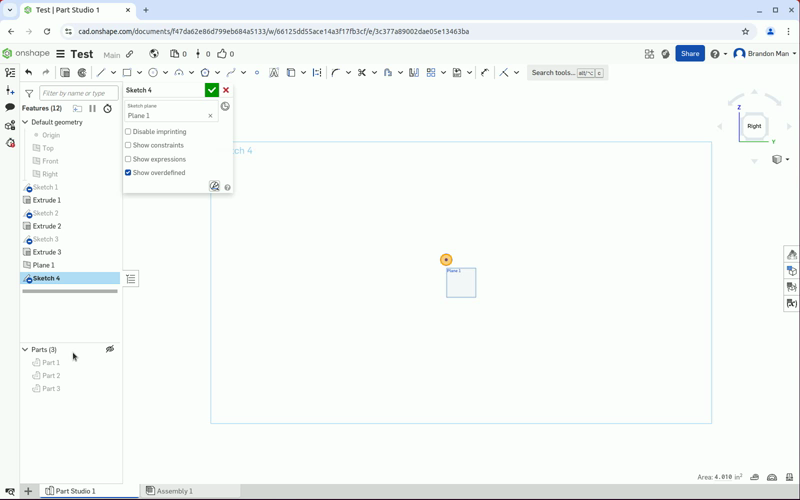
key(shift+e)
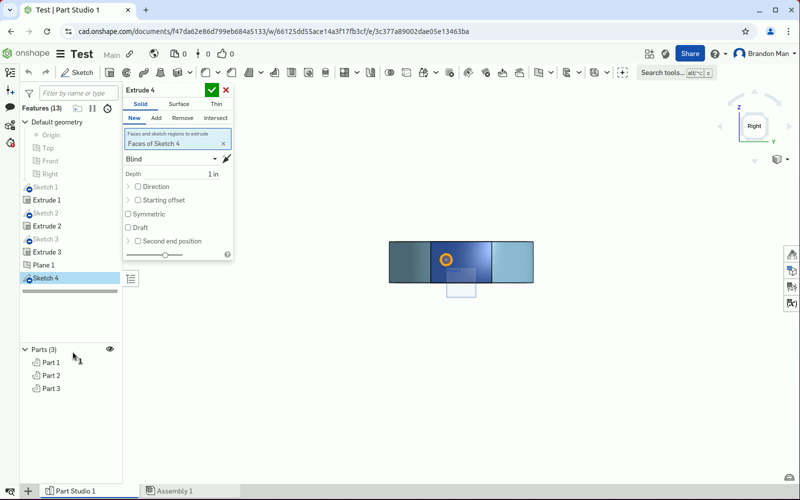
mouse_move(143, 106)
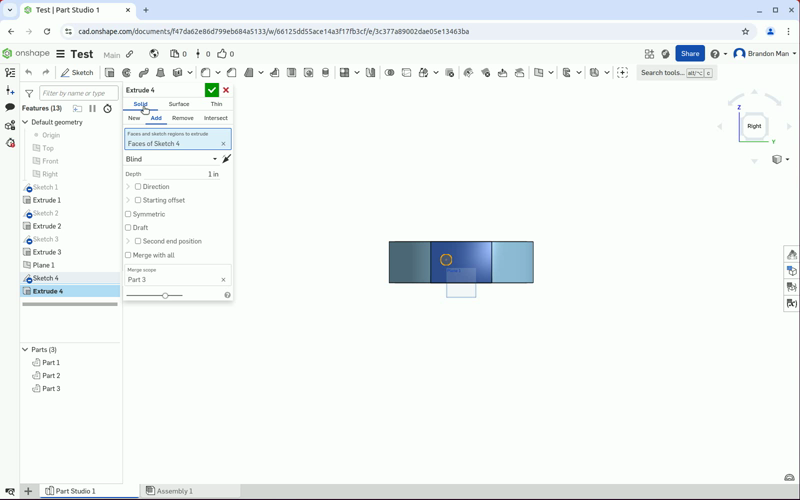
click(143, 106)
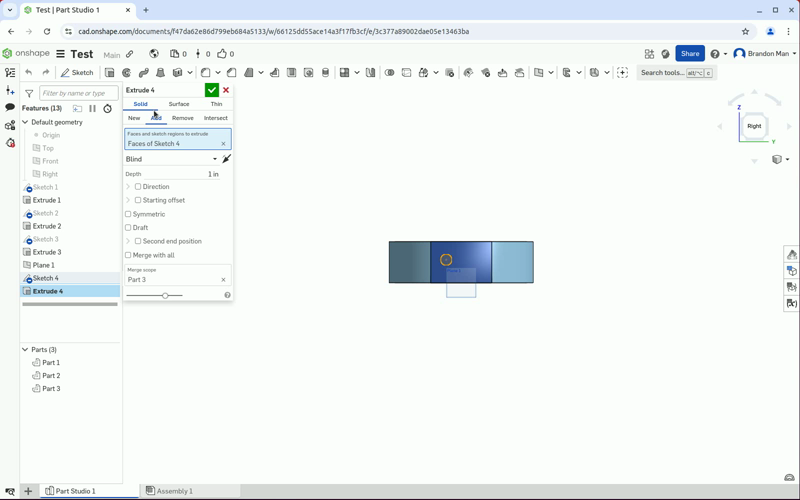
mouse_move(186, 120)
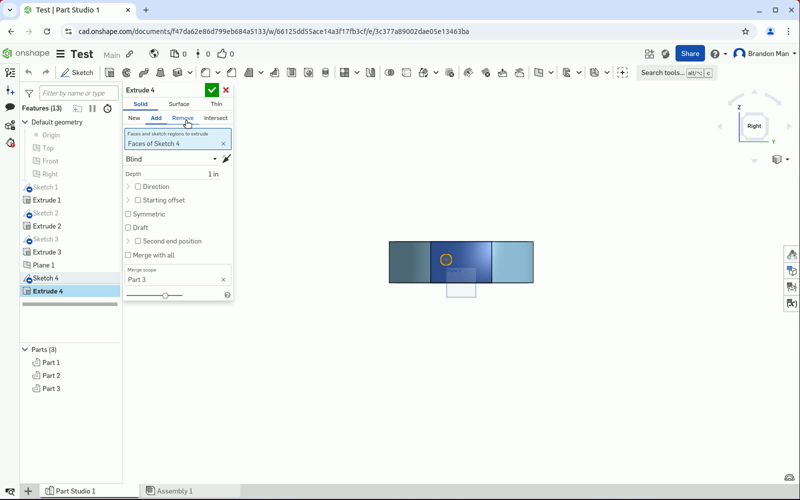
click(186, 120)
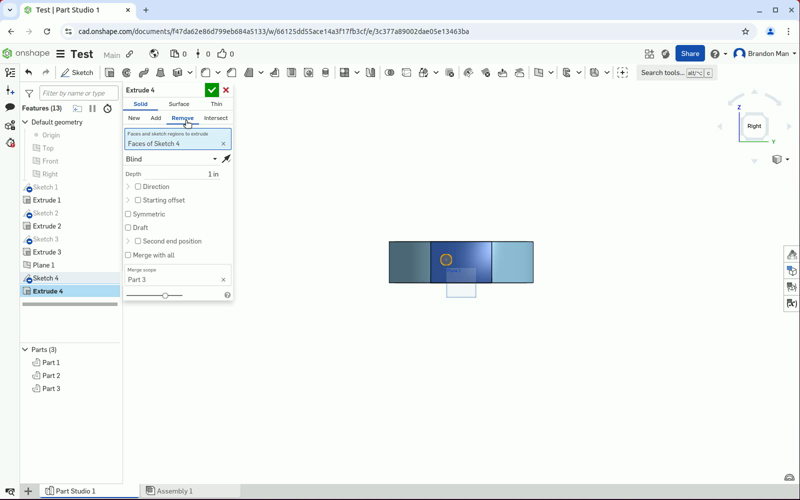
key(tab, 4)
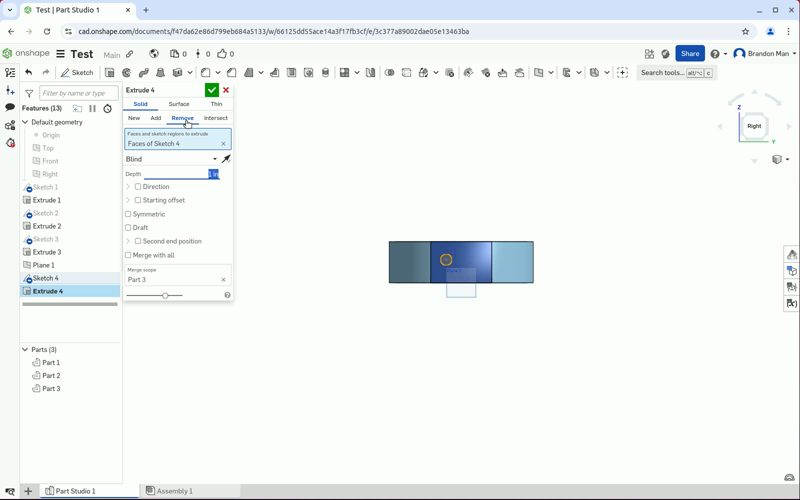
text(1.204)
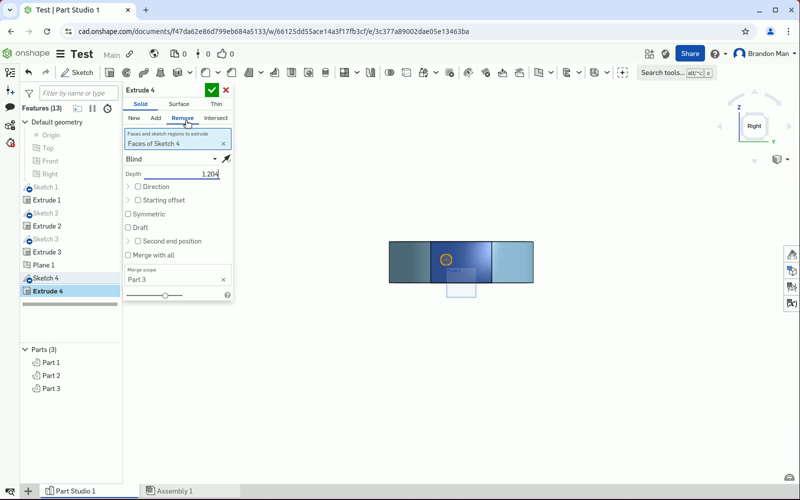
key(tab, 6)
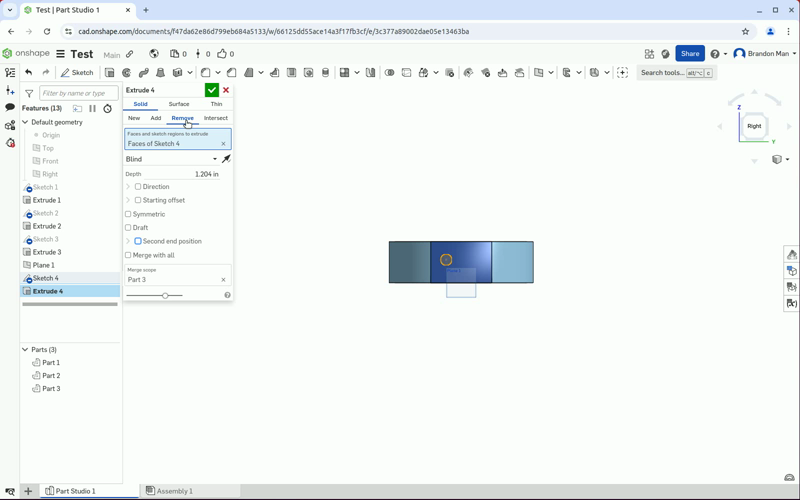
key(space)
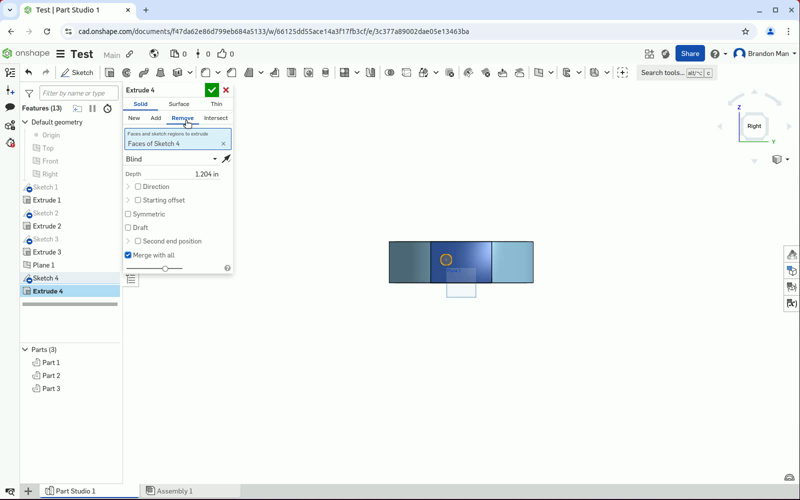
key(enter)
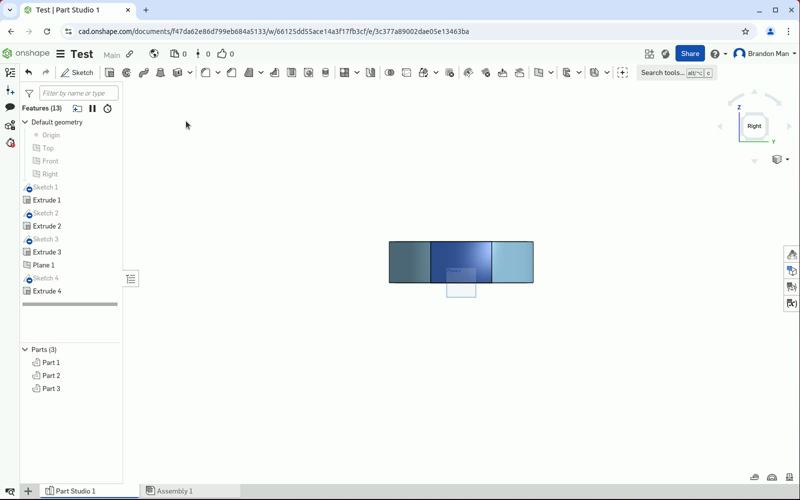
key(shift+h)
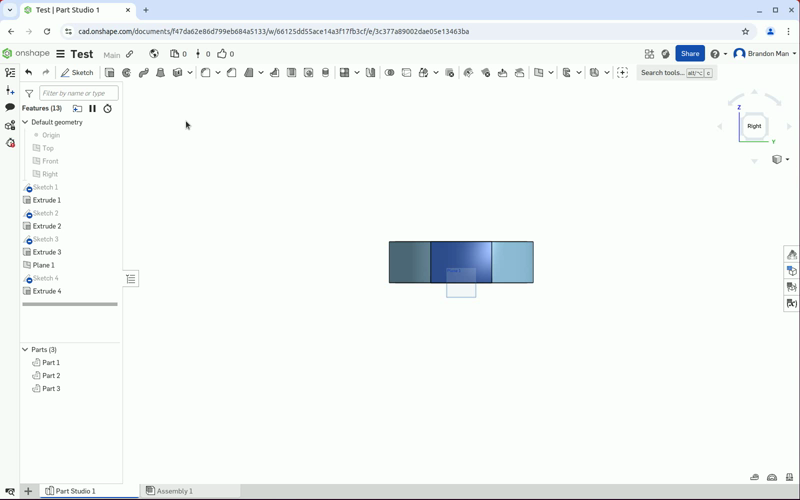
key(shift+h)
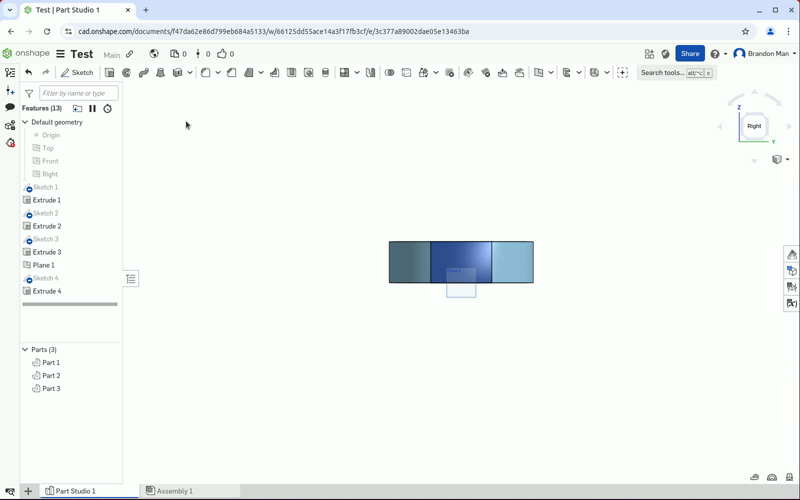
mouse_move(73, 189)
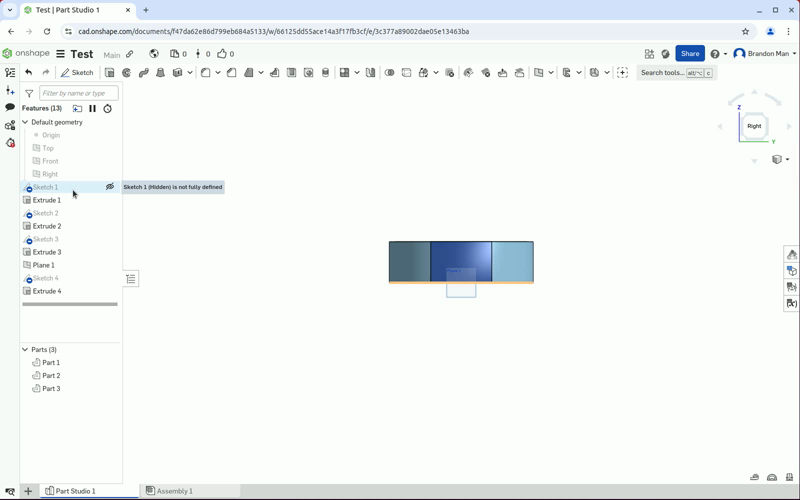
click(73, 189)
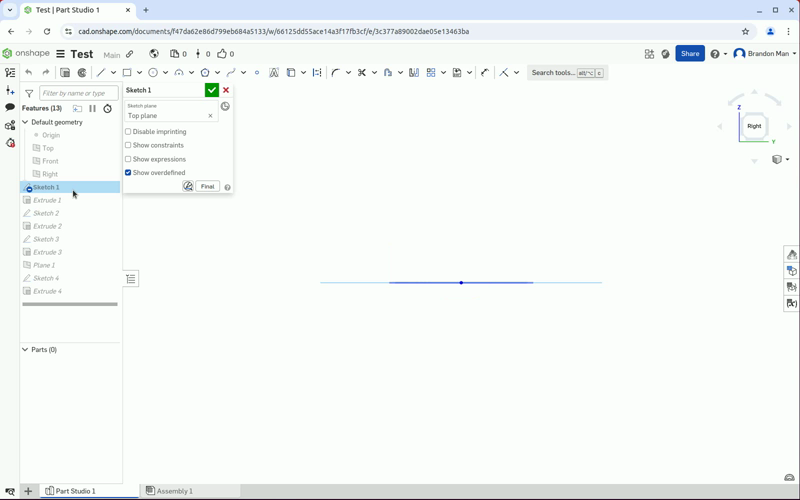
mouse_move(229, 92)
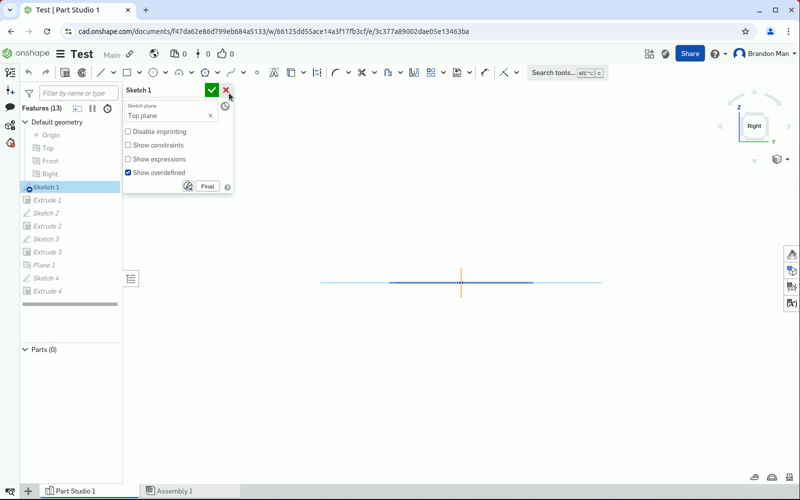
click(229, 92)
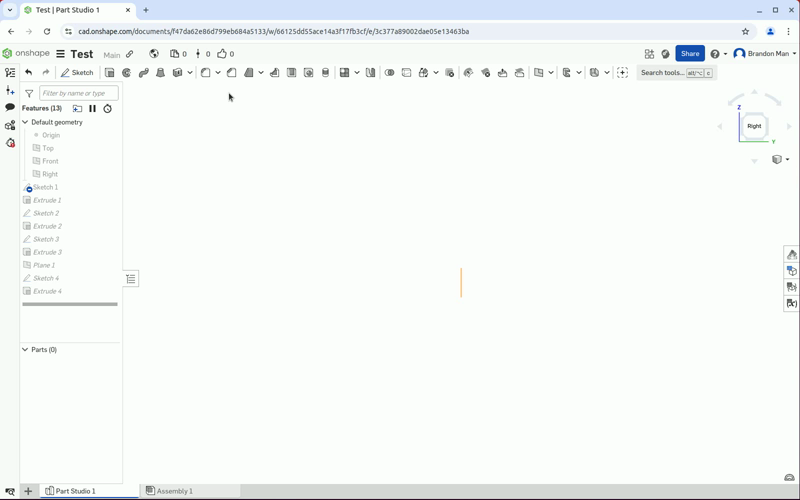
key(shift+s)
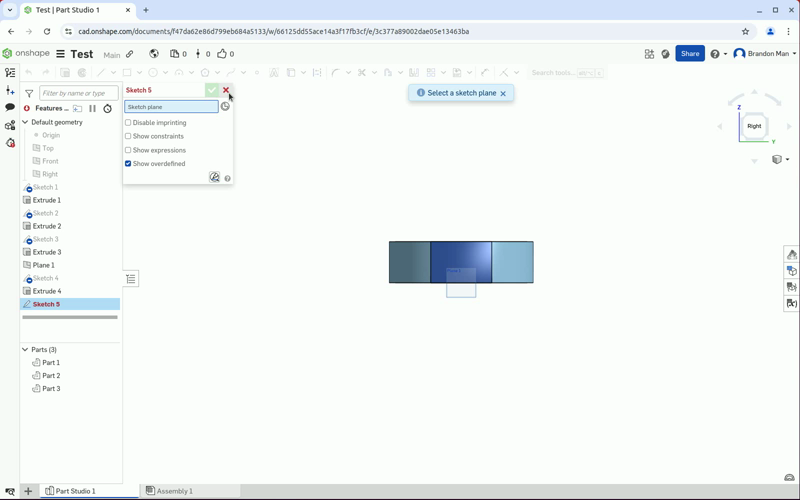
mouse_move(73, 267)
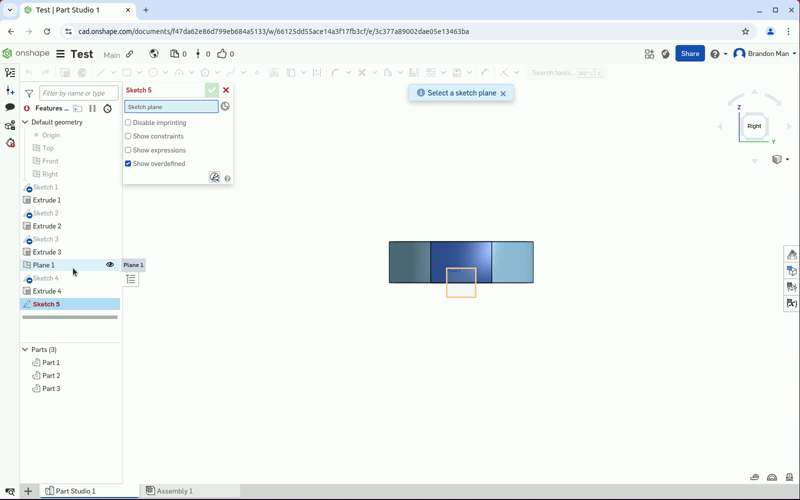
click(73, 267)
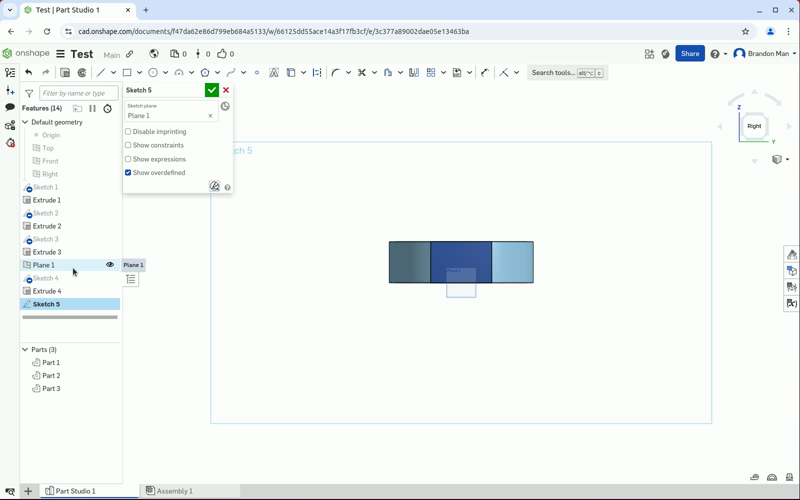
mouse_move(73, 352)
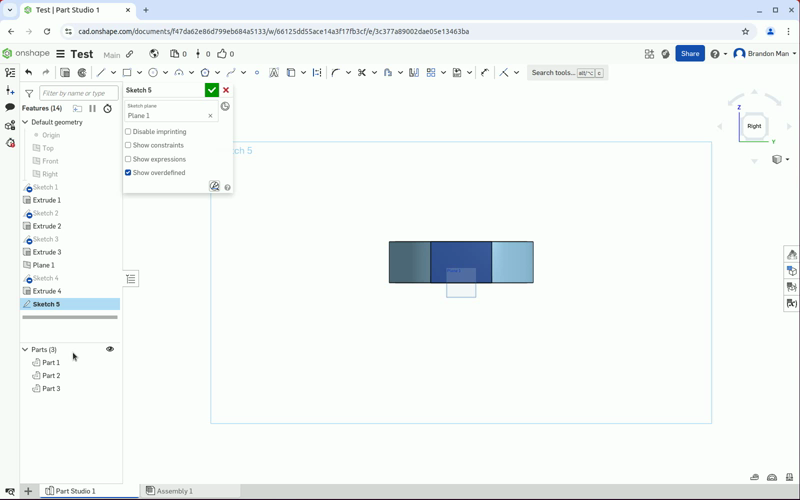
key(y)
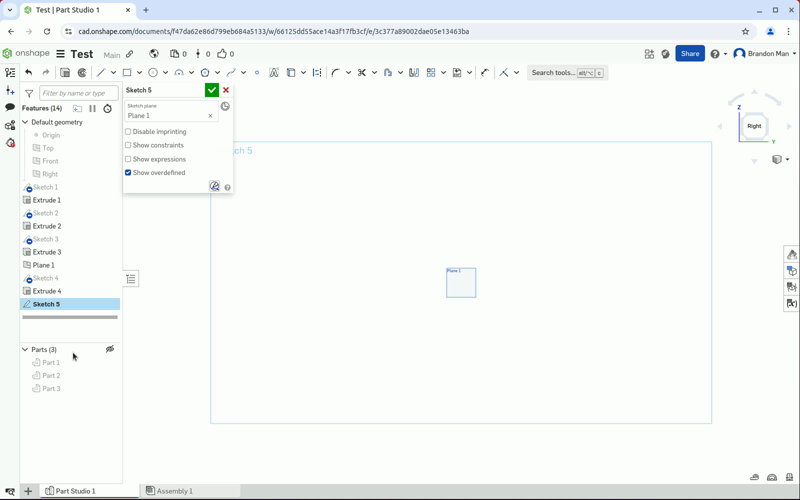
key(c)
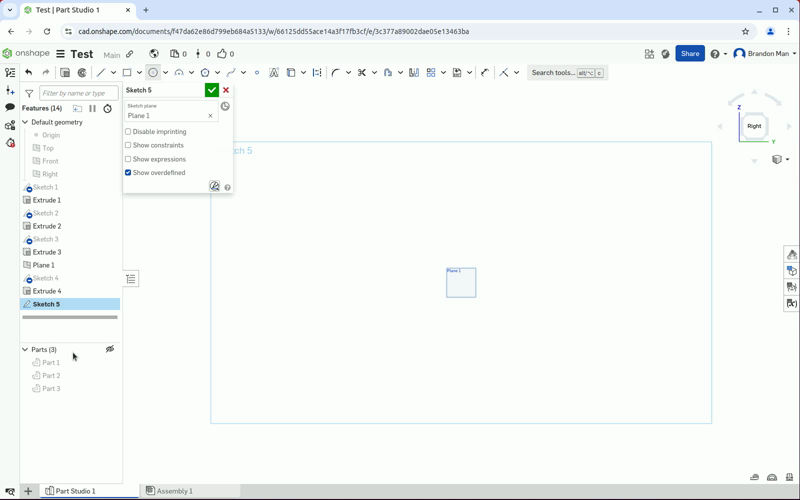
key_down(shift)
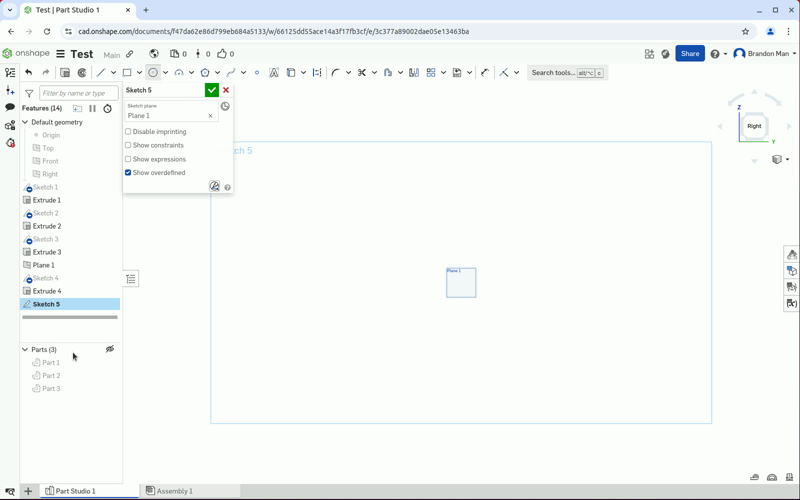
mouse_move(476, 259)
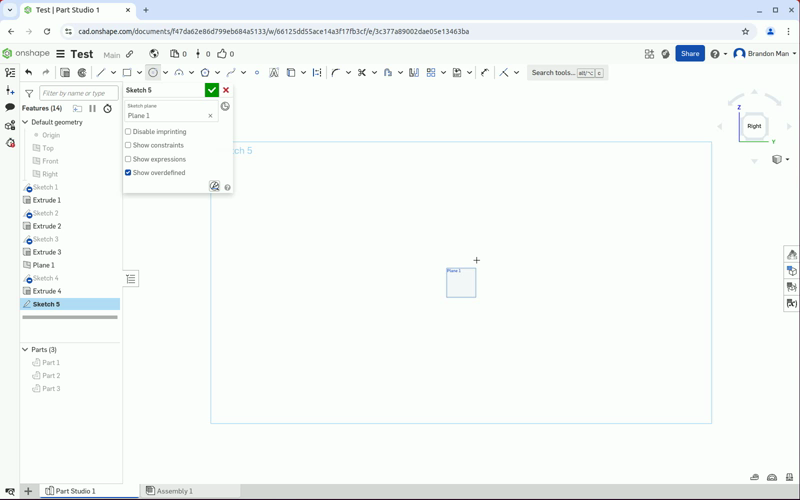
click(476, 259)
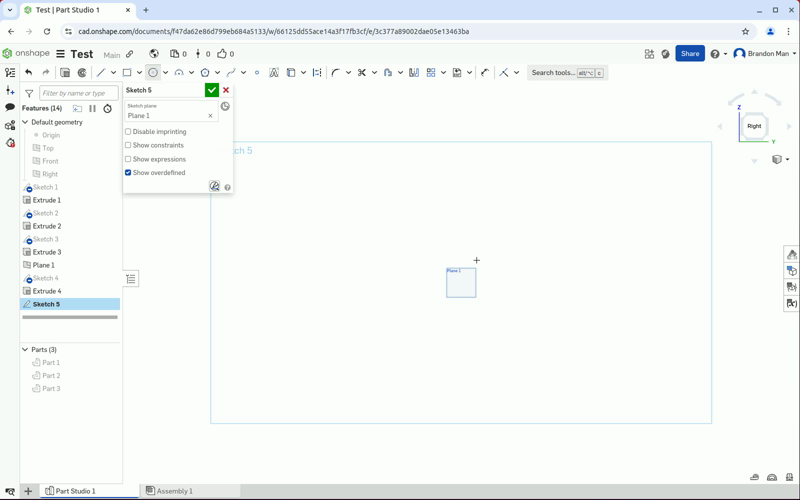
key_up(shift)
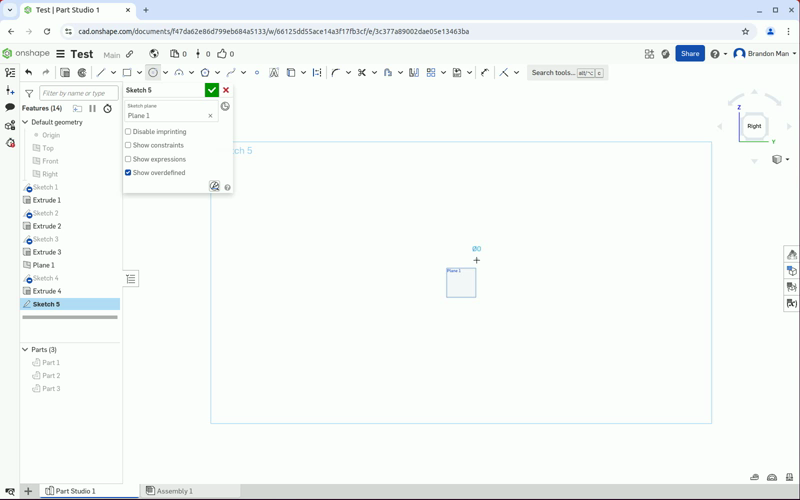
mouse_move(482, 259)
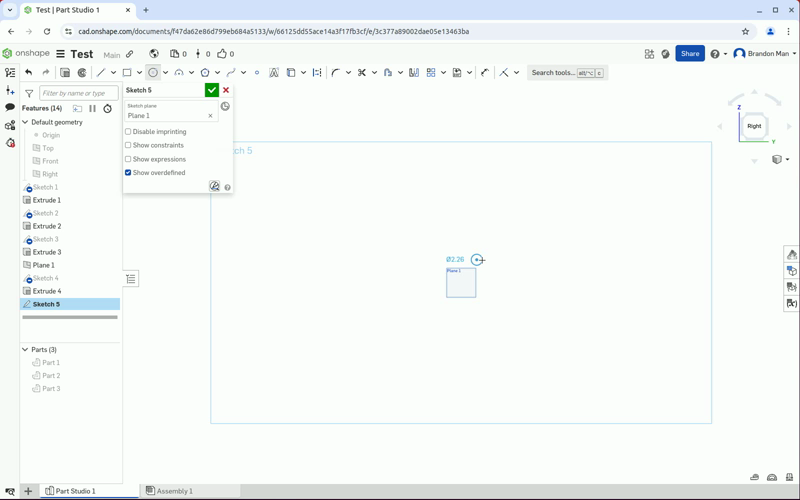
click(482, 259)
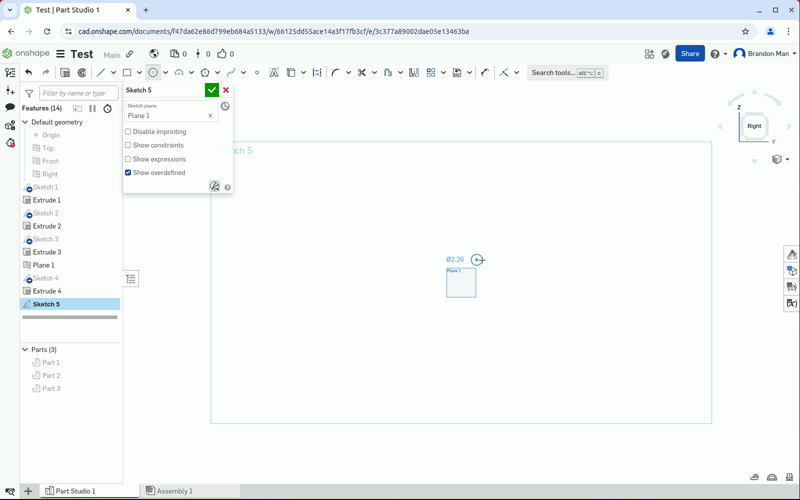
key(esc)
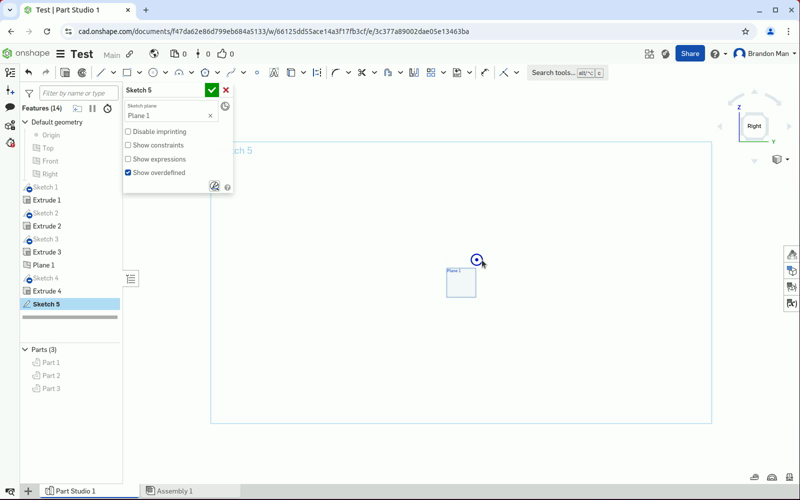
mouse_move(473, 259)
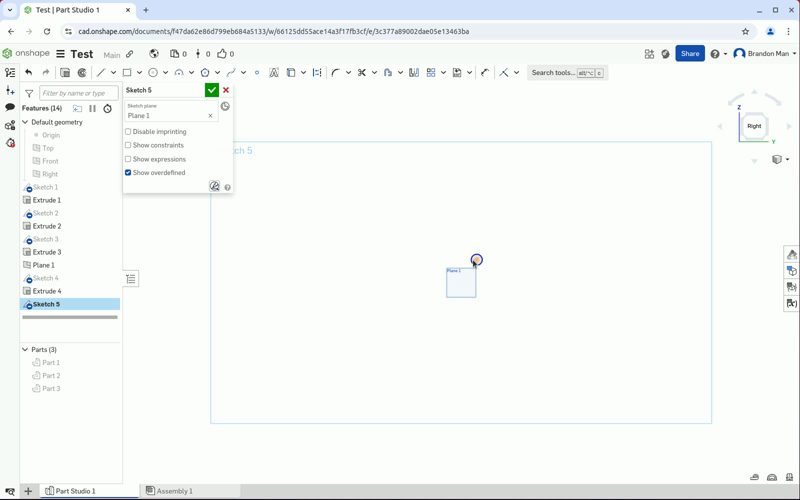
scroll(6)
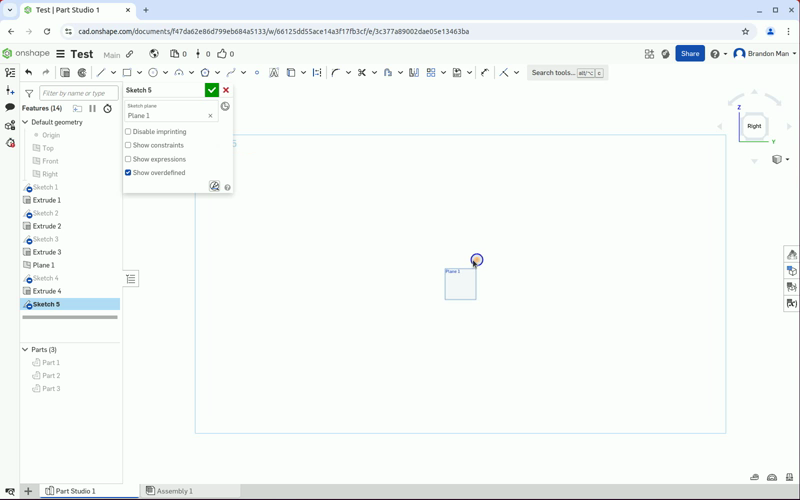
scroll(6)
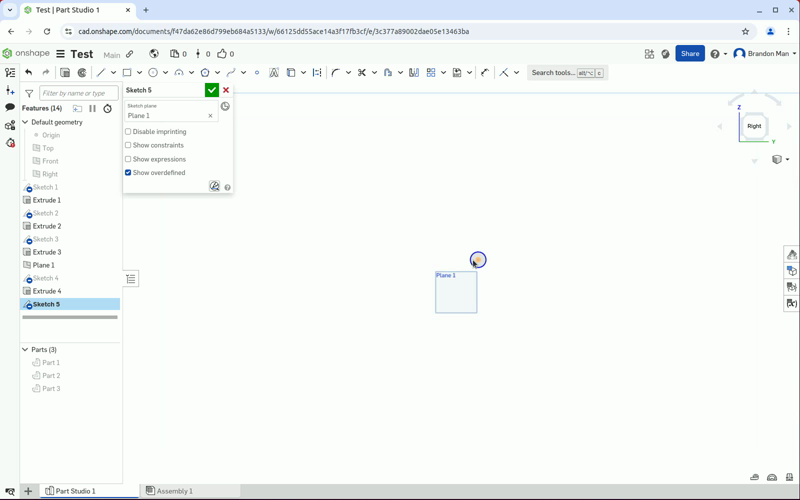
scroll(6)
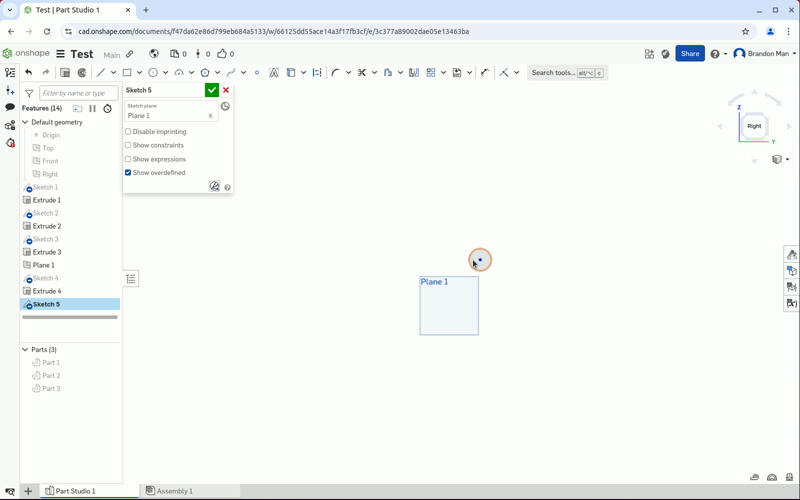
scroll(6)
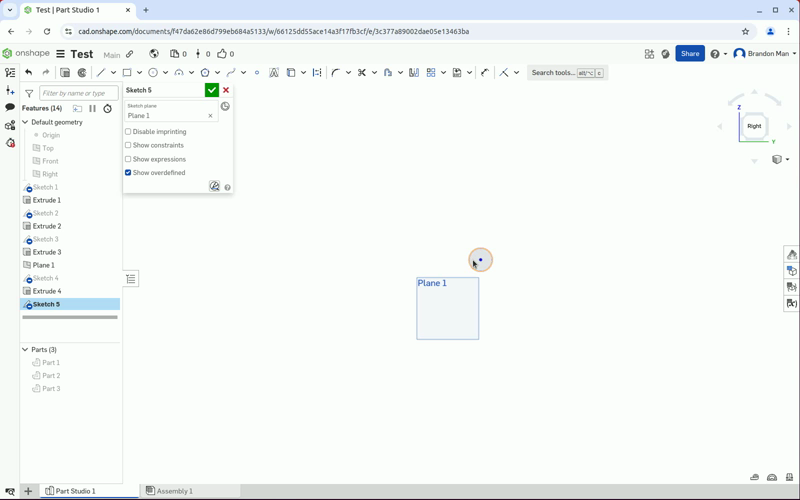
scroll(6)
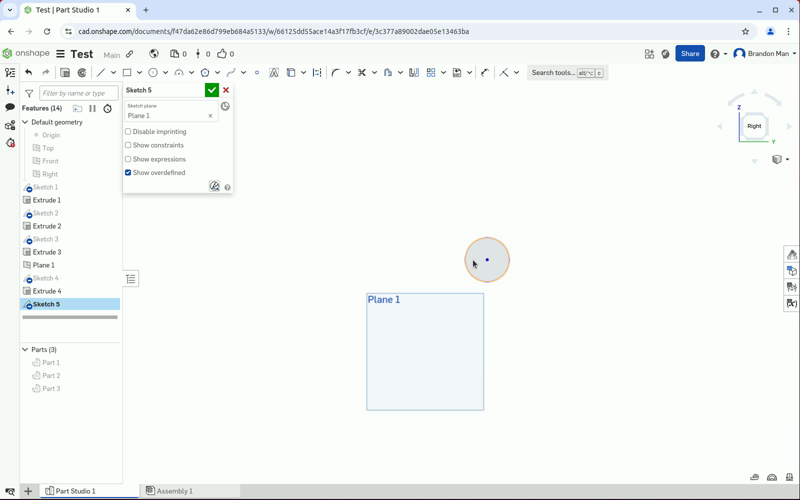
scroll(6)
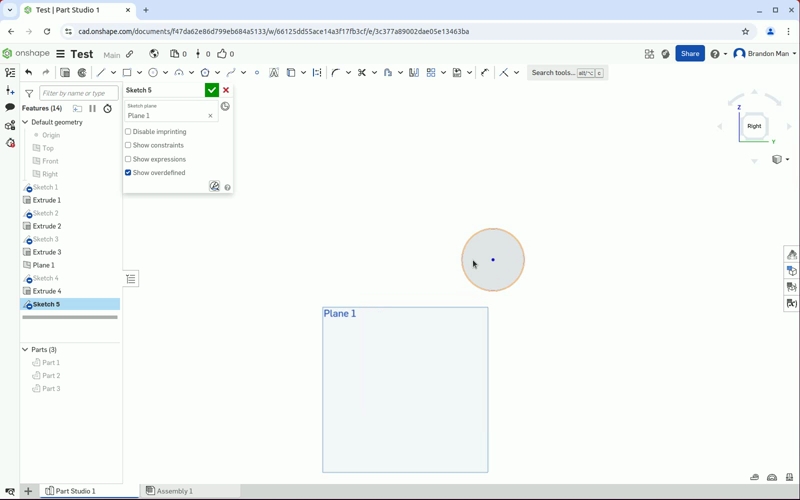
scroll(6)
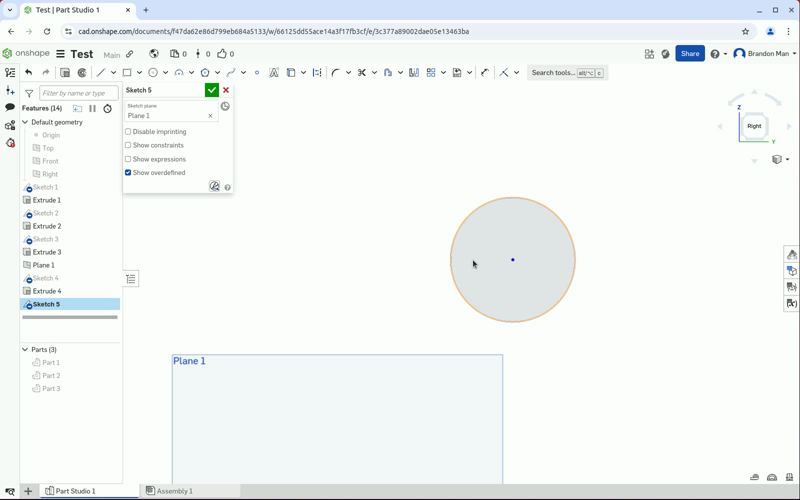
click(473, 259)
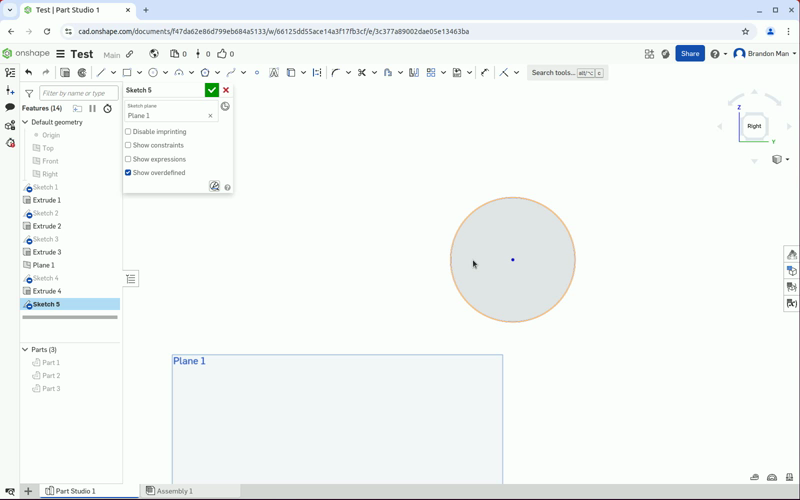
scroll(-6)
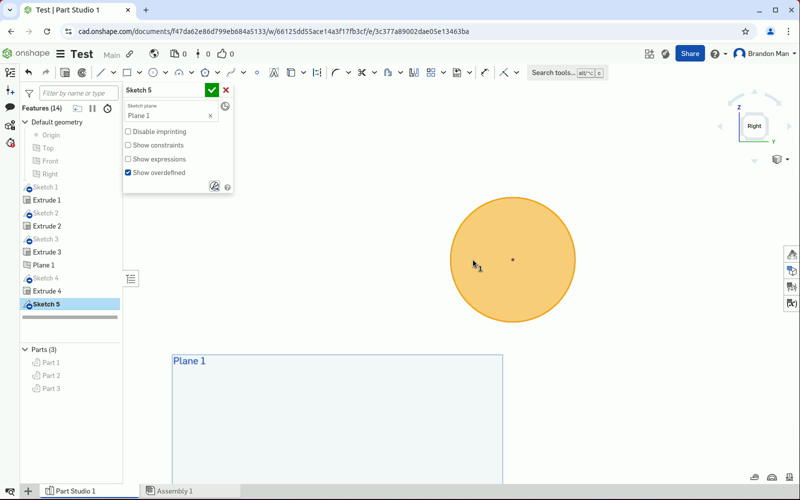
scroll(-6)
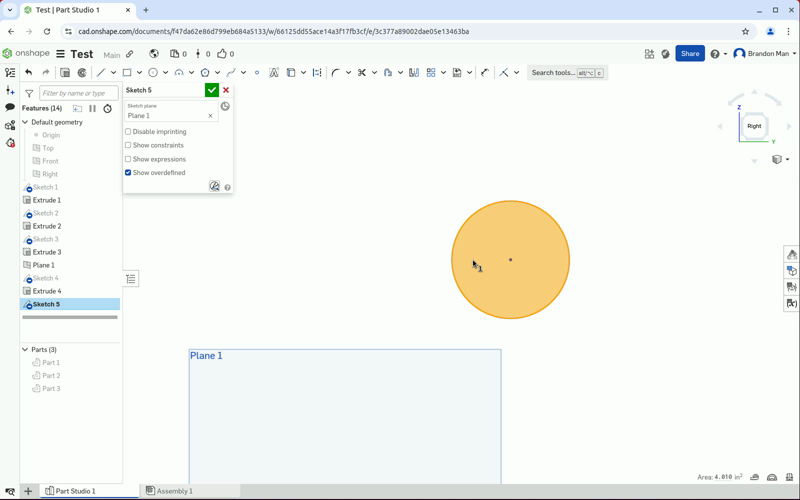
scroll(-6)
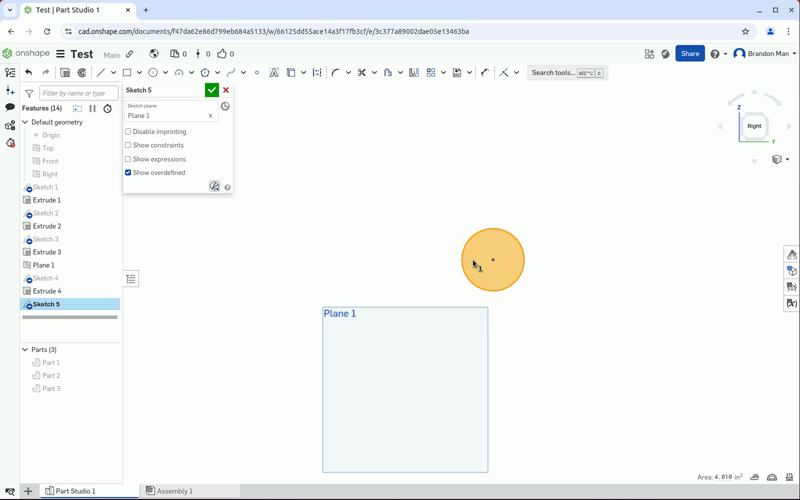
scroll(-6)
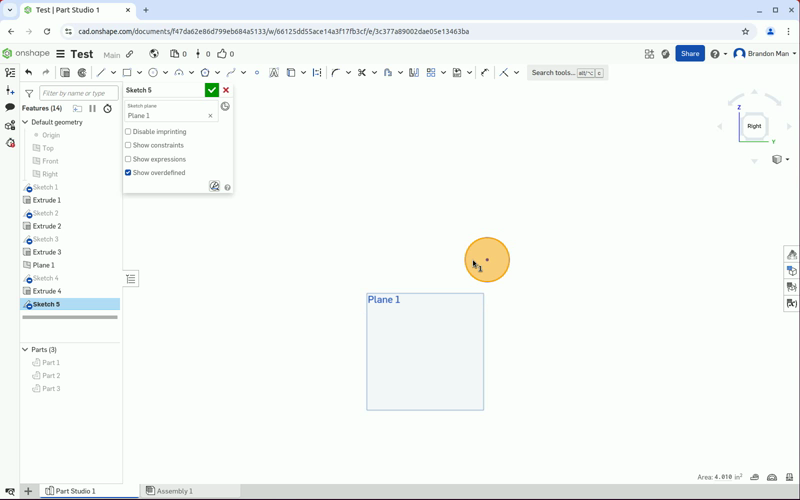
scroll(-6)
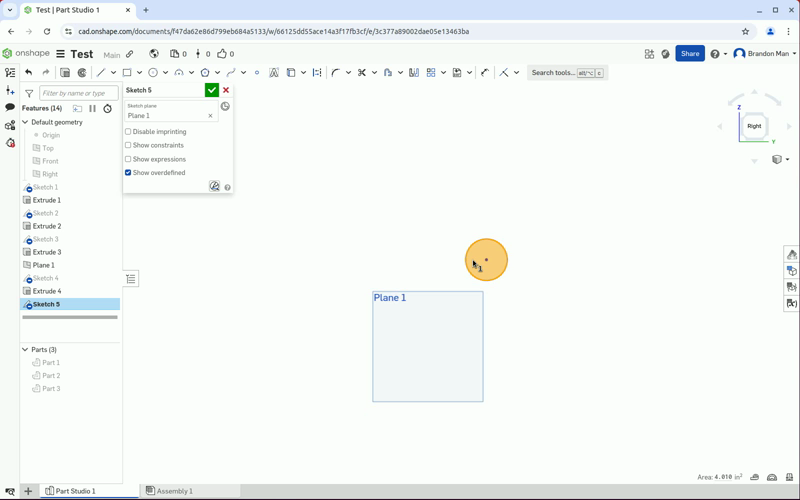
scroll(-6)
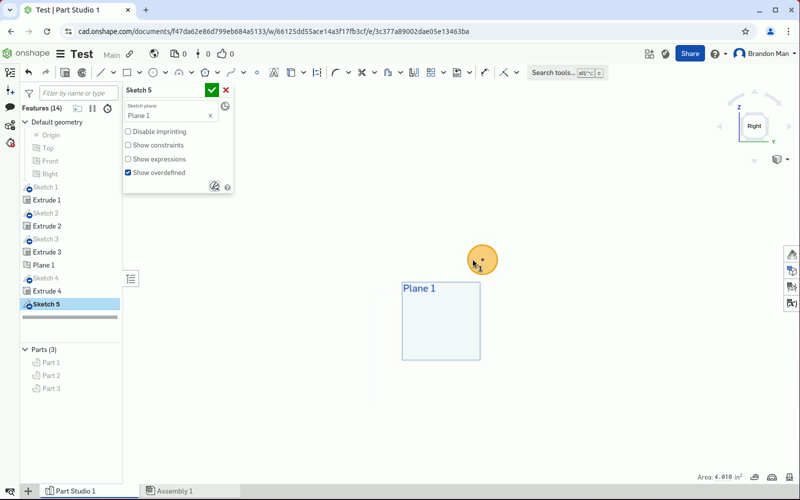
scroll(-6)
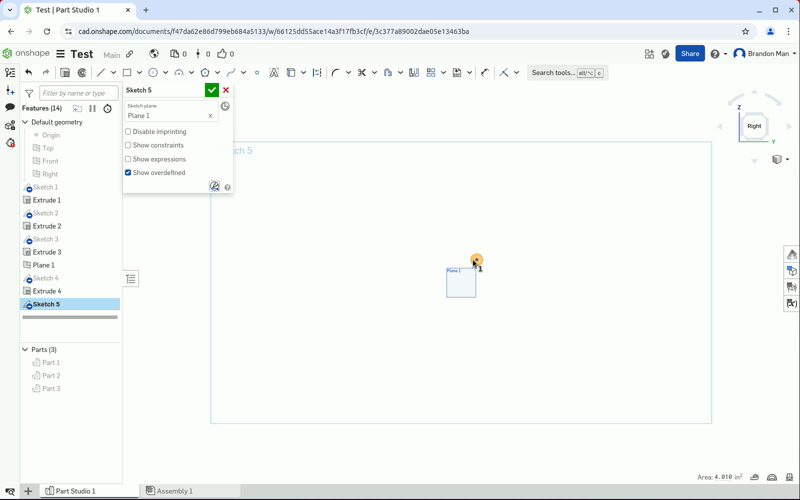
mouse_move(73, 352)
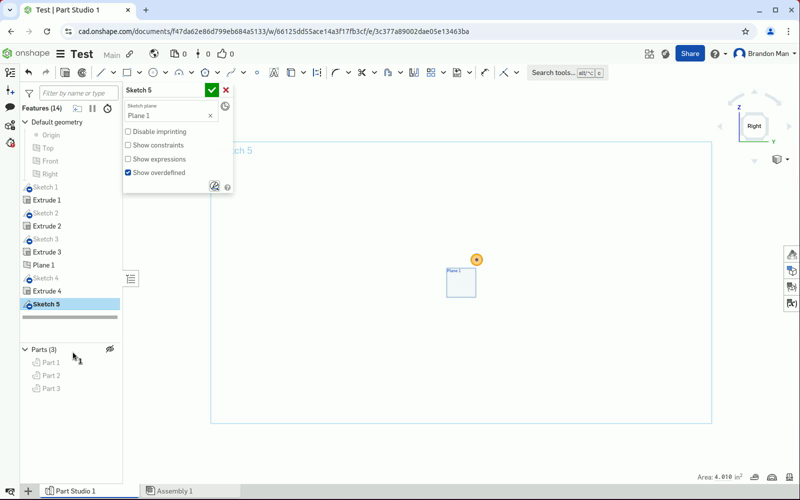
key(shift+y)
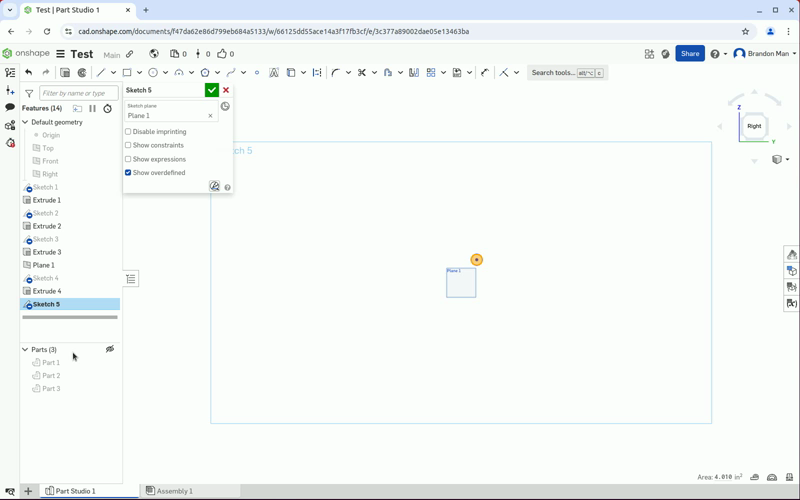
key(shift+e)
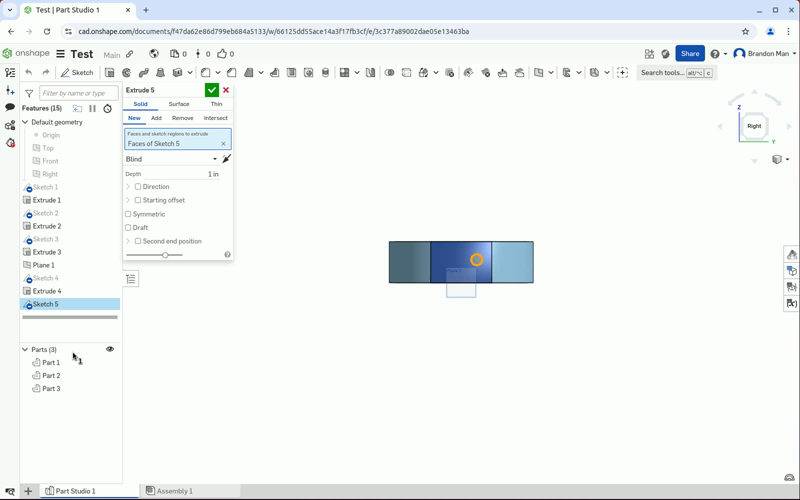
mouse_move(143, 106)
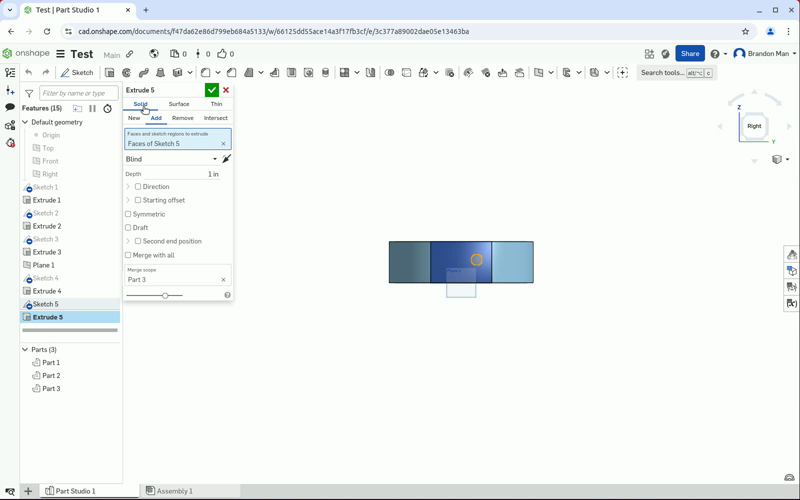
click(143, 106)
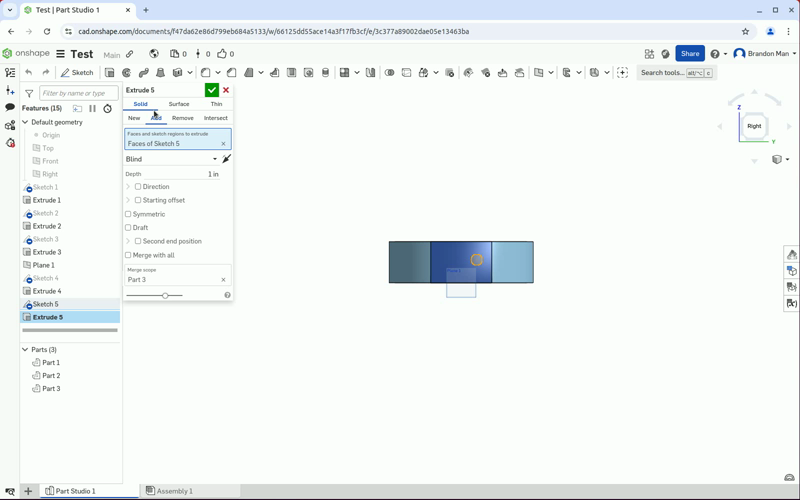
mouse_move(186, 120)
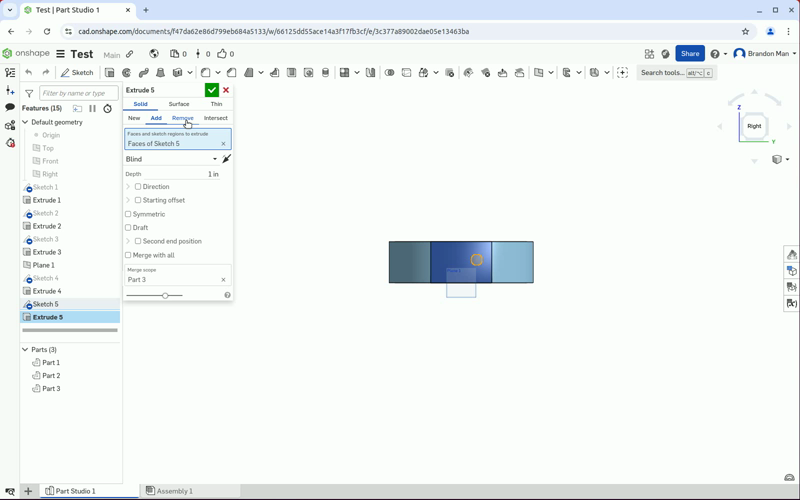
click(186, 120)
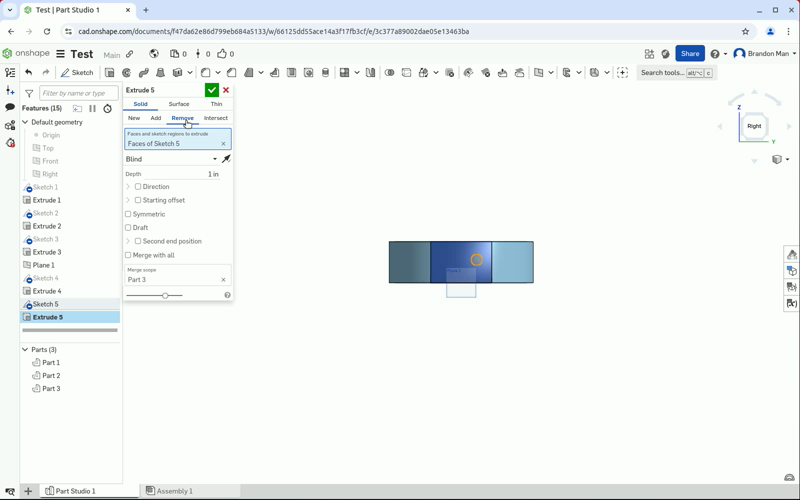
key(tab, 4)
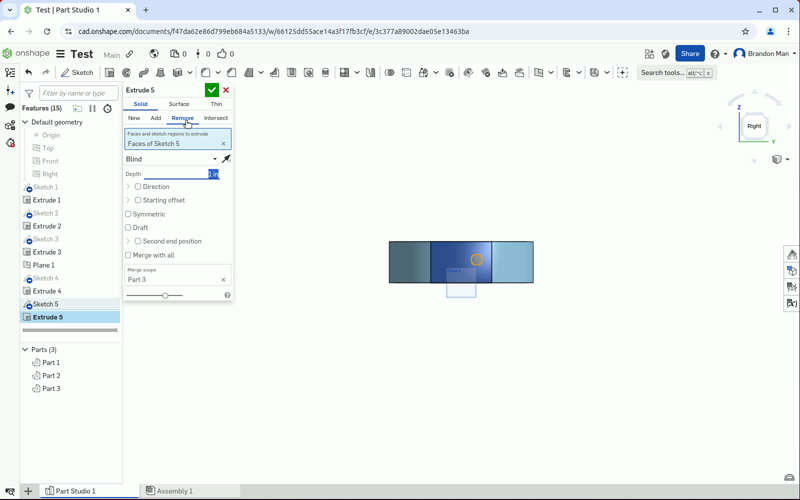
text(1.204)
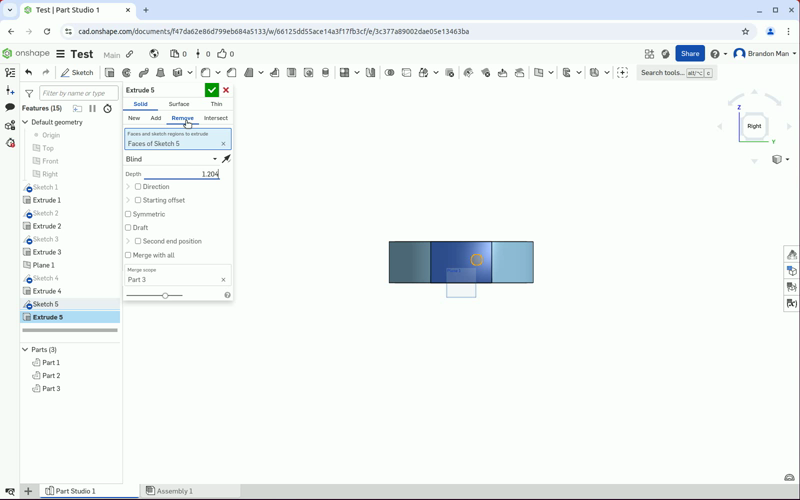
key(tab, 6)
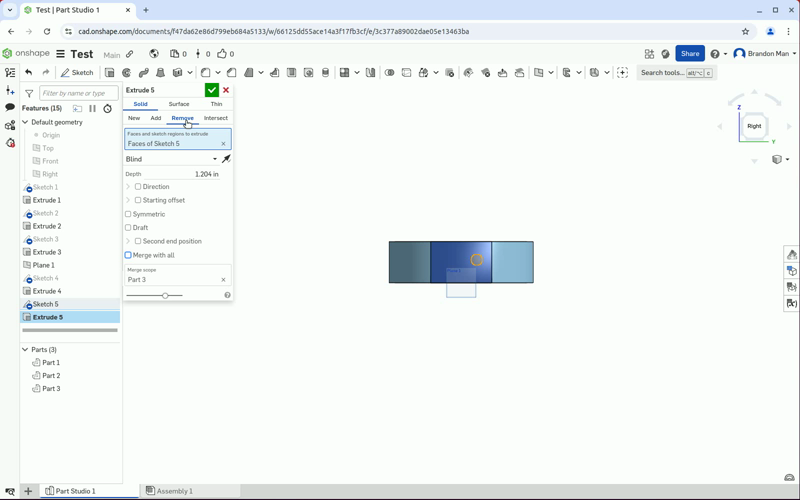
key(space)
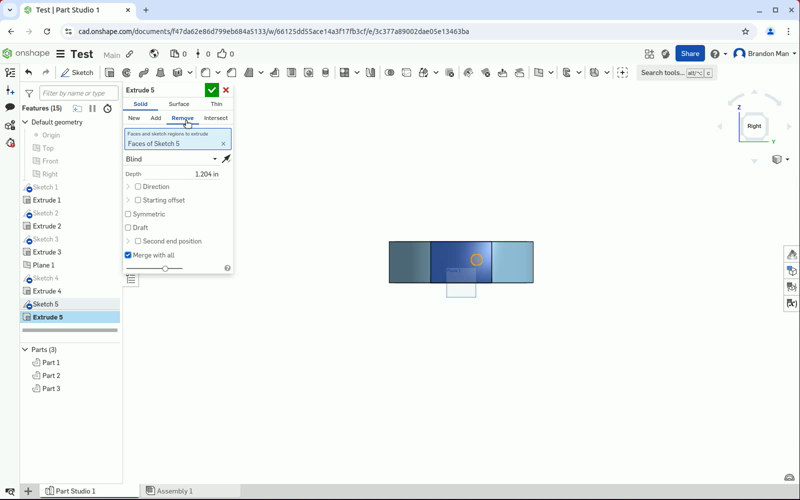
key(enter)
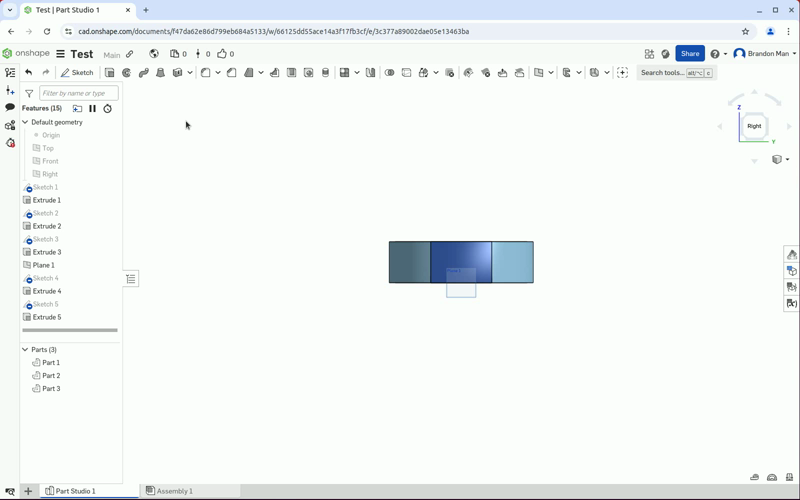
key(shift+h)
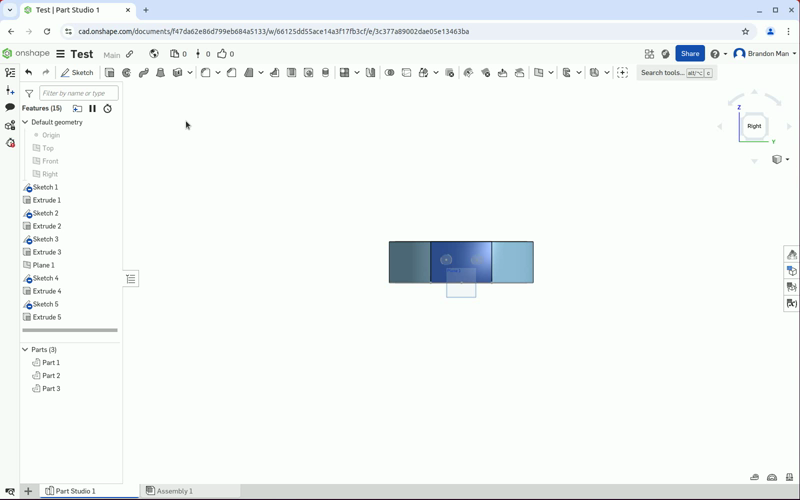
key(shift+h)
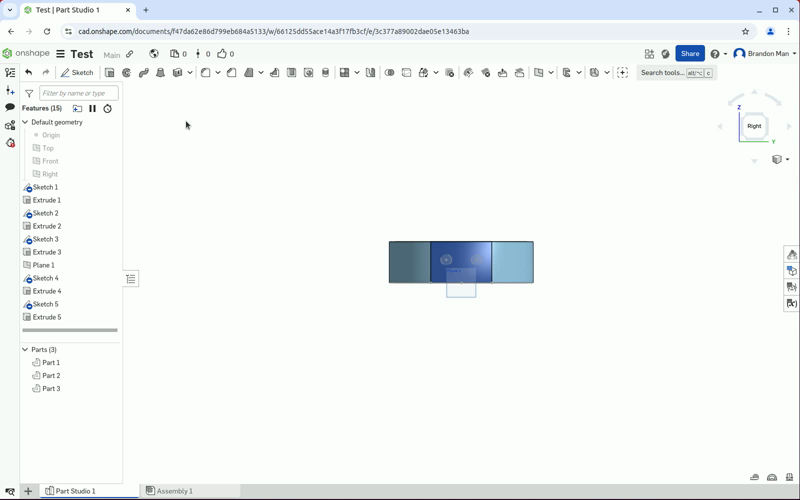
key(shift+7)
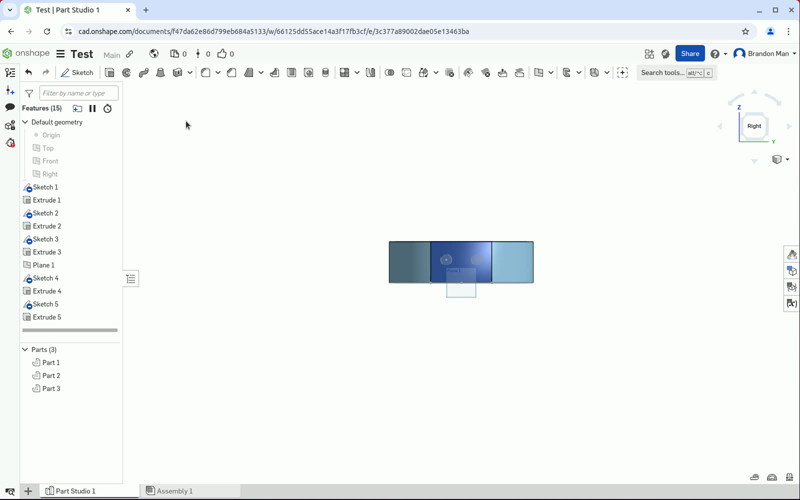
key(right, 2)
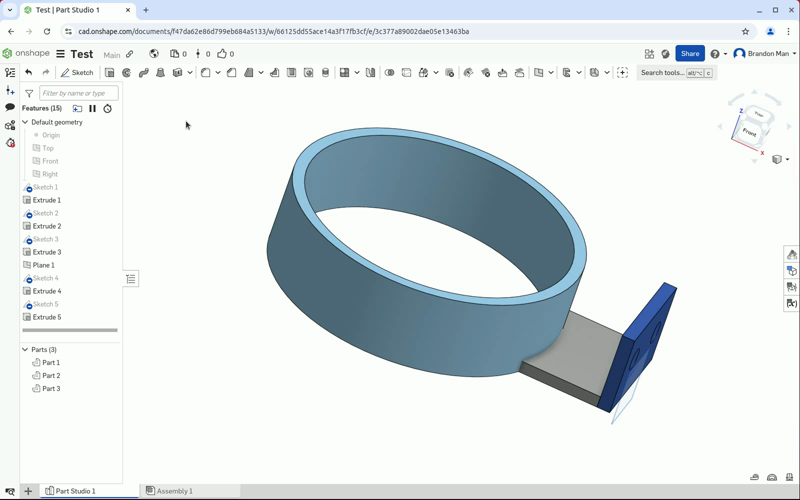
key(down, 2)
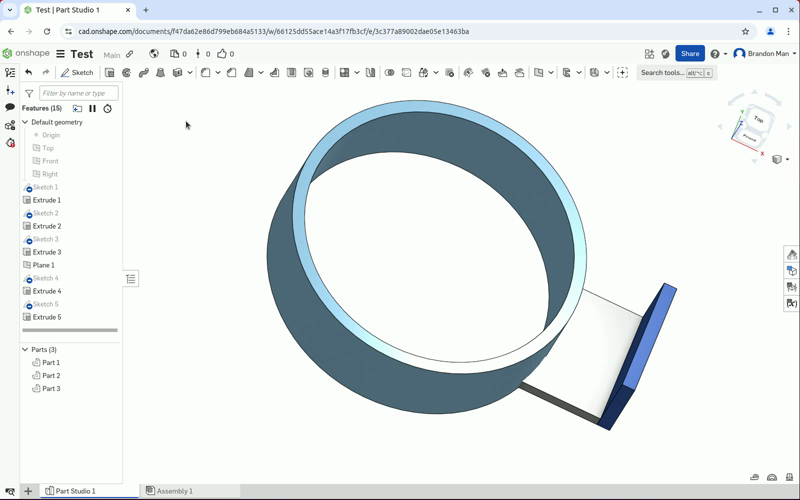
key(up, 2)
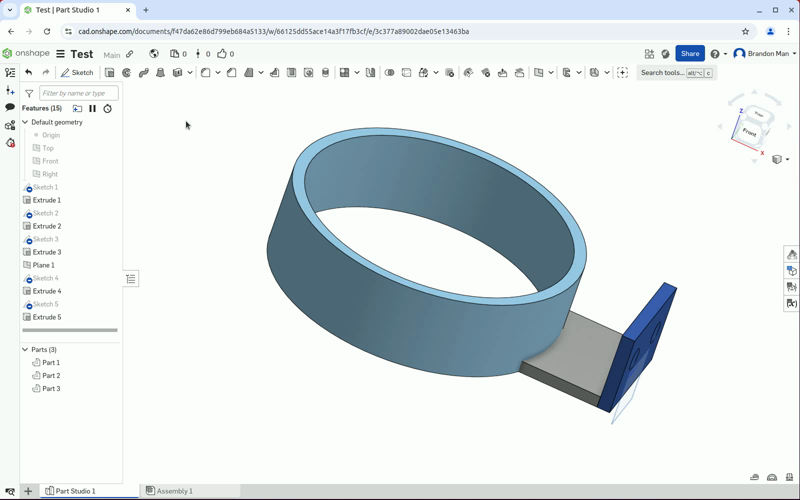
key(left, 2)
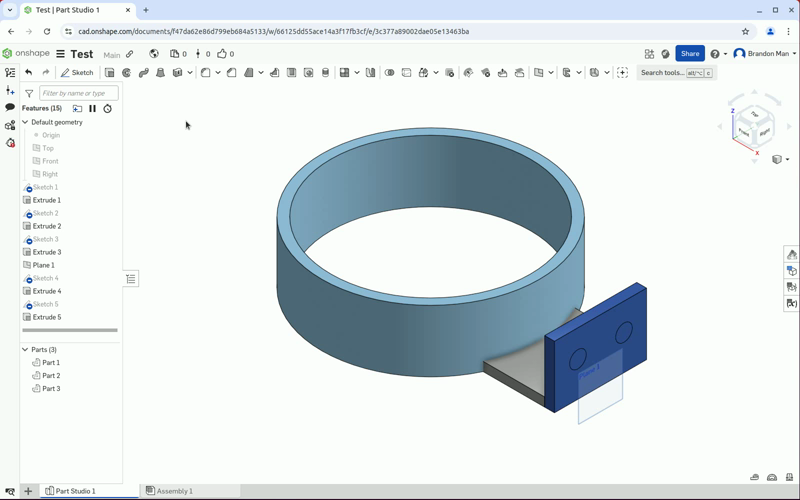
mouse_move(73, 189)
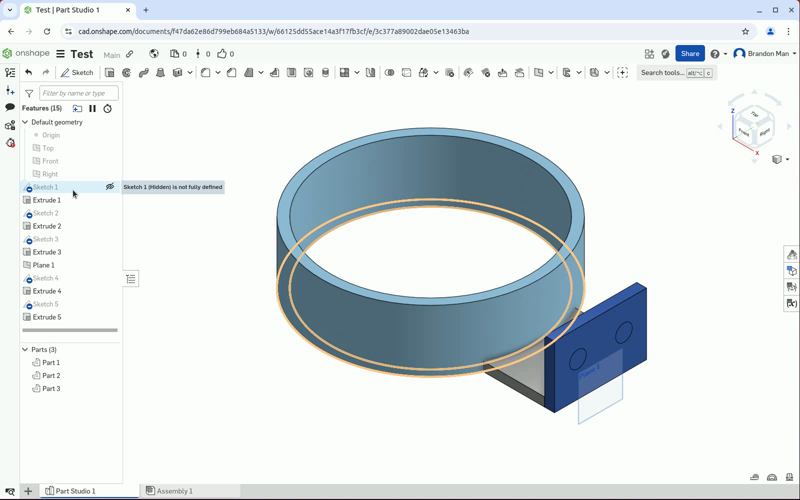
click(73, 189)